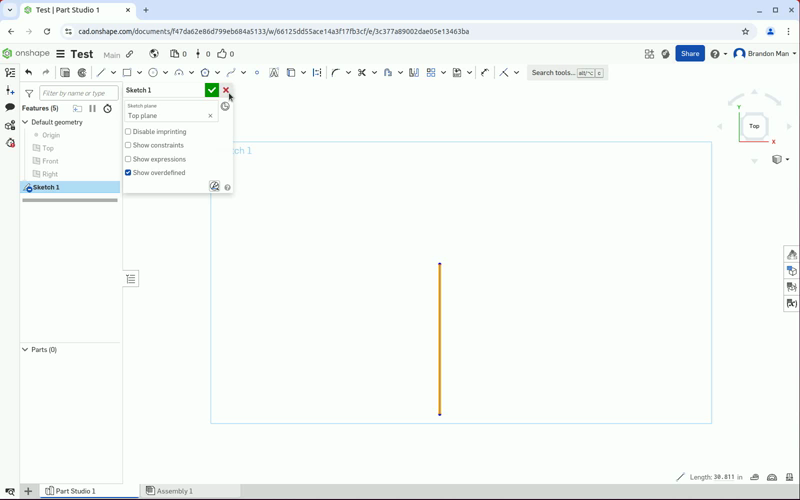
key(shift+h)
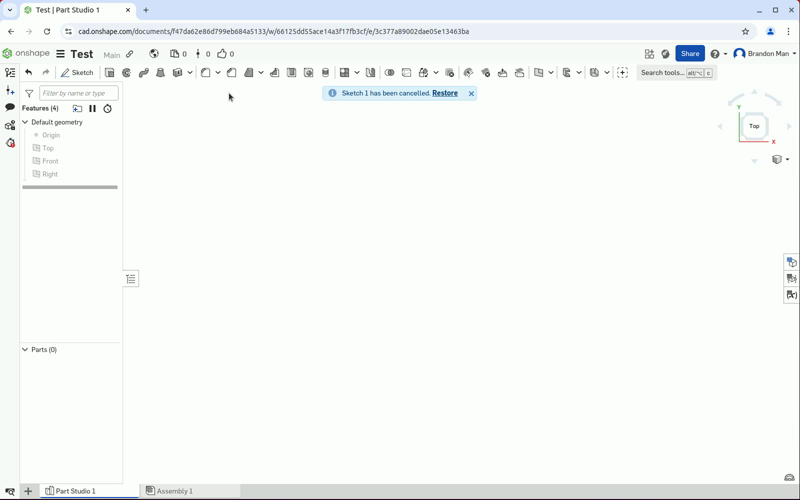
mouse_move(73, 352)
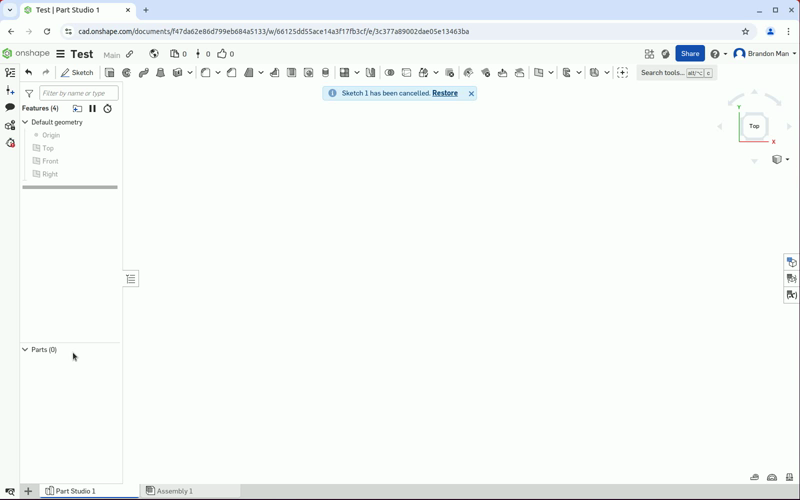
key(y)
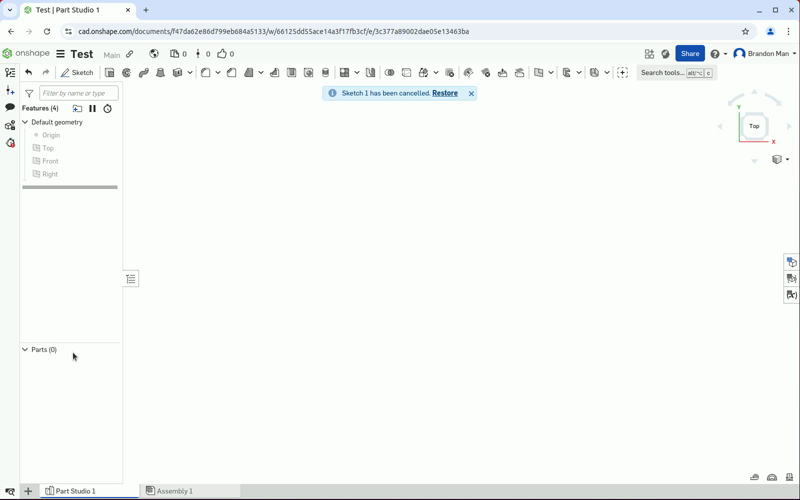
key(shift+p)
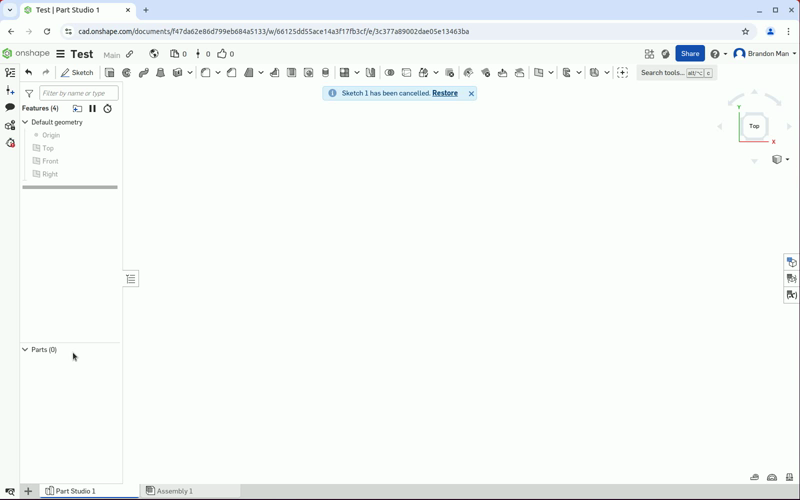
key(space)
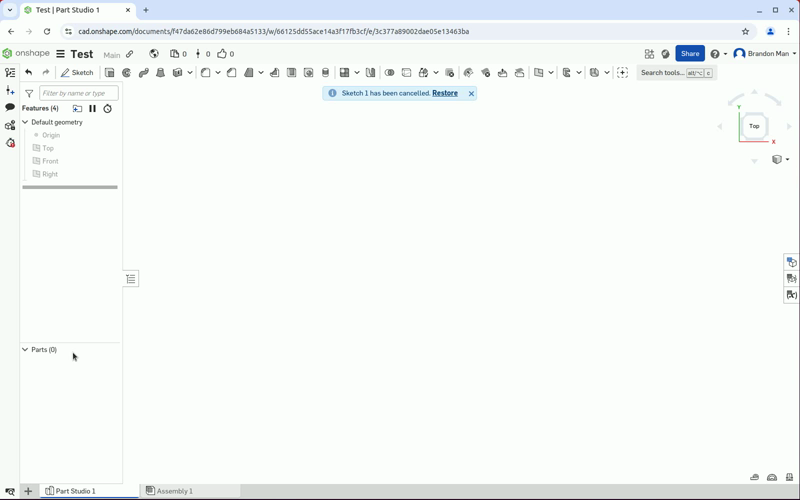
key_down(shift)
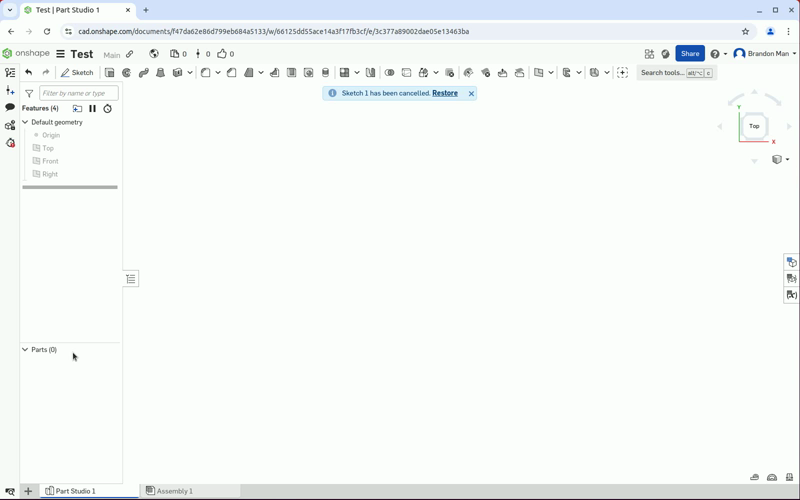
key(up)
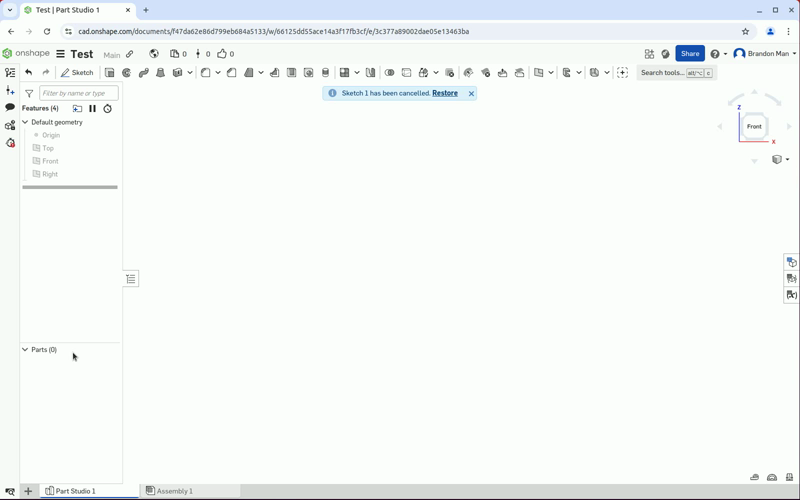
key_up(shift)
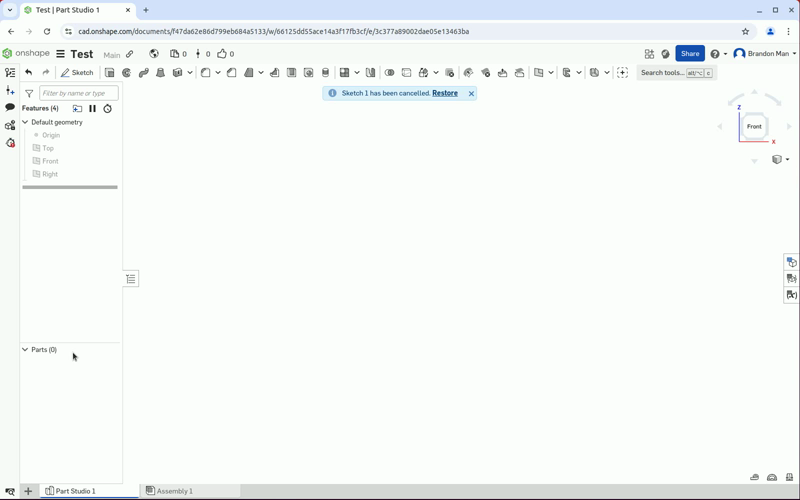
mouse_move(73, 352)
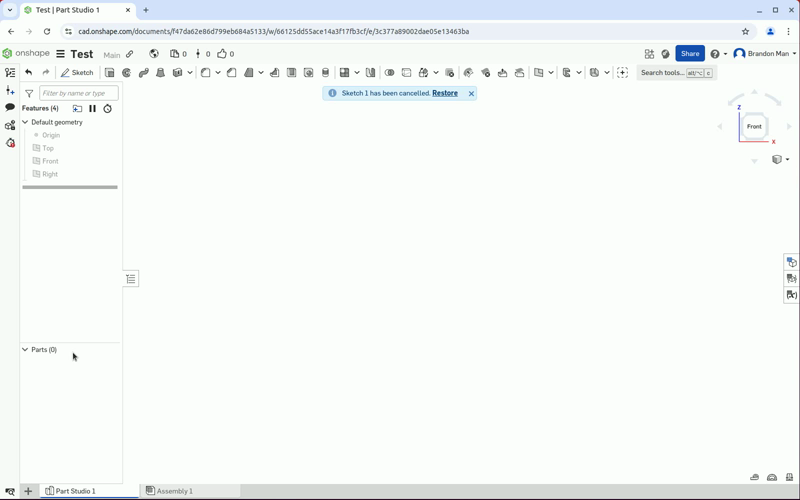
key(shift+y)
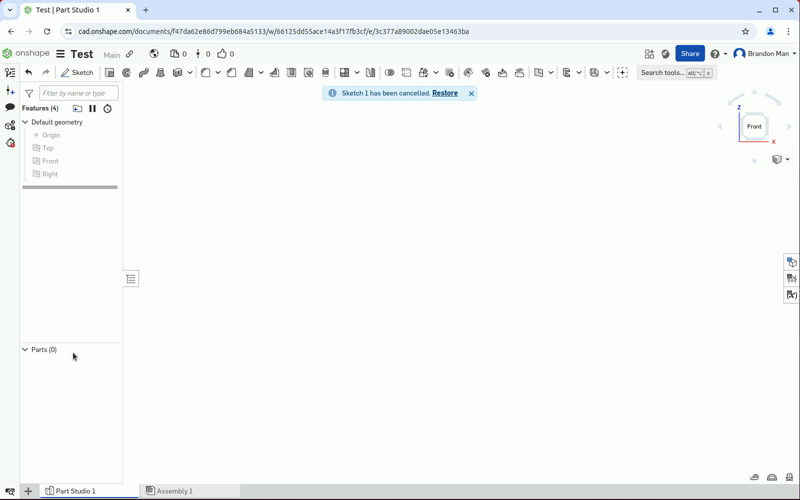
key(shift+s)
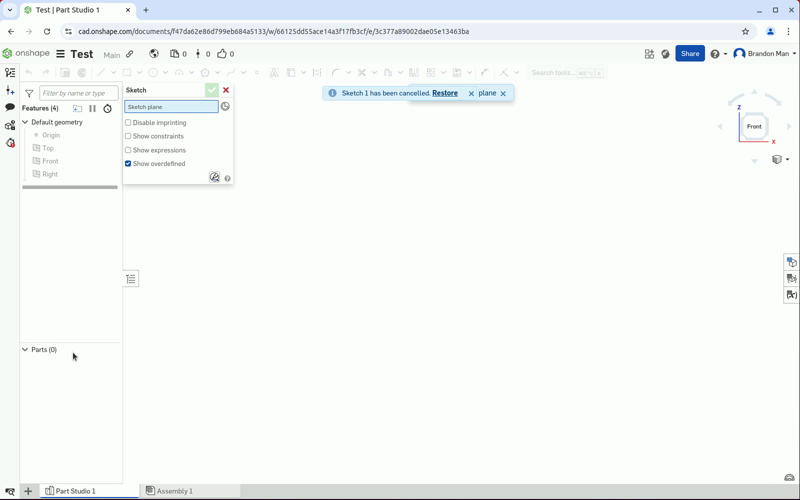
mouse_move(73, 163)
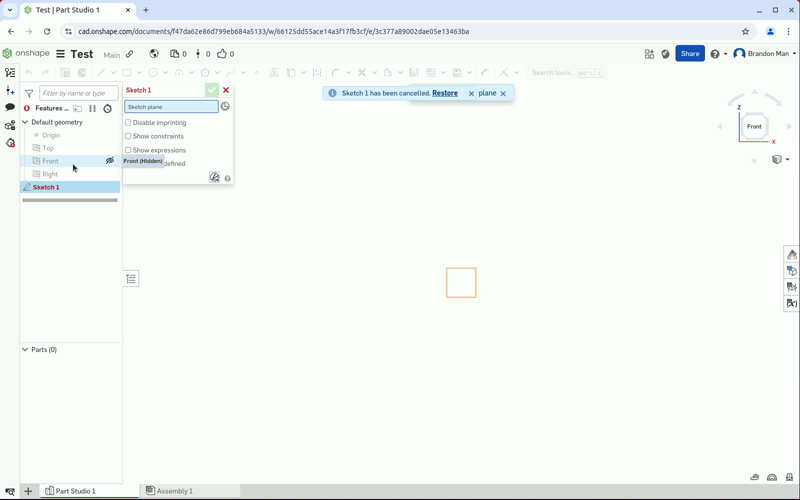
click(73, 163)
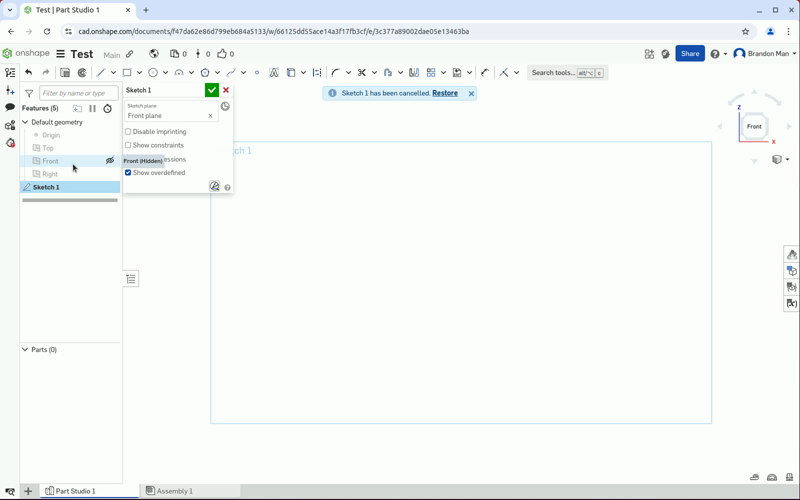
mouse_move(73, 352)
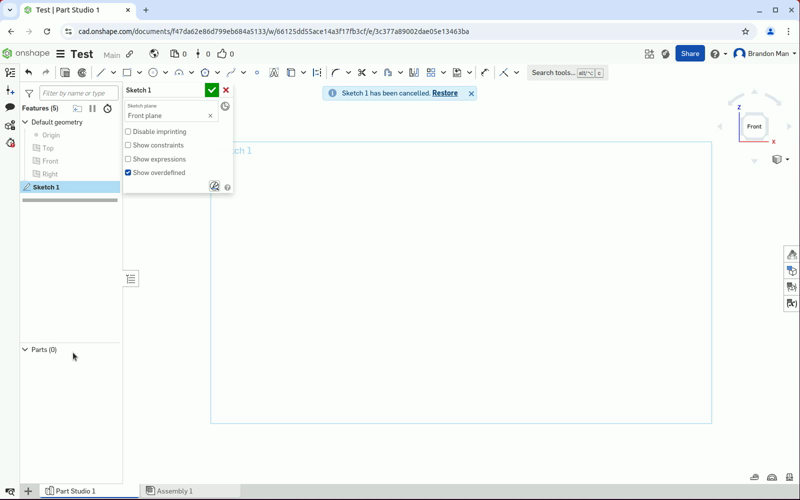
key(y)
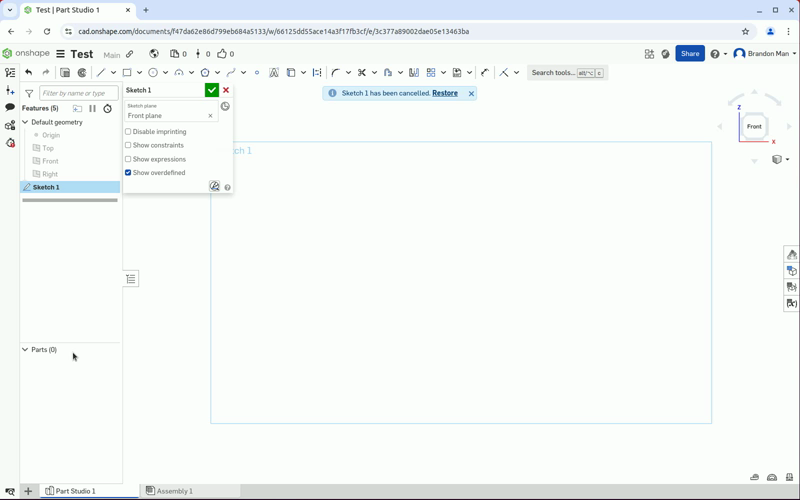
key(l)
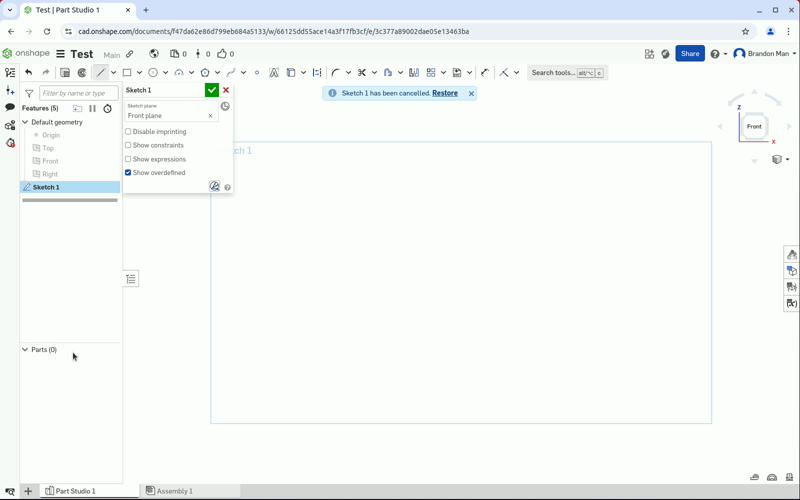
key_down(shift)
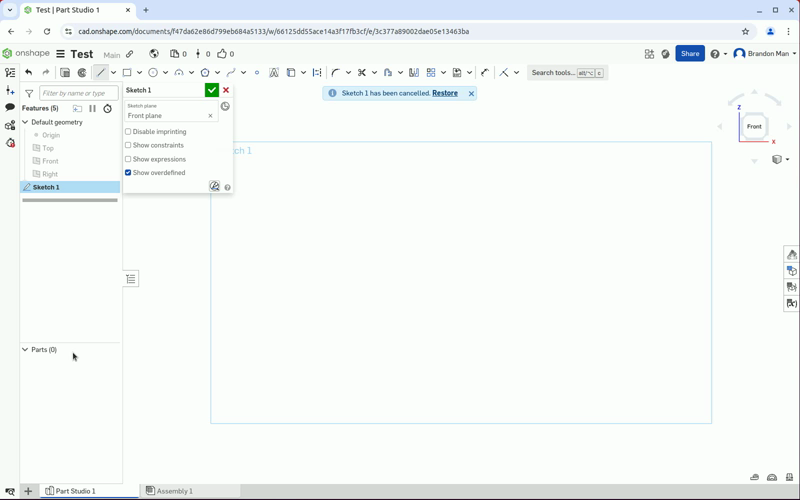
mouse_move(391, 318)
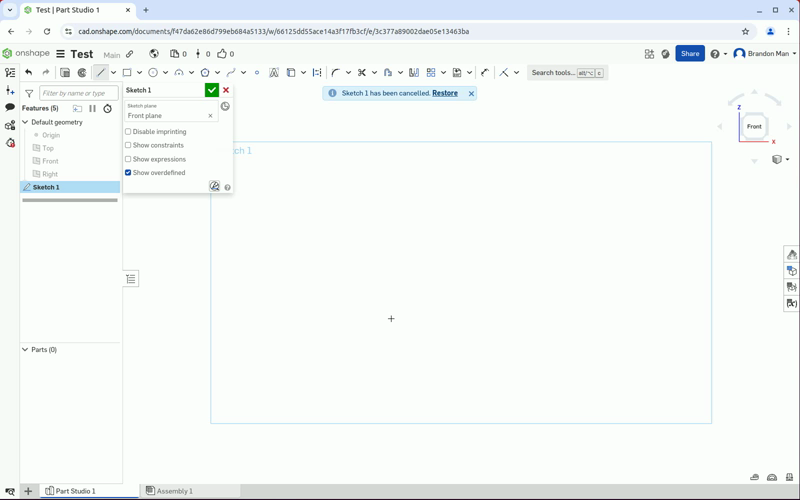
click(391, 318)
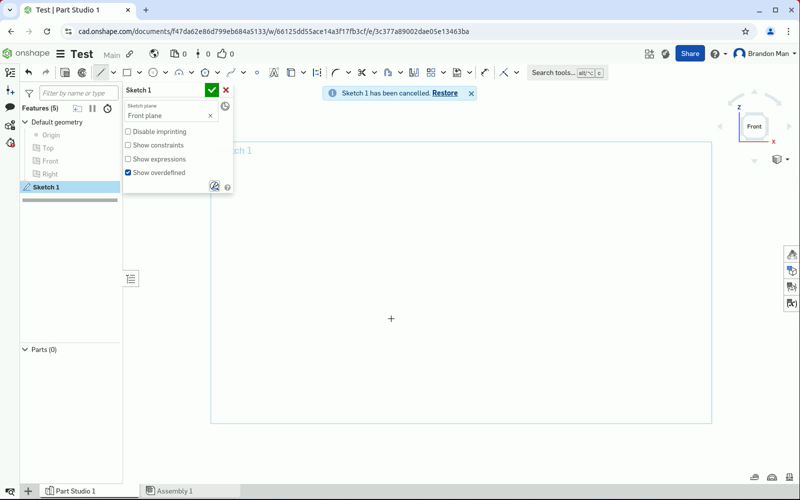
key_up(shift)
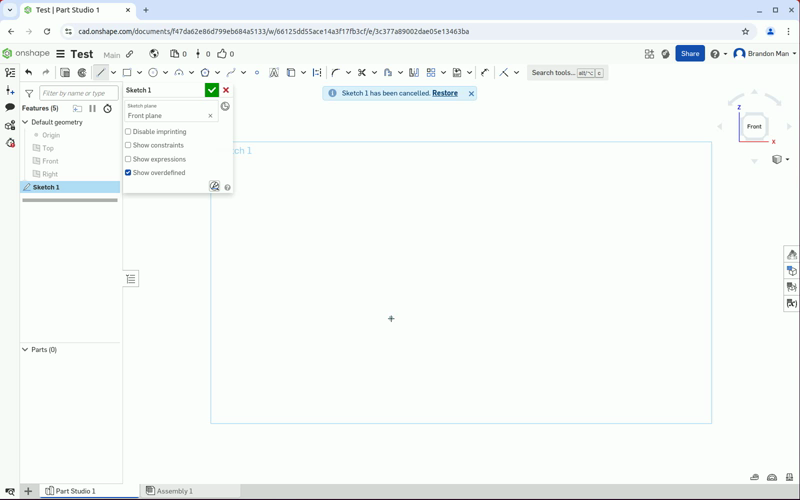
key_down(shift)
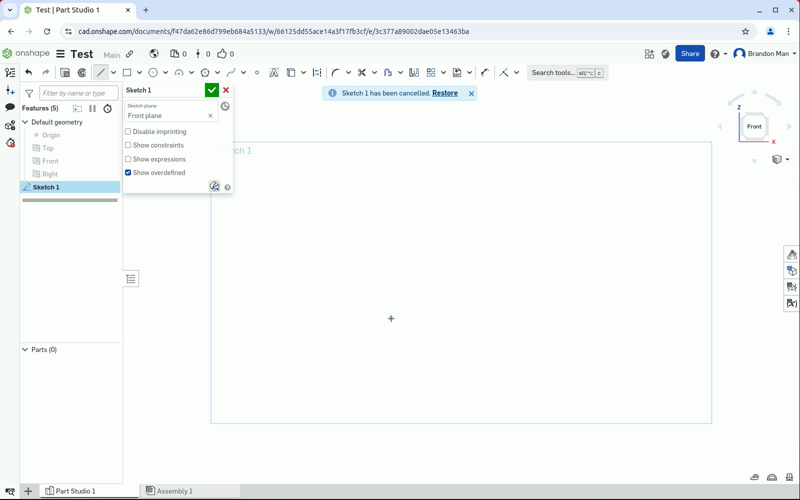
mouse_move(461, 318)
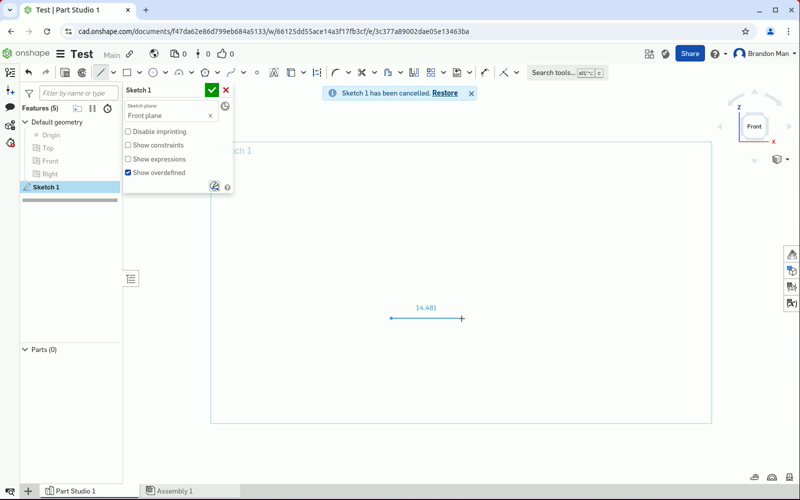
click(461, 318)
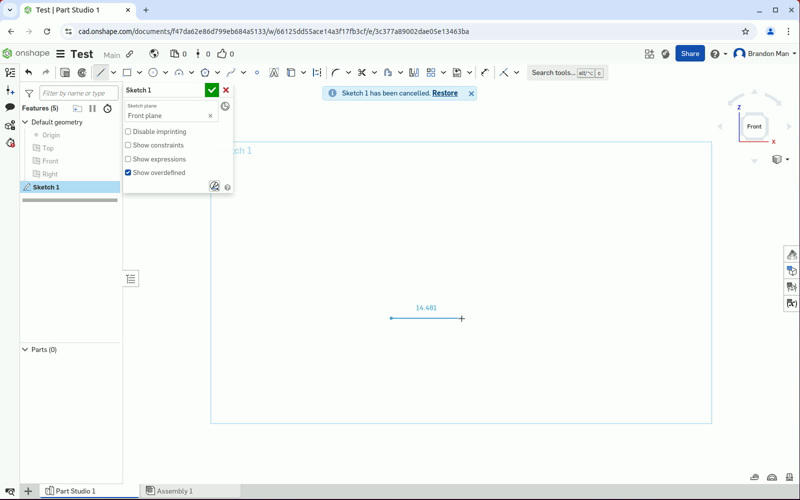
key_up(shift)
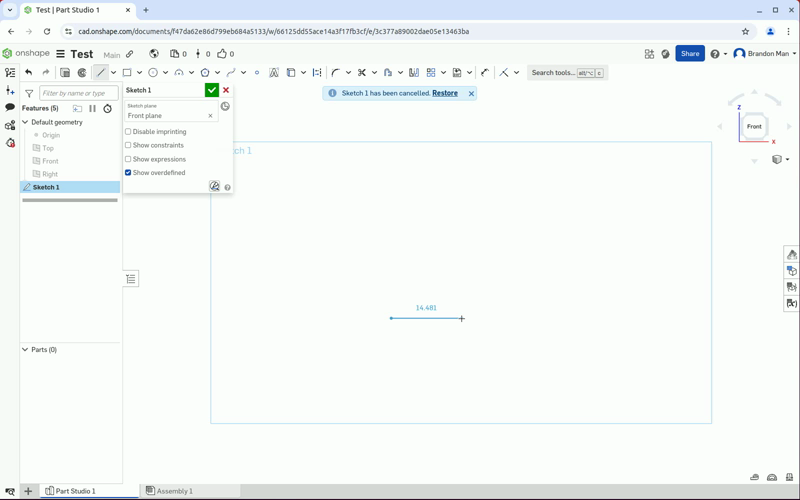
key_down(shift)
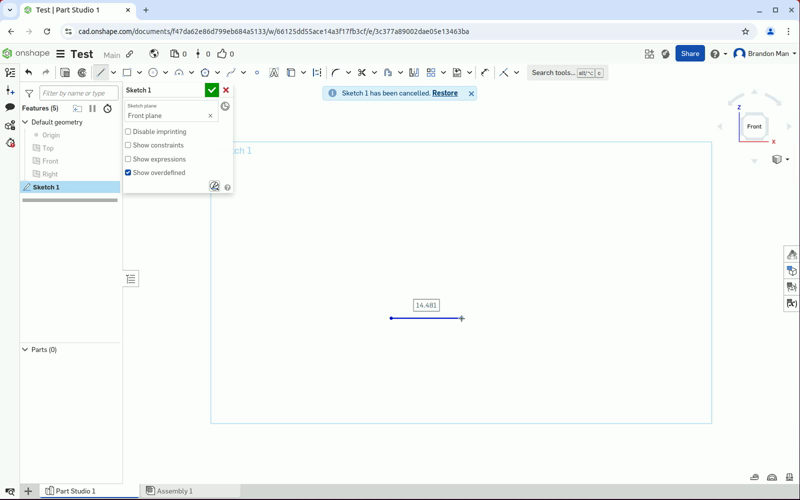
mouse_move(530, 318)
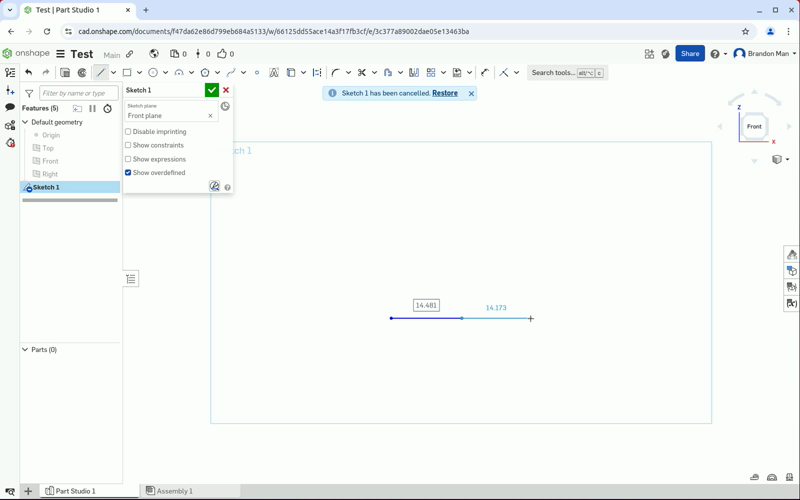
click(530, 318)
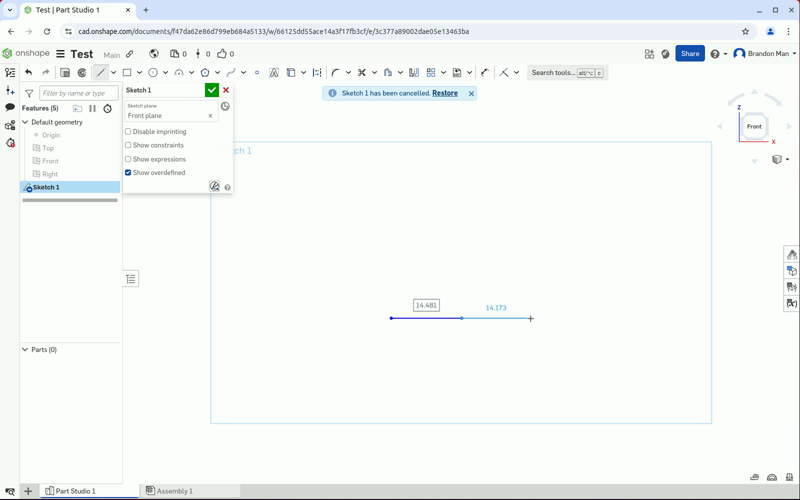
key_up(shift)
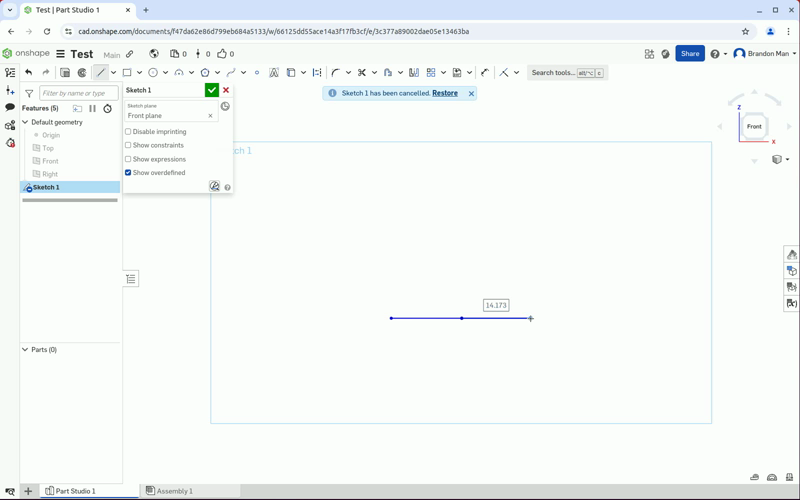
key_down(shift)
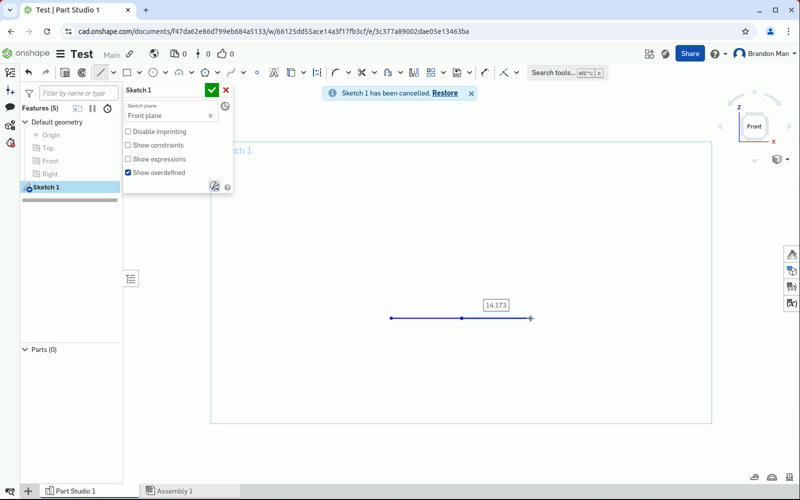
mouse_move(560, 318)
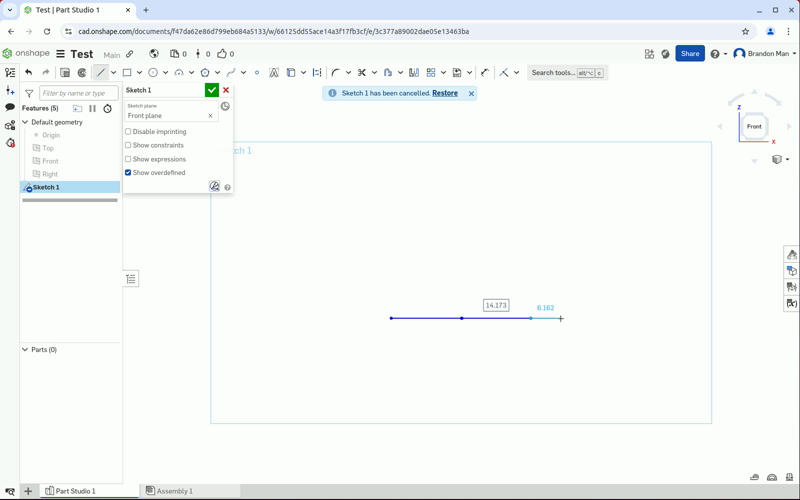
mouse_move(530, 282)
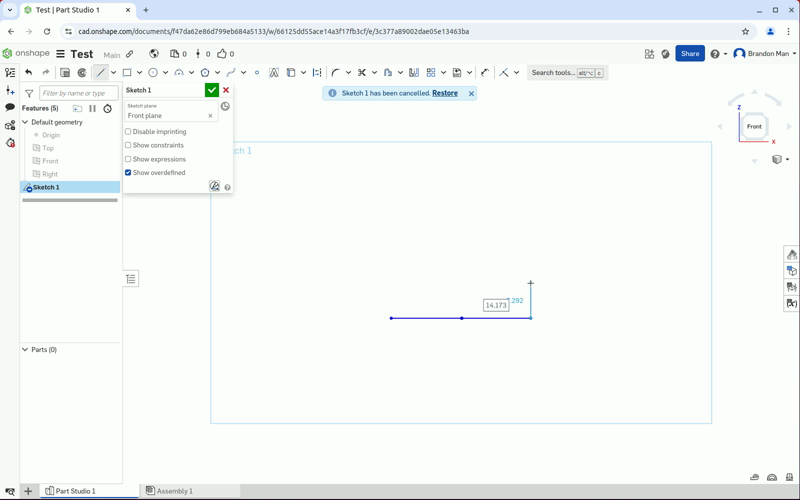
click(530, 282)
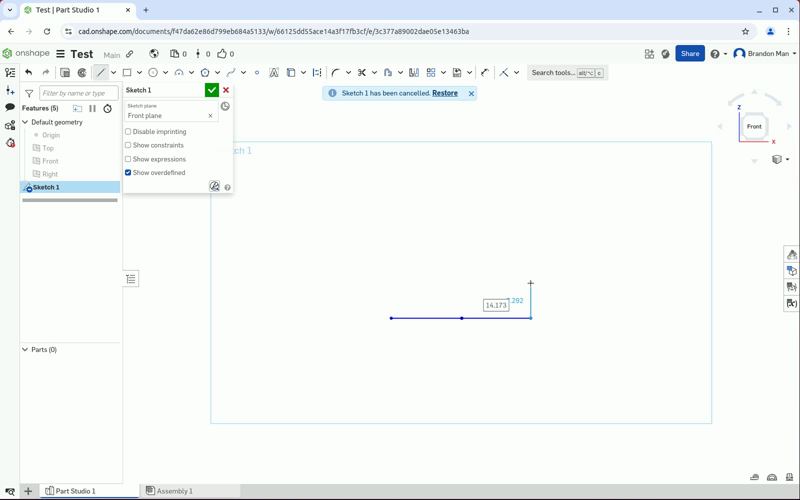
key_up(shift)
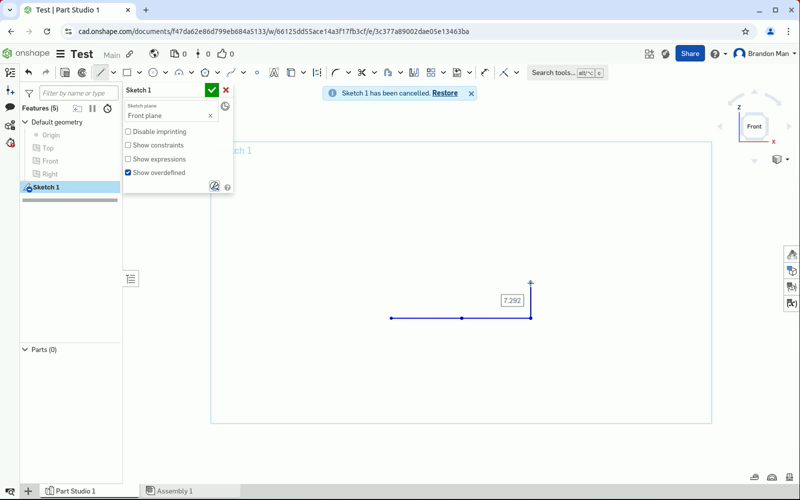
key_down(shift)
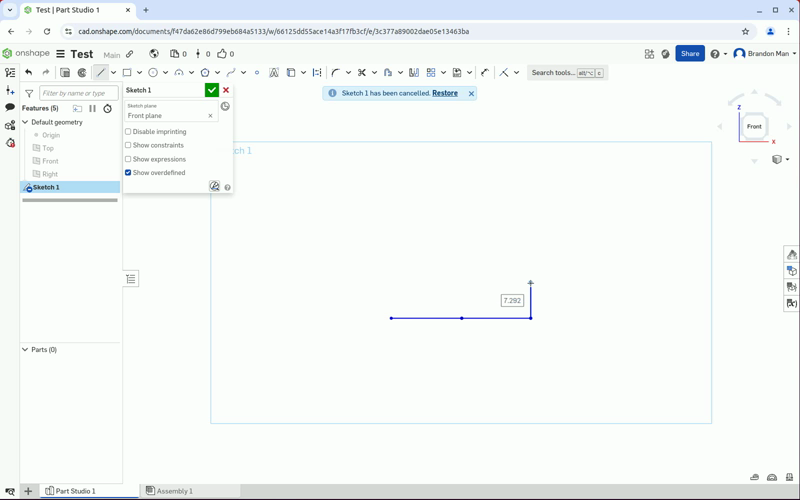
mouse_move(391, 282)
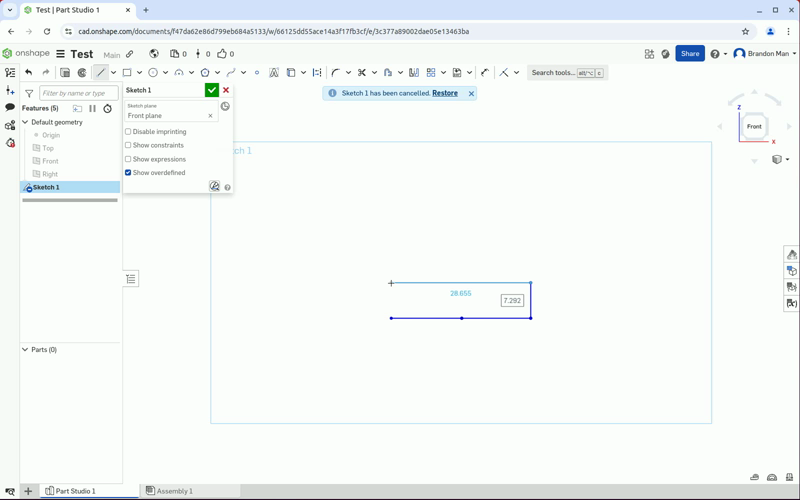
click(391, 282)
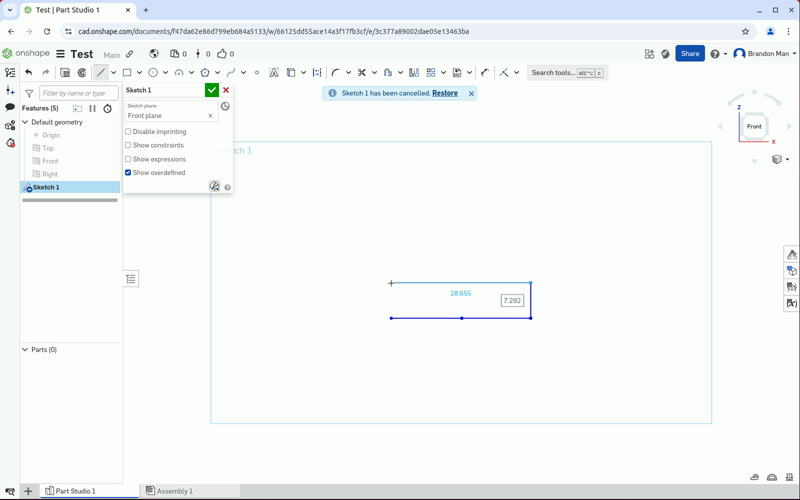
key_up(shift)
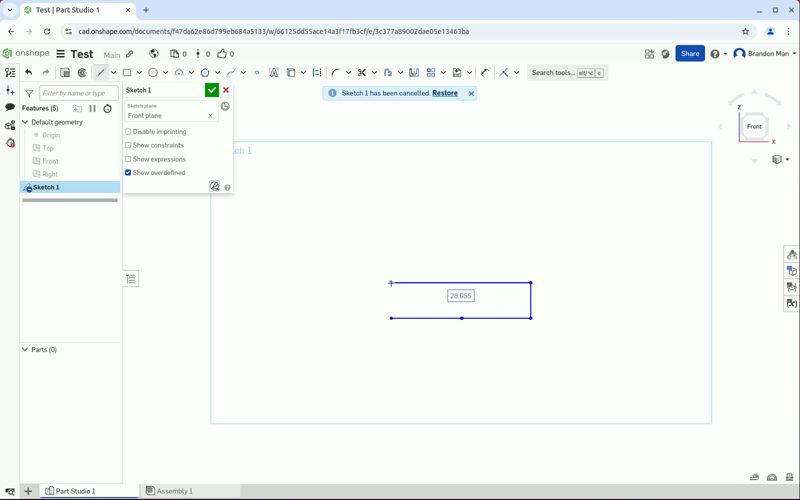
mouse_move(421, 282)
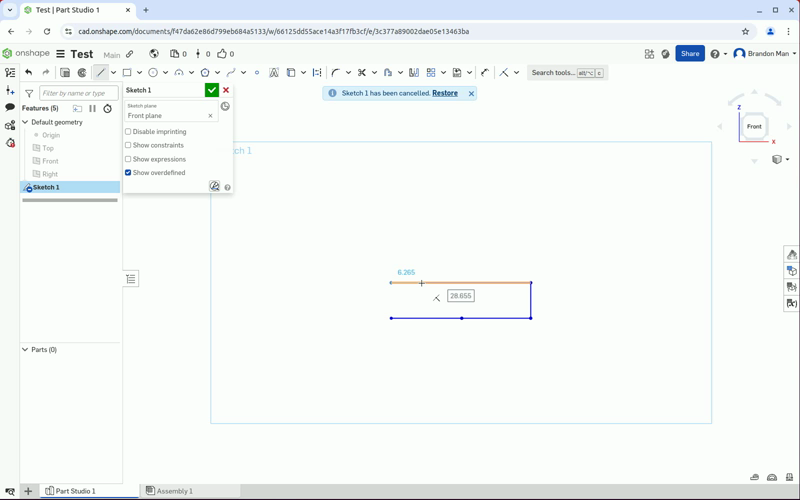
key_down(shift)
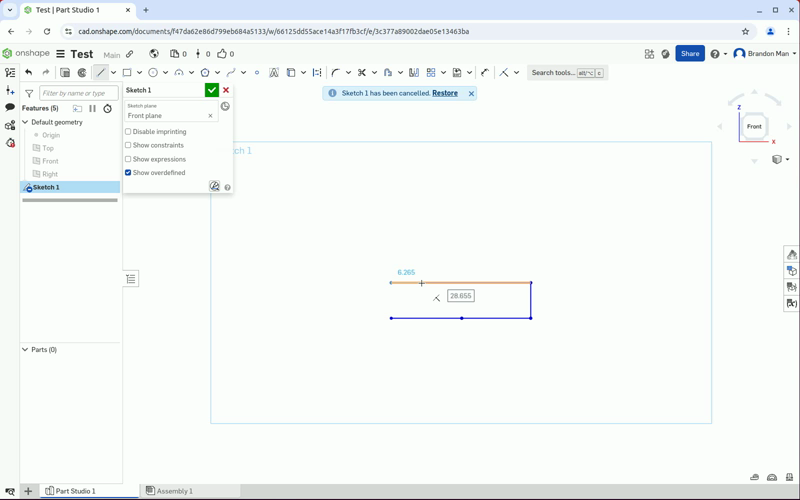
mouse_move(391, 318)
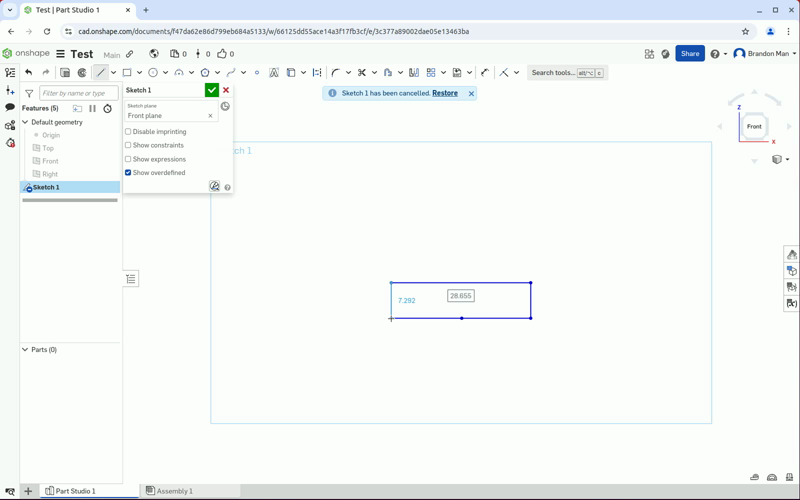
key_up(shift)
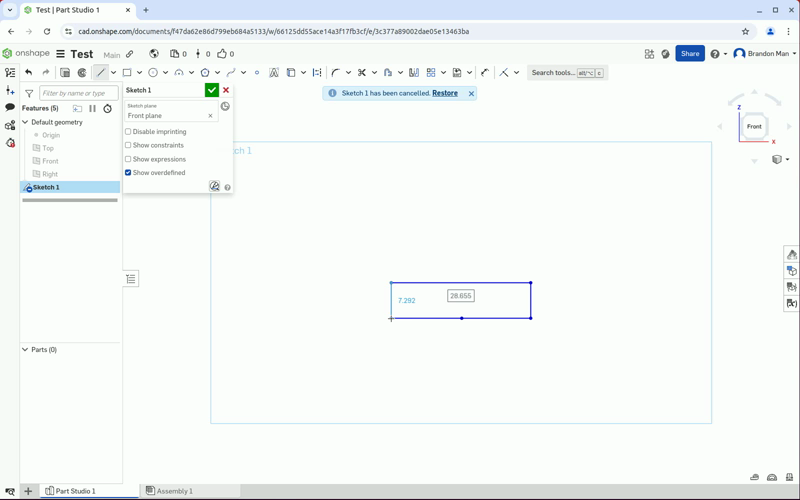
click(391, 318)
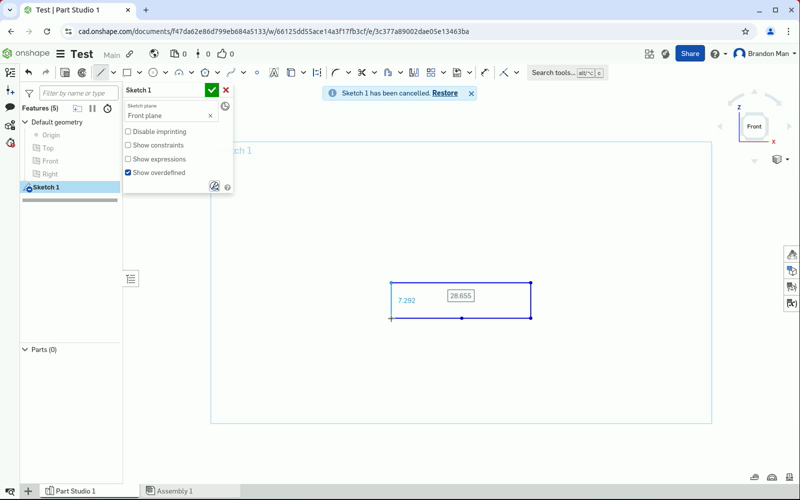
key(esc)
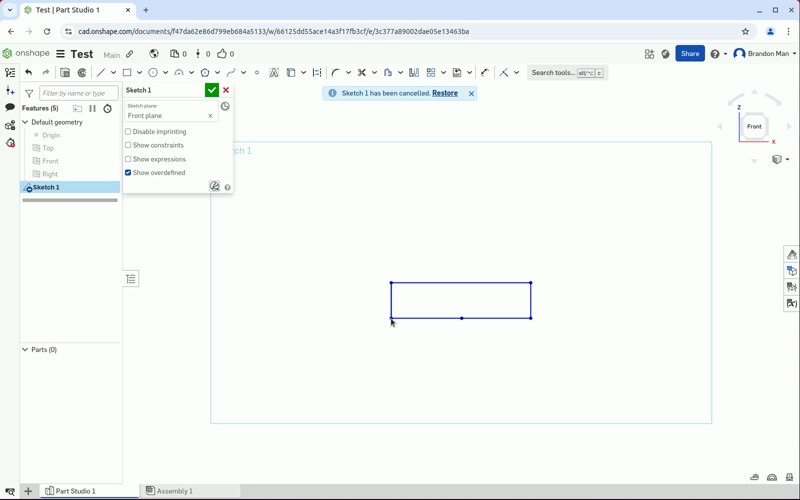
mouse_move(501, 303)
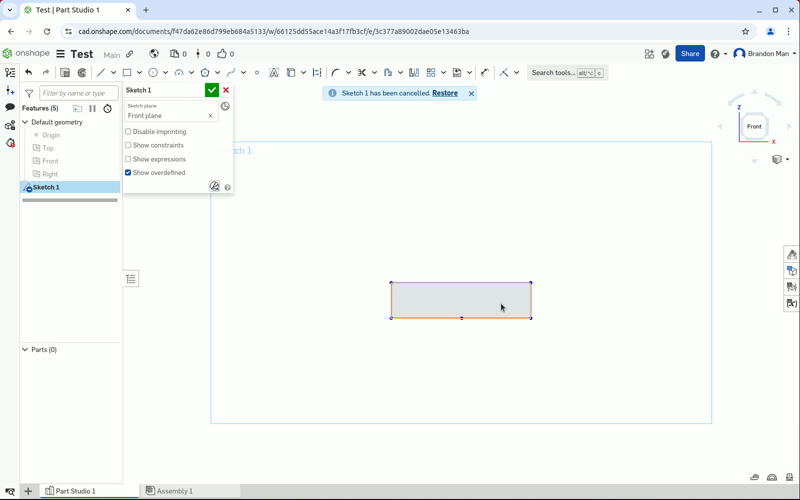
click(501, 303)
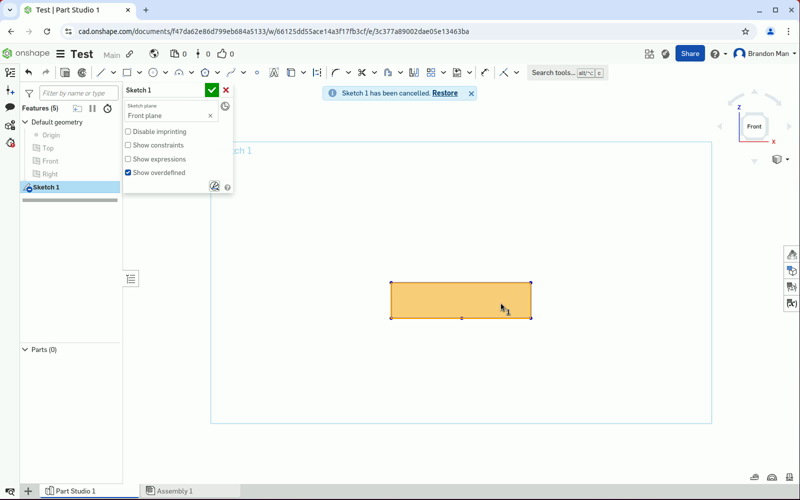
mouse_move(73, 352)
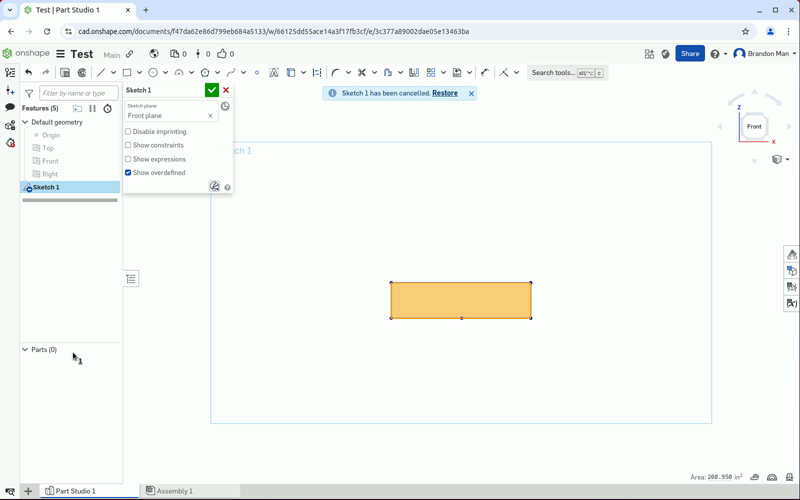
key(shift+y)
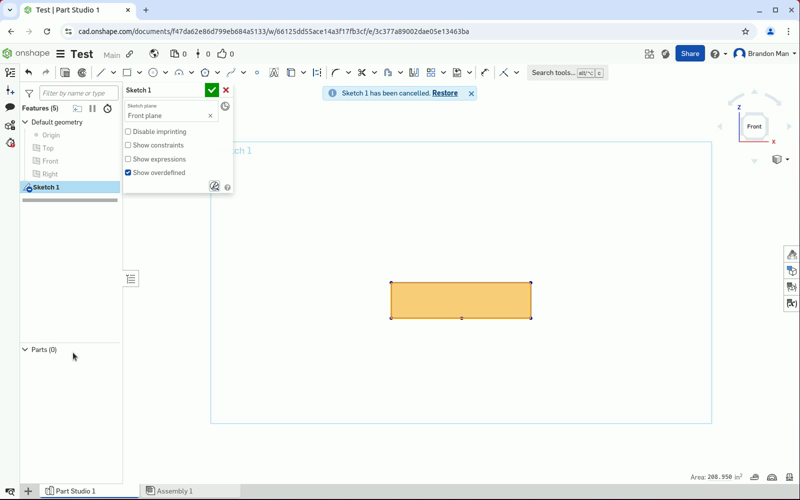
key(shift+e)
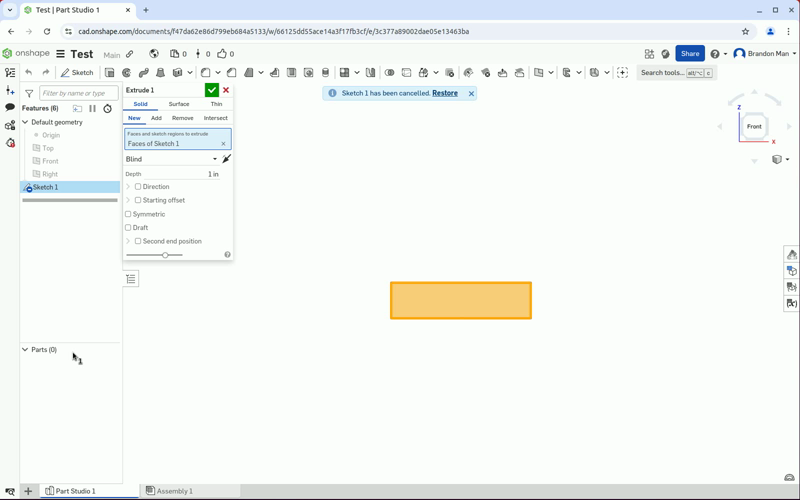
mouse_move(143, 106)
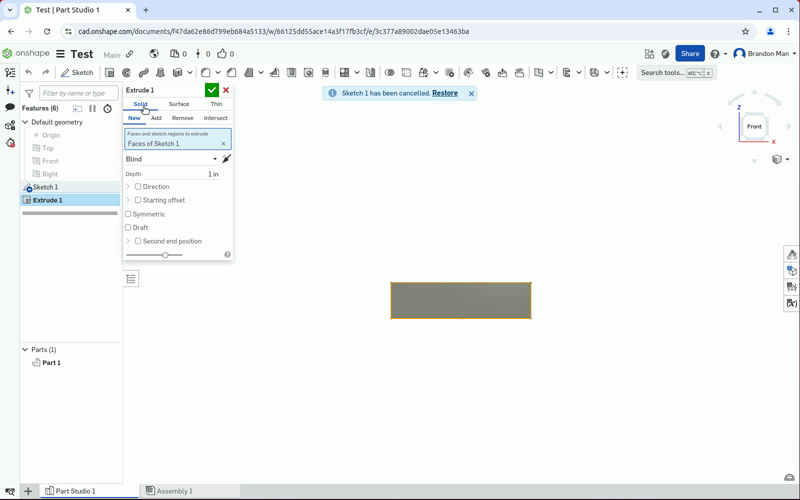
click(143, 106)
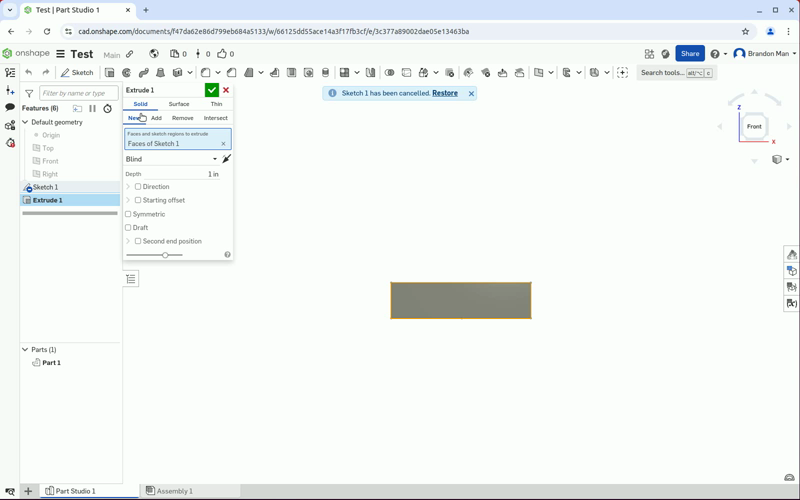
mouse_move(137, 120)
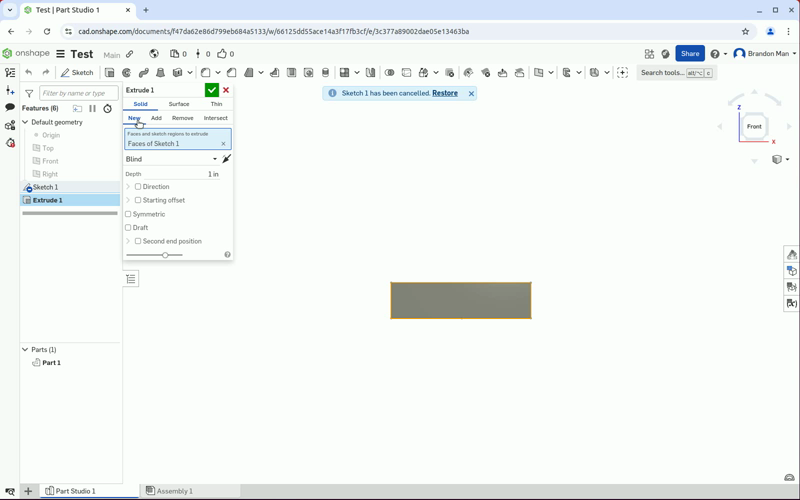
click(137, 120)
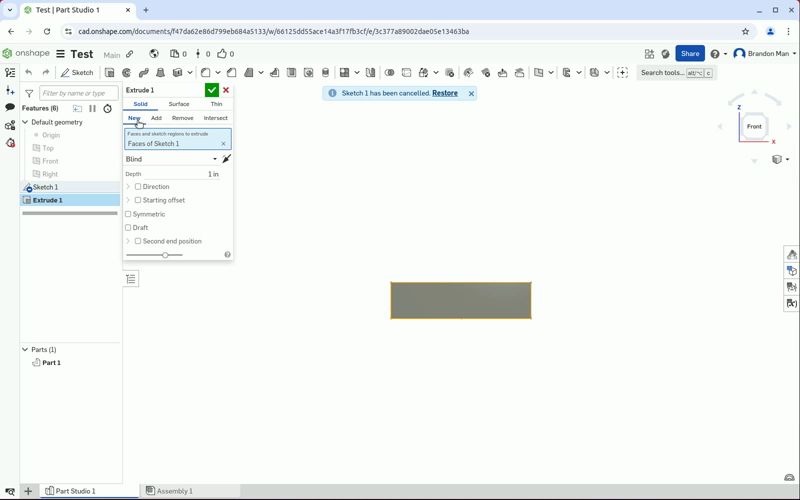
key(tab, 4)
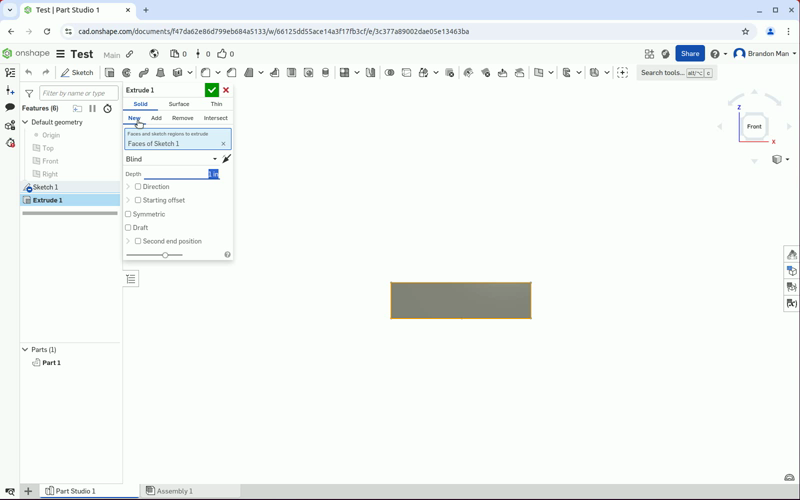
text(18.775)
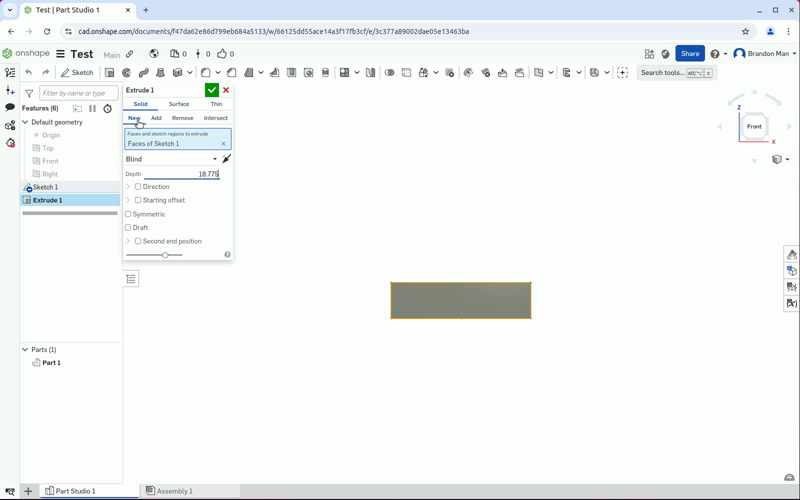
key(enter)
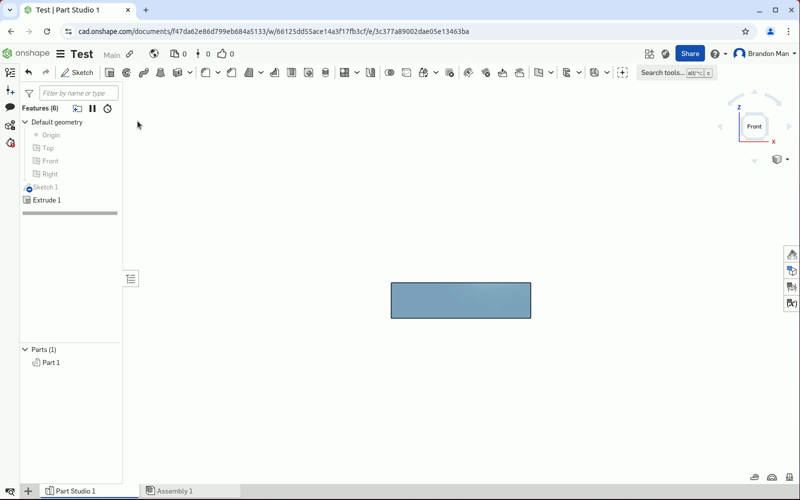
key(shift+h)
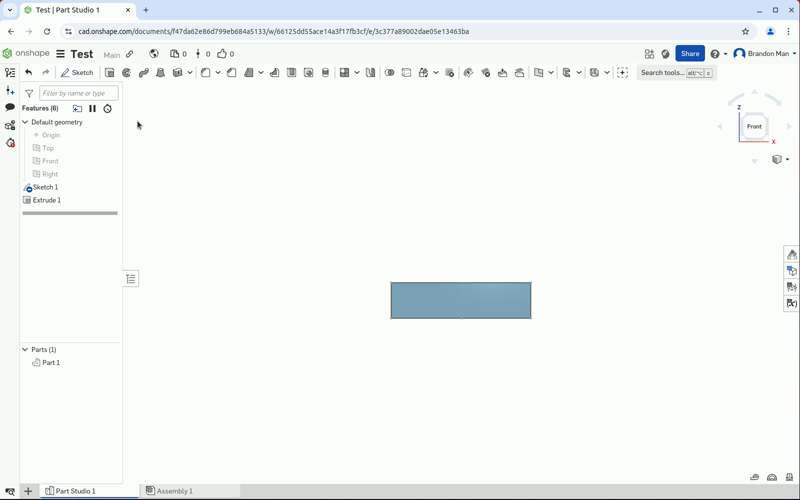
key(shift+h)
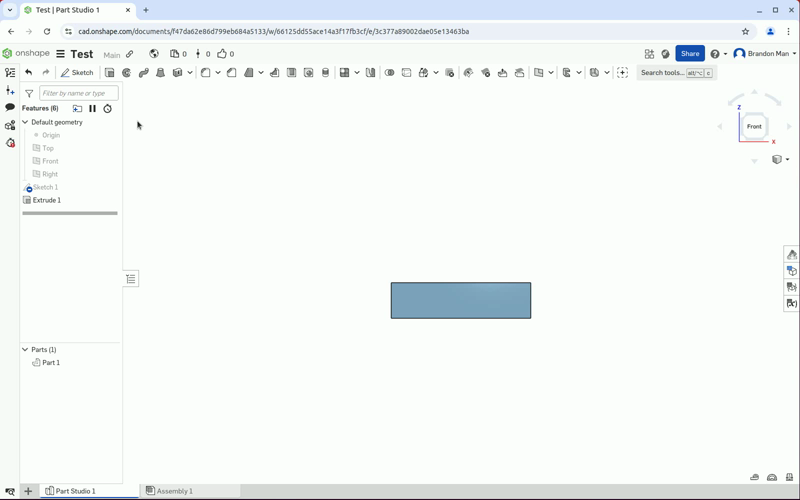
mouse_move(73, 189)
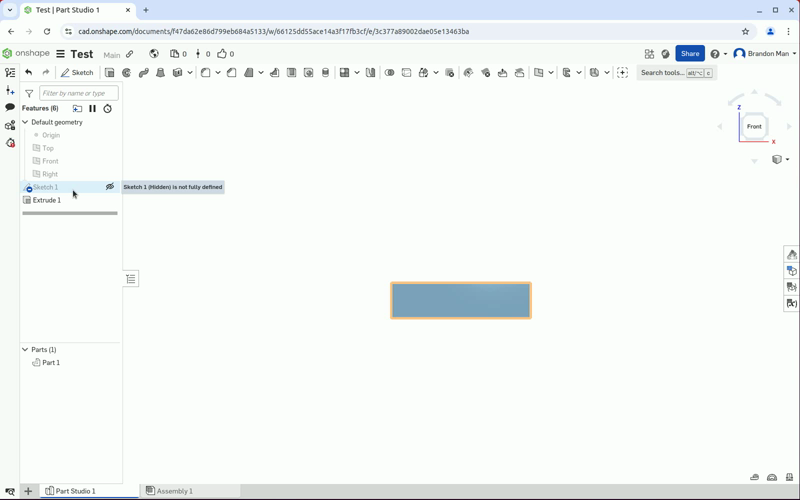
click(73, 189)
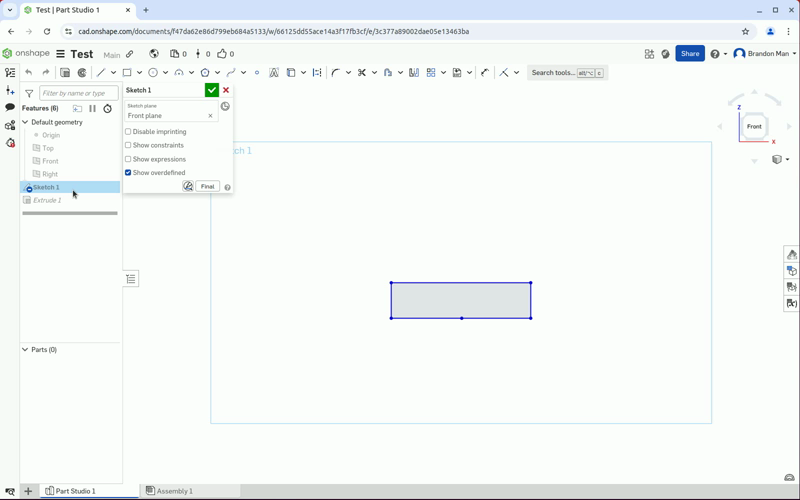
mouse_move(229, 92)
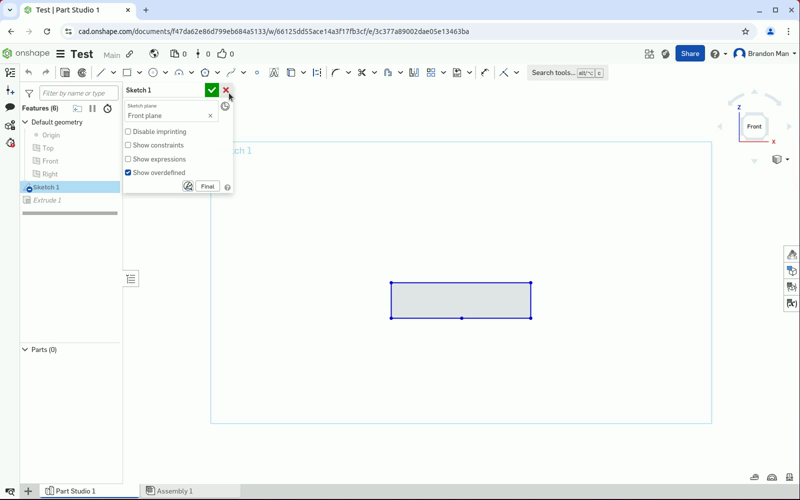
click(229, 92)
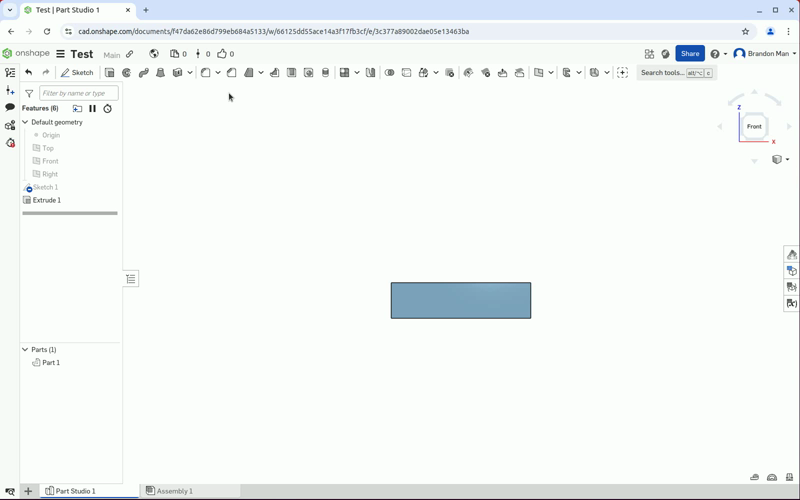
mouse_move(73, 352)
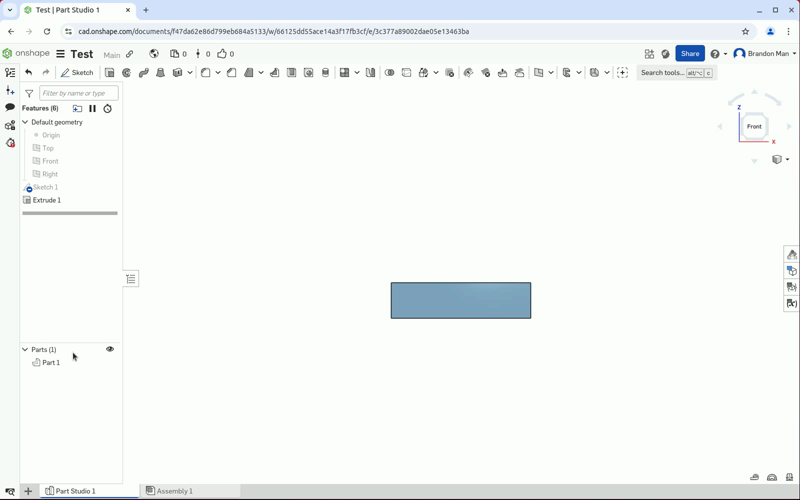
key(y)
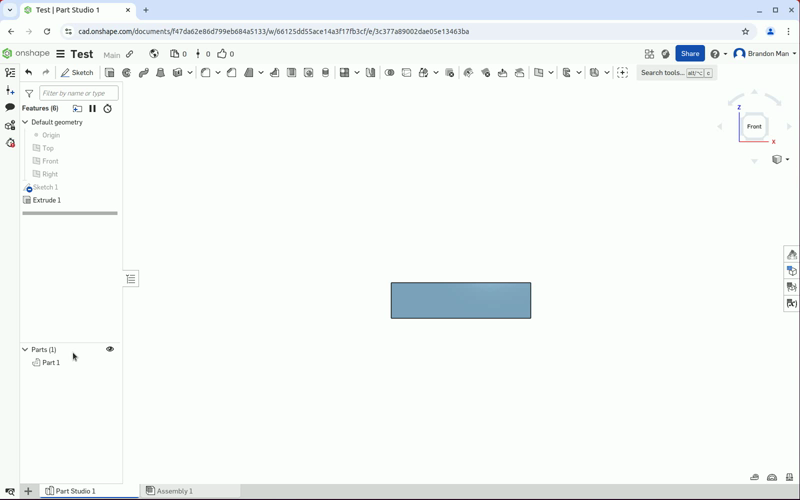
key(shift+p)
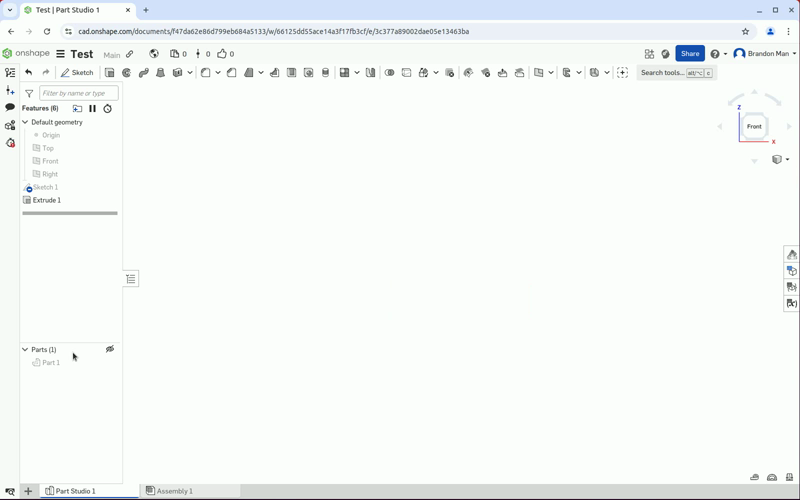
key(space)
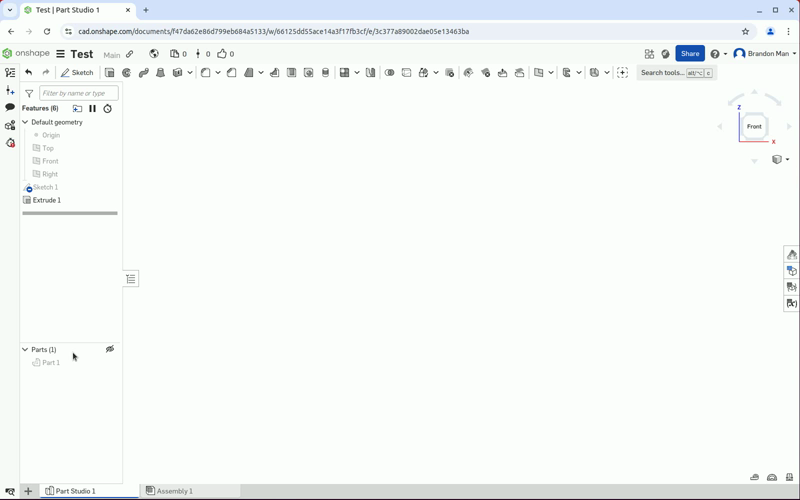
key_down(shift)
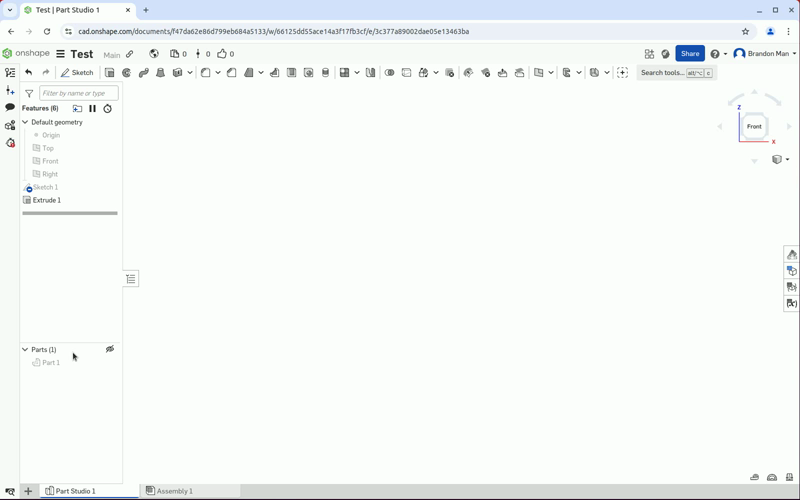
key(down)
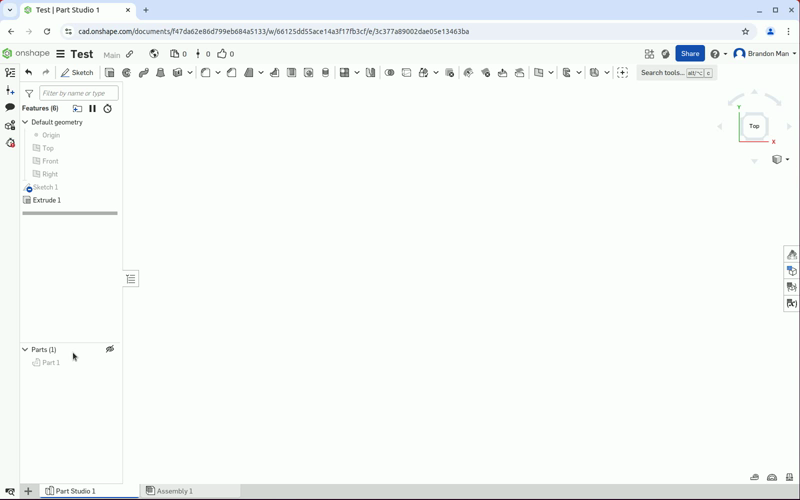
key_up(shift)
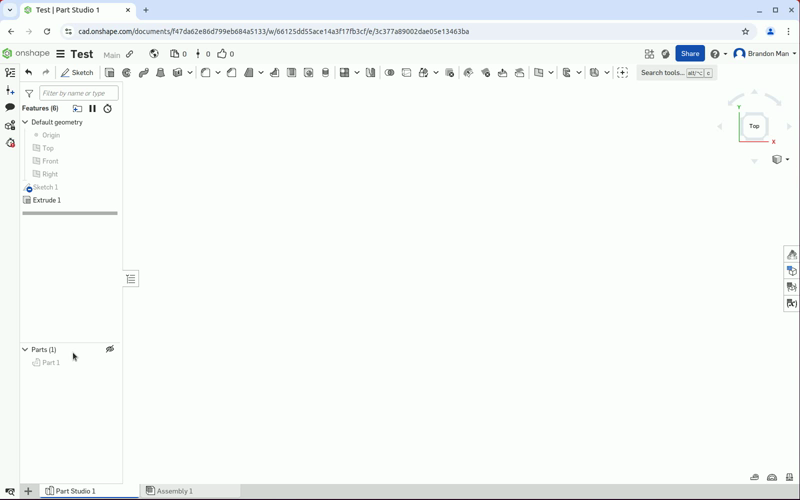
mouse_move(73, 352)
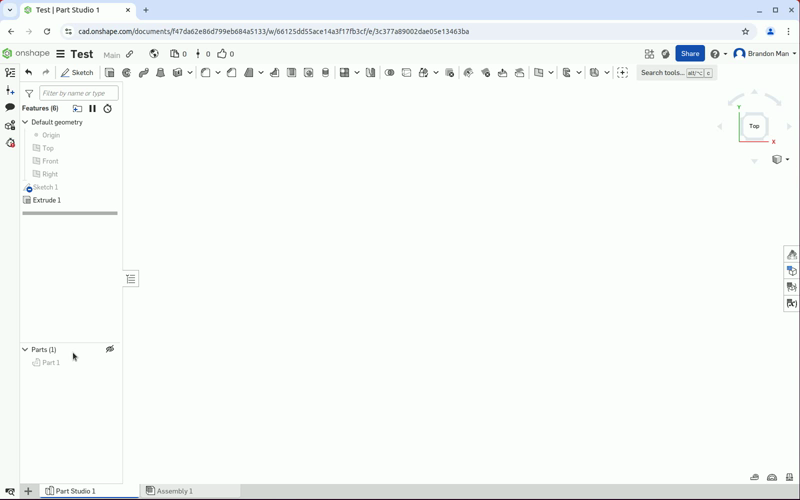
key(shift+y)
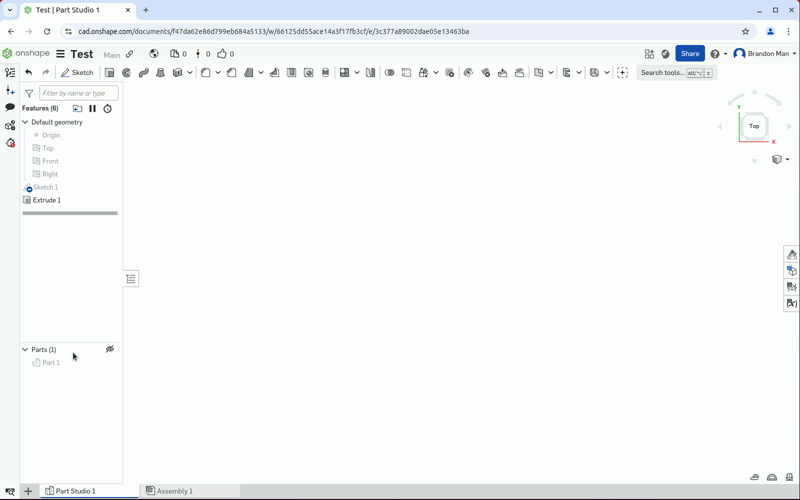
key(shift+s)
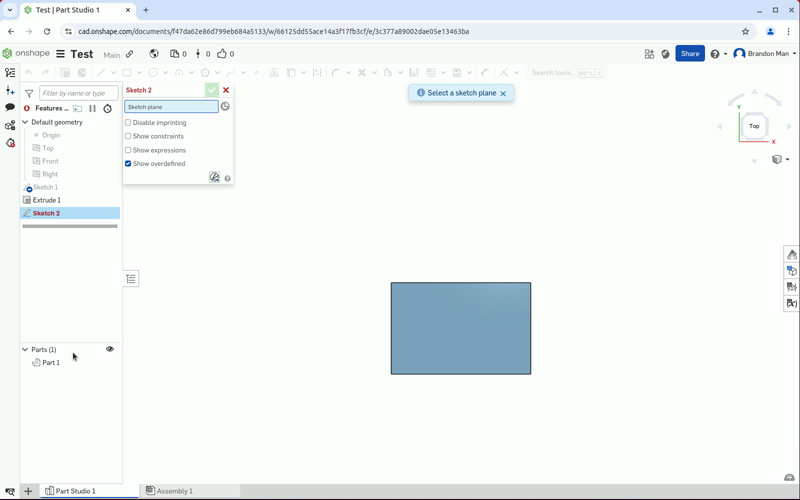
mouse_move(73, 150)
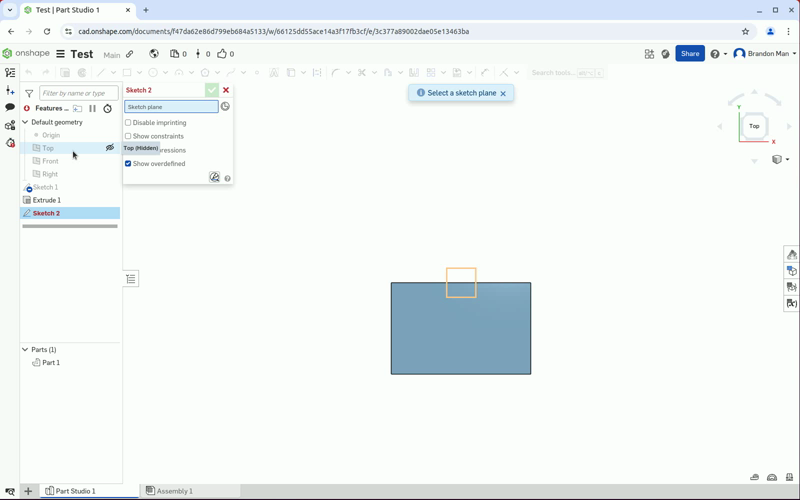
click(73, 150)
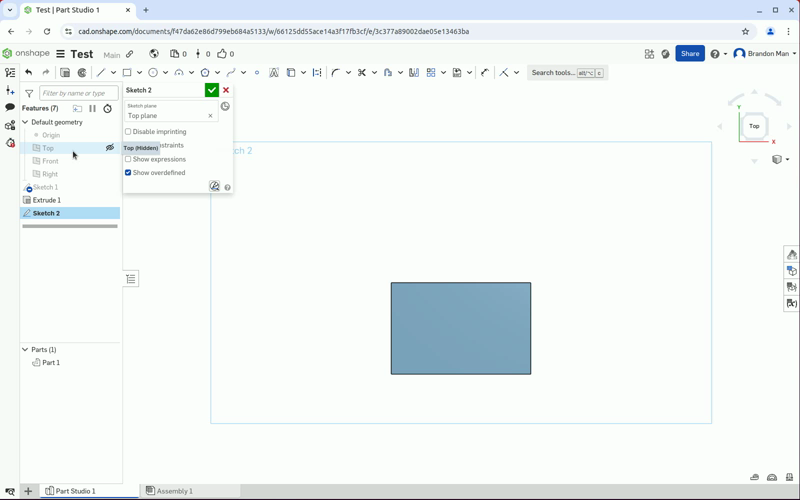
mouse_move(73, 352)
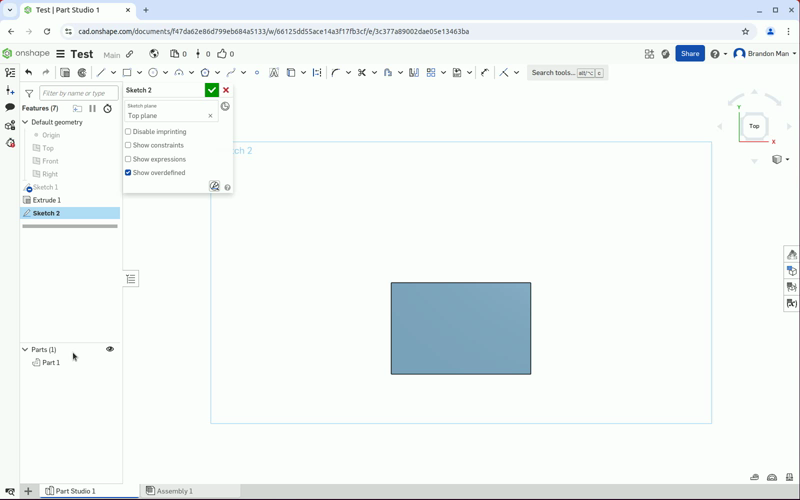
key(y)
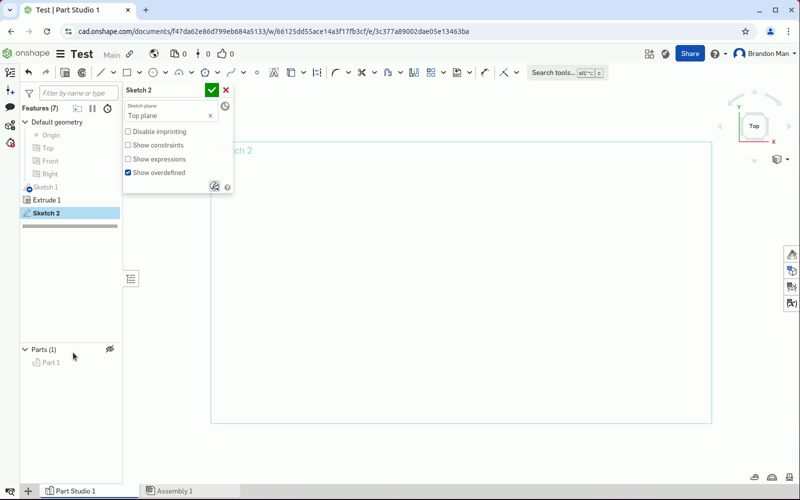
key(l)
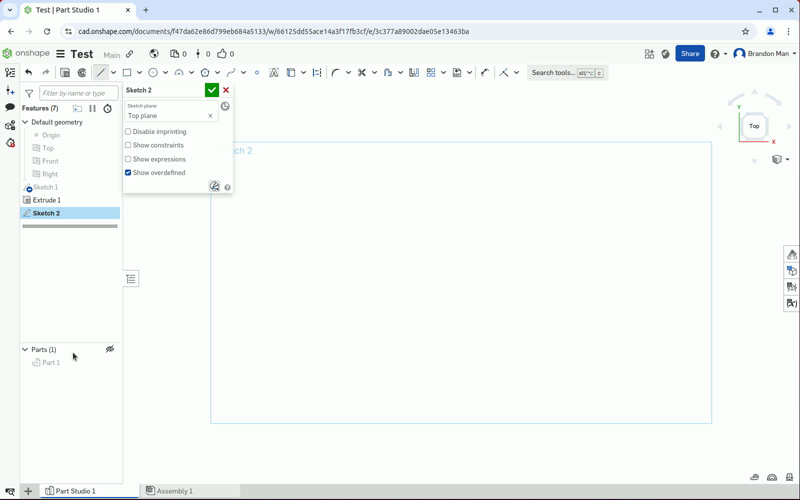
key_down(shift)
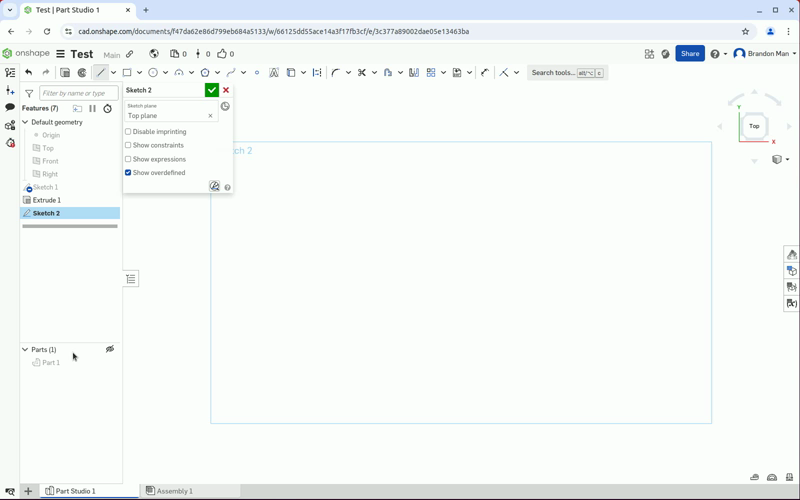
mouse_move(391, 374)
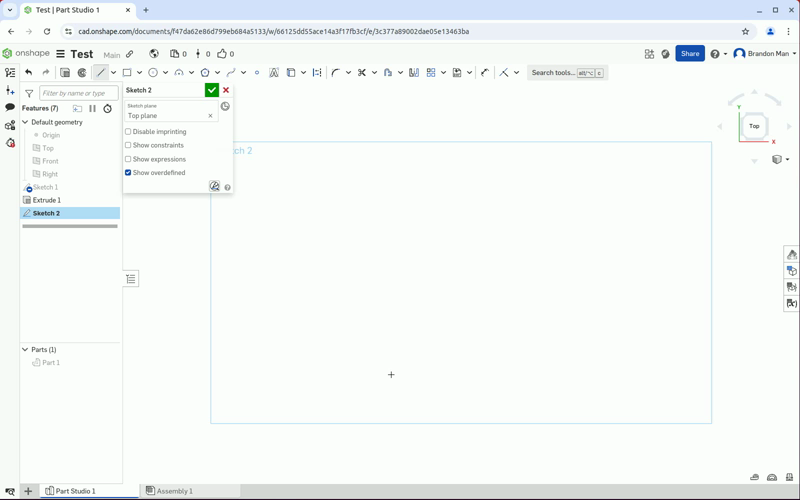
click(391, 374)
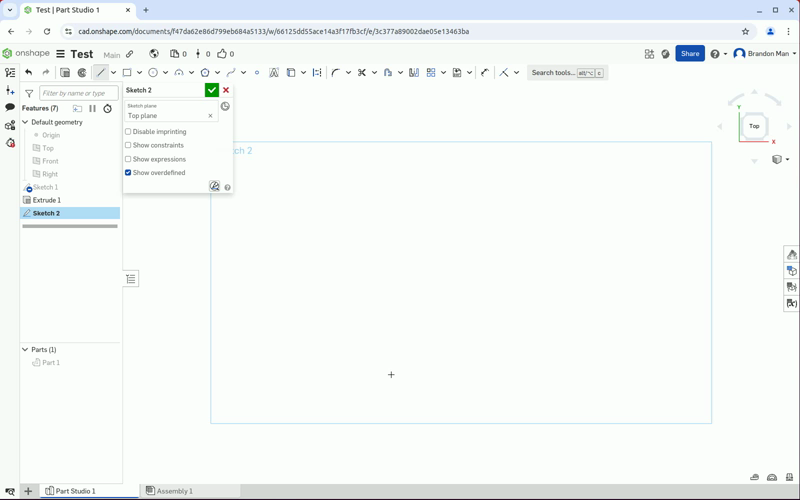
key_up(shift)
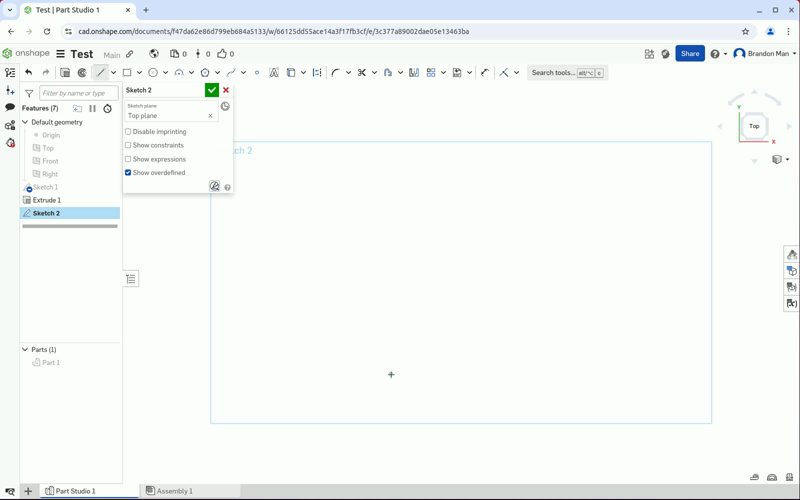
key_down(shift)
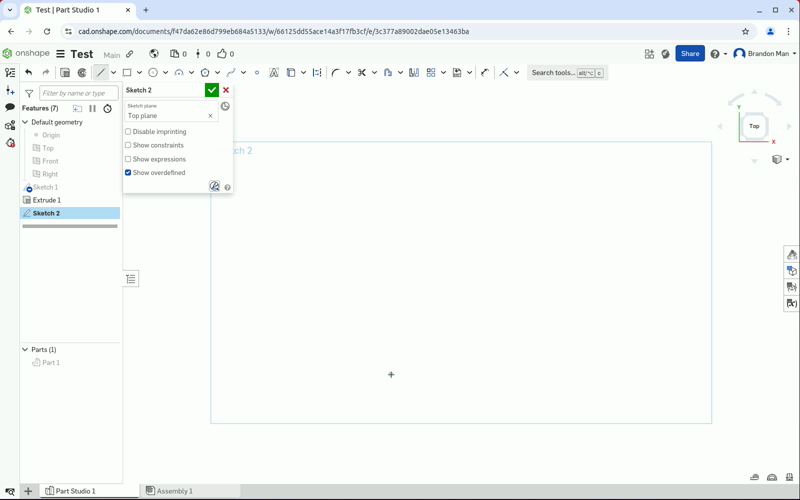
mouse_move(421, 374)
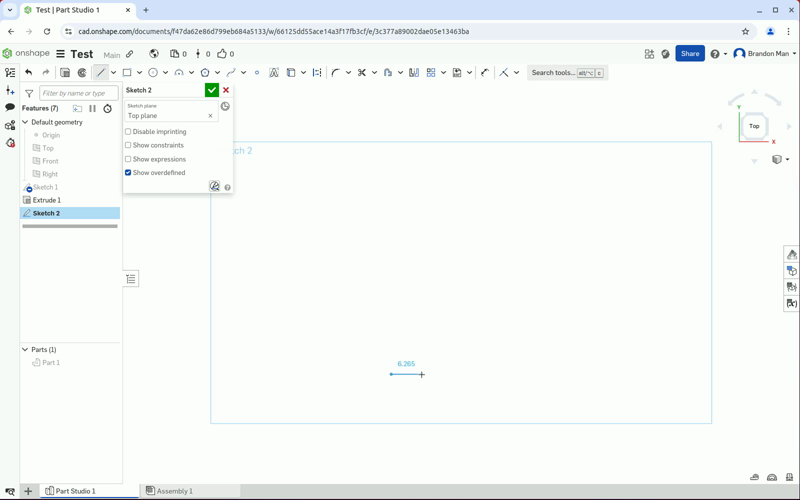
mouse_move(412, 374)
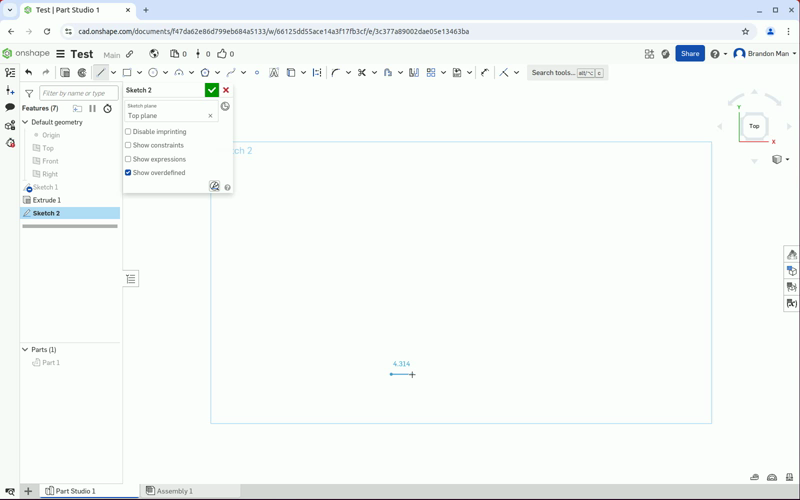
click(412, 374)
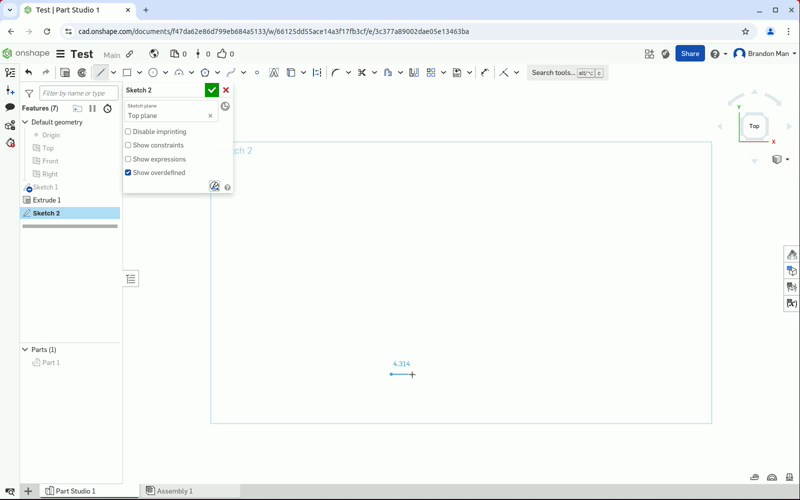
key_up(shift)
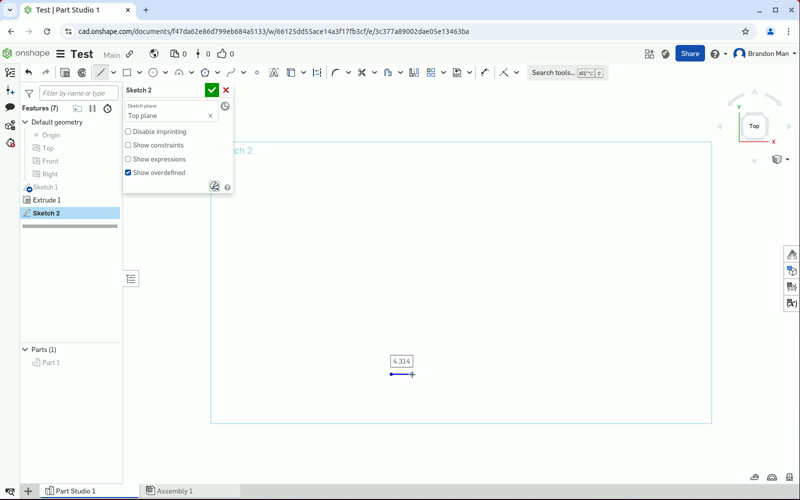
key_down(shift)
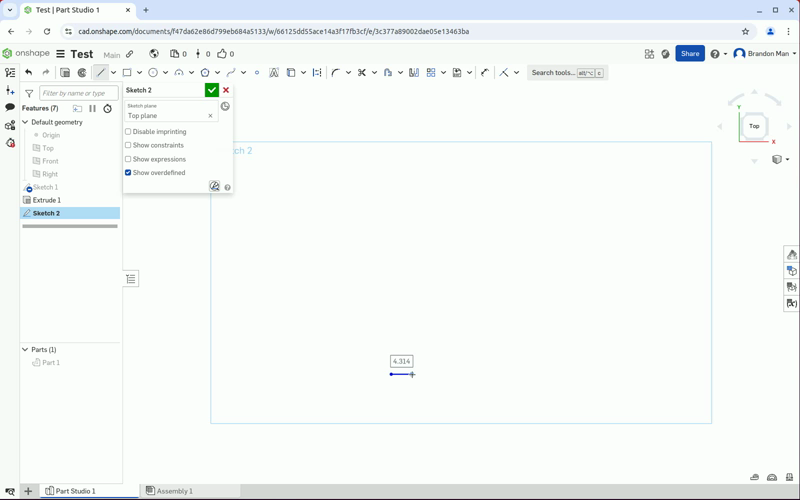
mouse_move(412, 303)
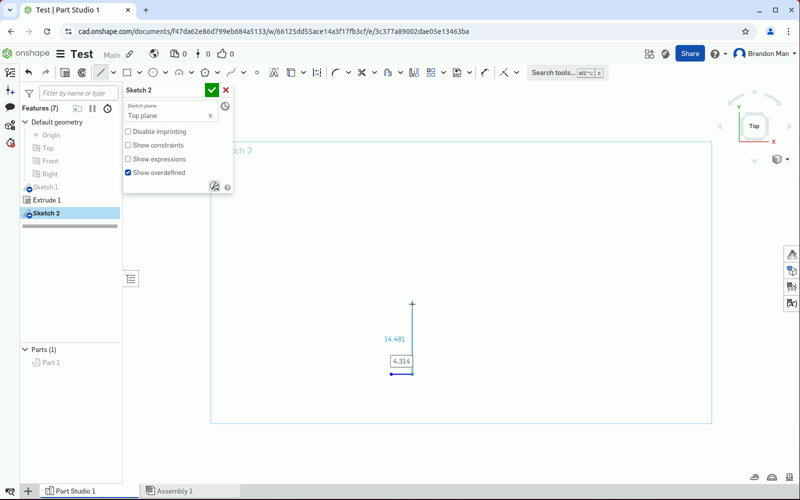
click(412, 303)
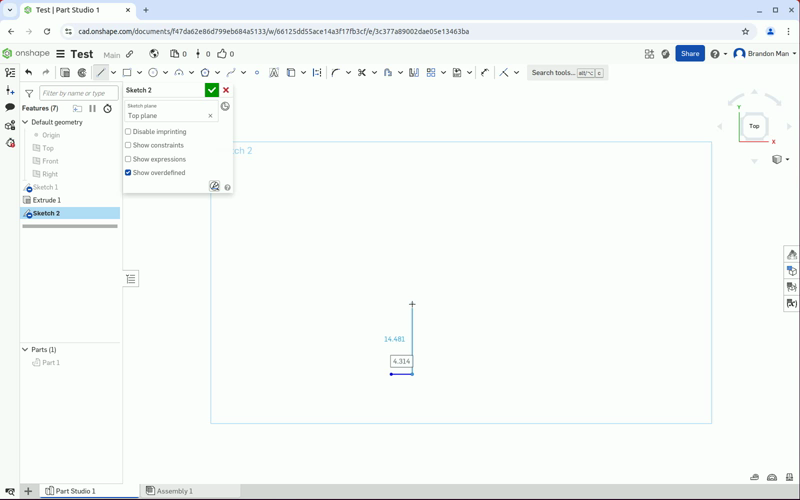
key_up(shift)
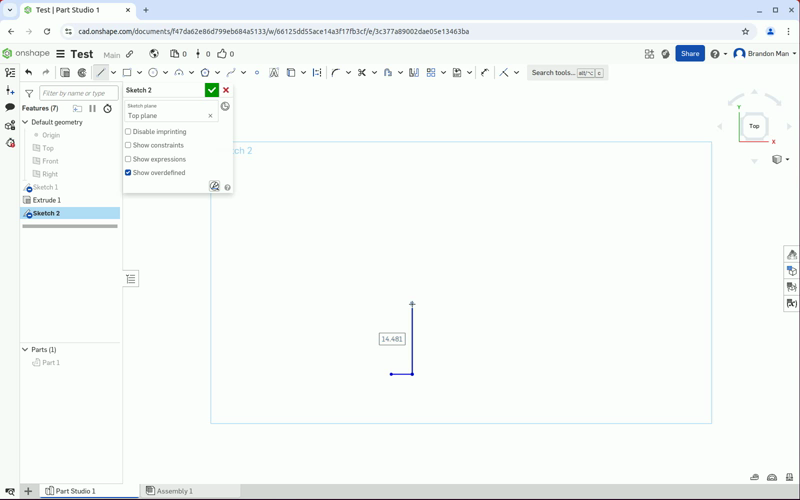
key_down(shift)
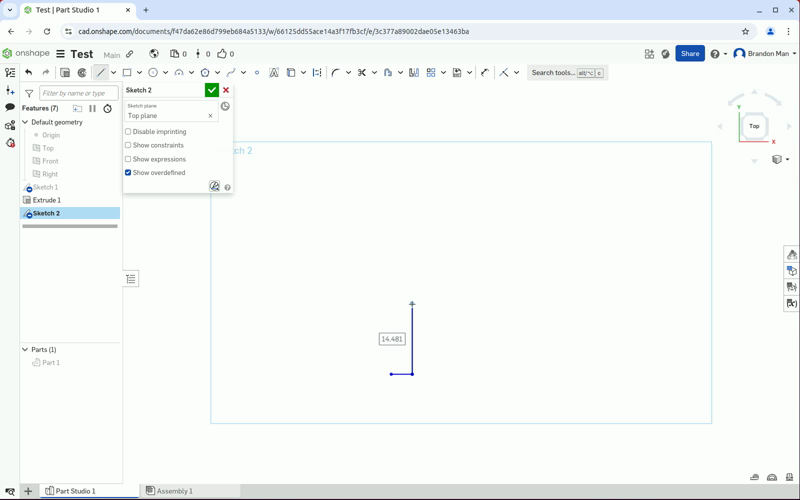
mouse_move(442, 303)
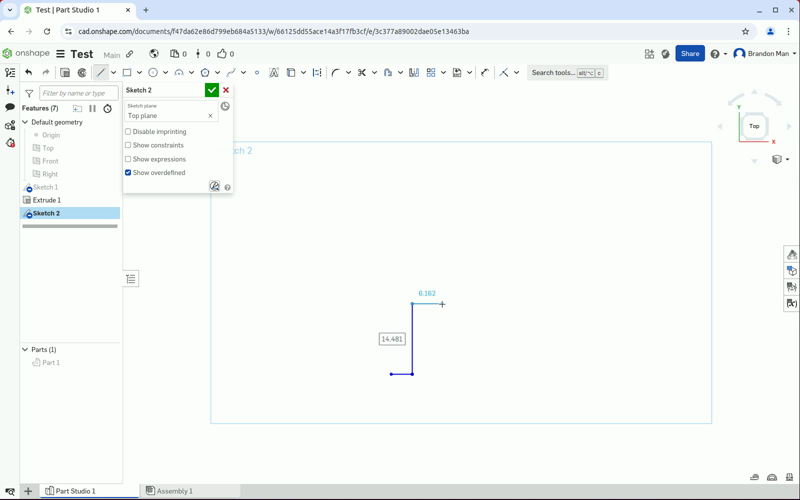
mouse_move(461, 303)
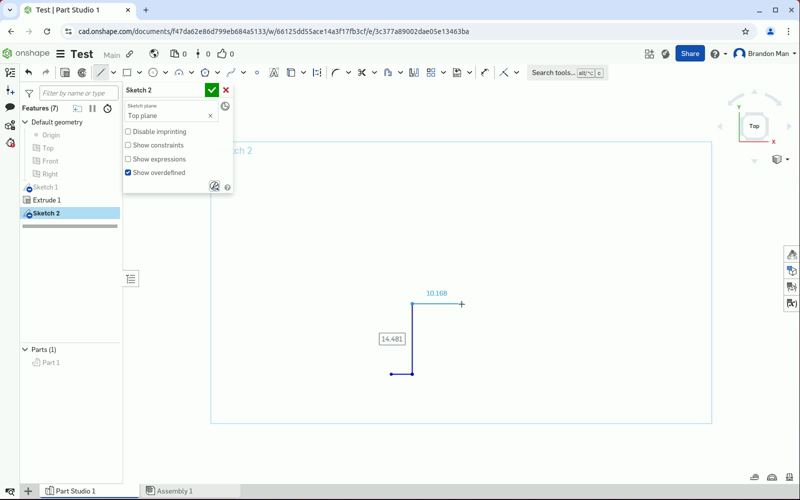
click(461, 303)
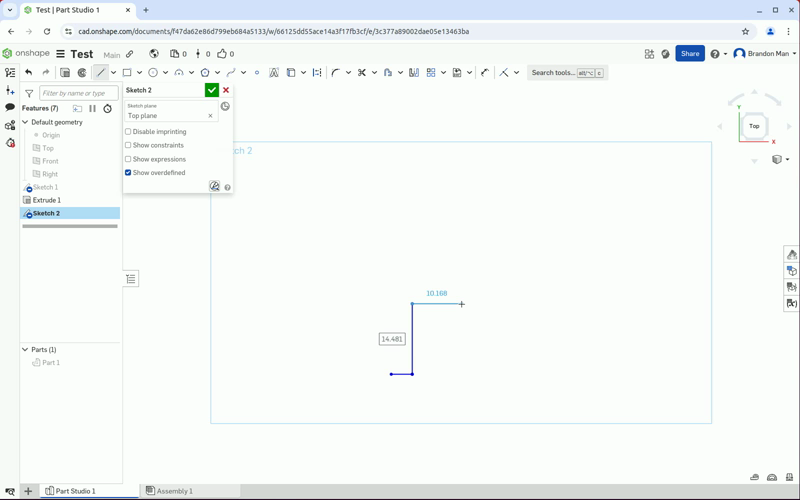
key_up(shift)
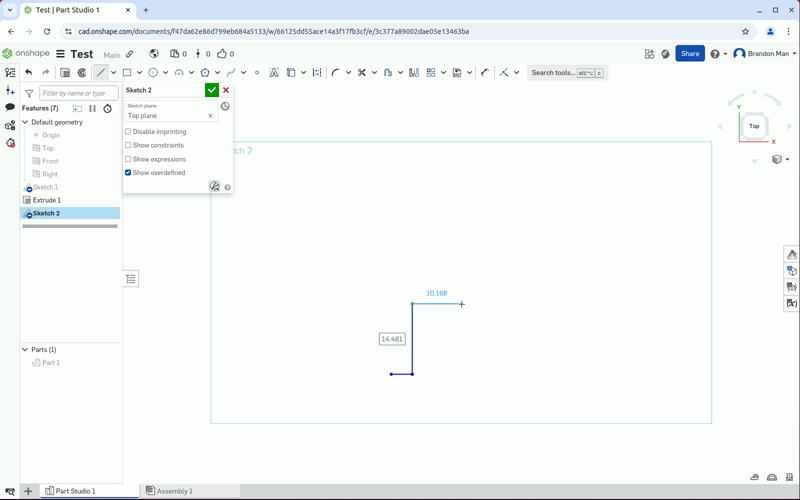
key_down(shift)
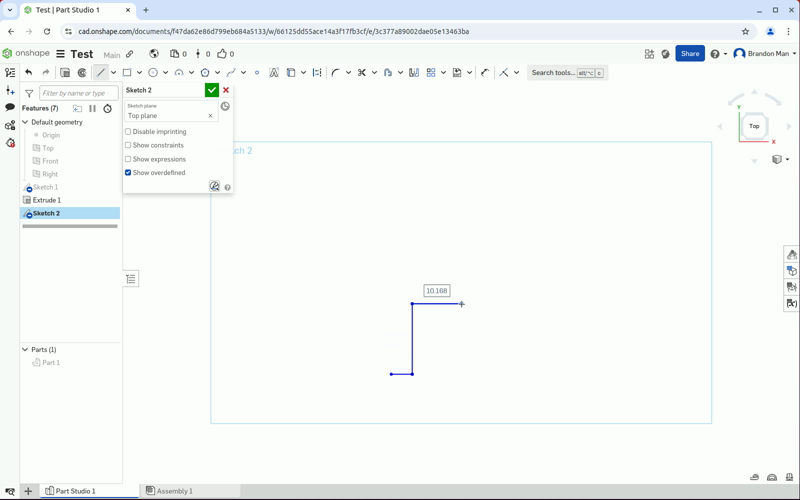
mouse_move(492, 303)
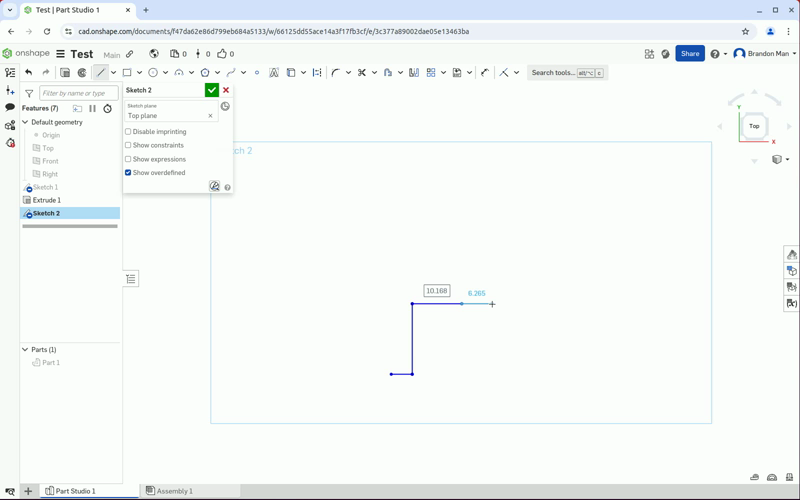
mouse_move(510, 303)
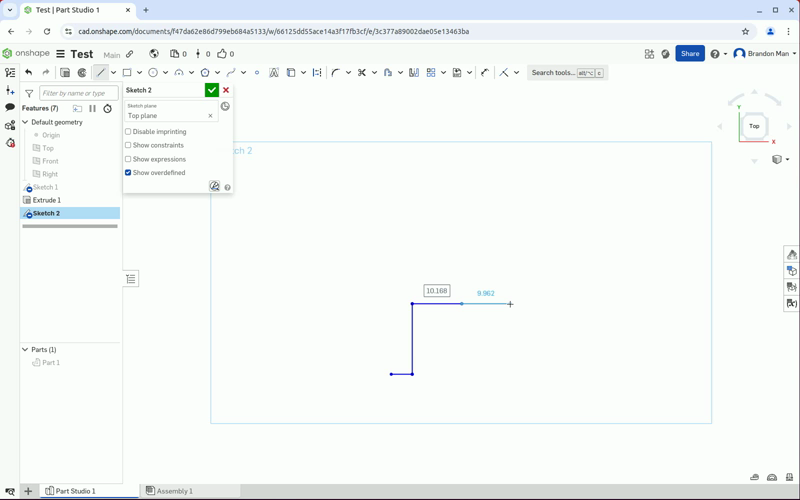
click(510, 303)
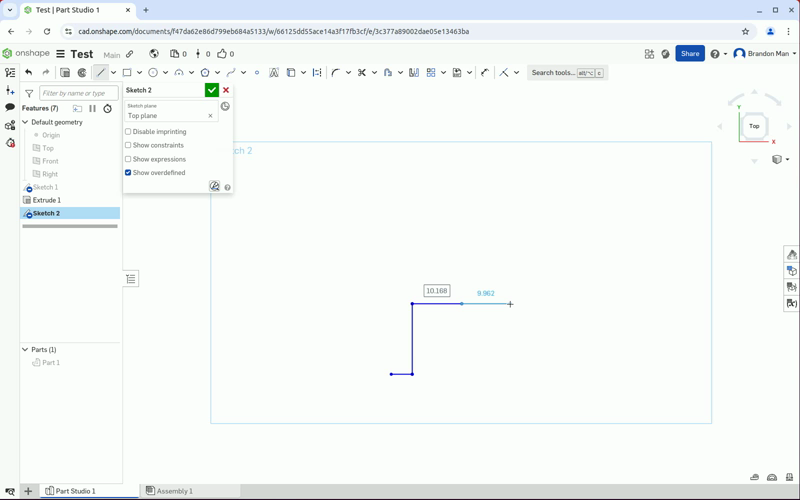
key_up(shift)
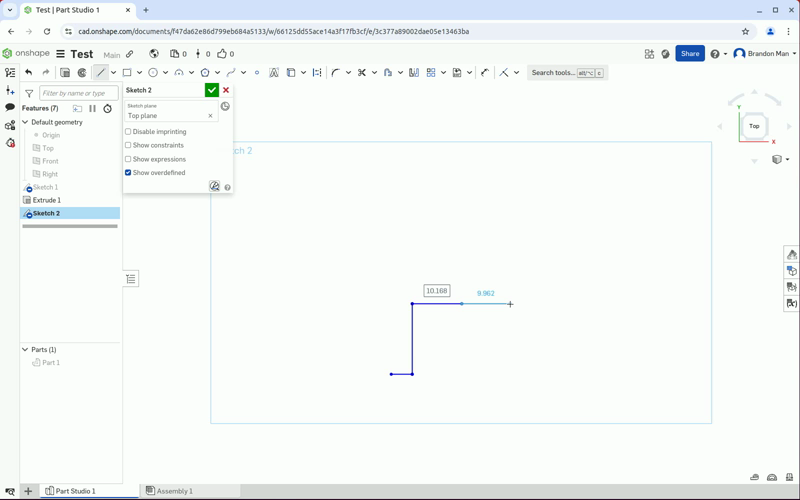
key_down(shift)
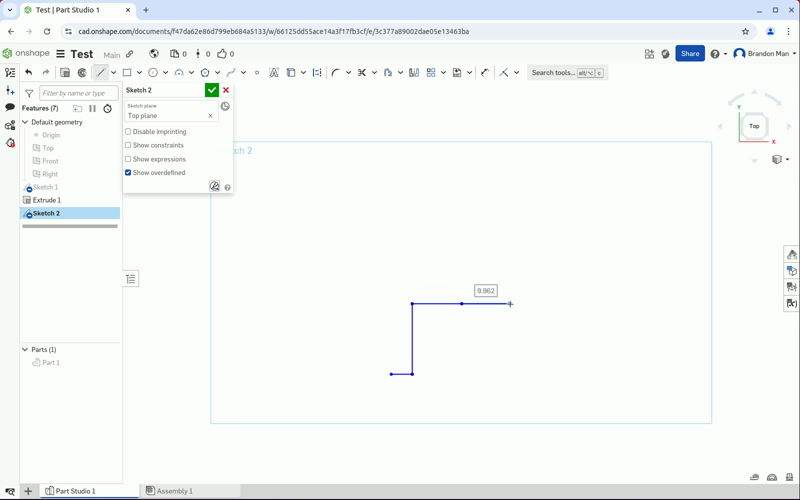
mouse_move(510, 374)
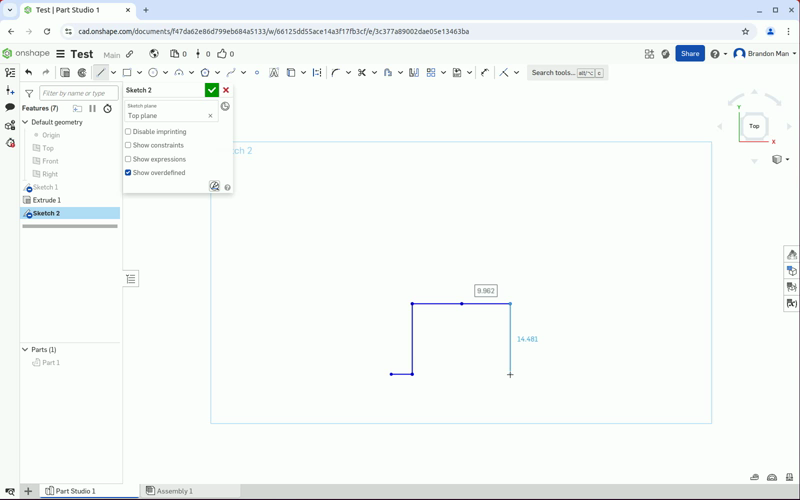
click(510, 374)
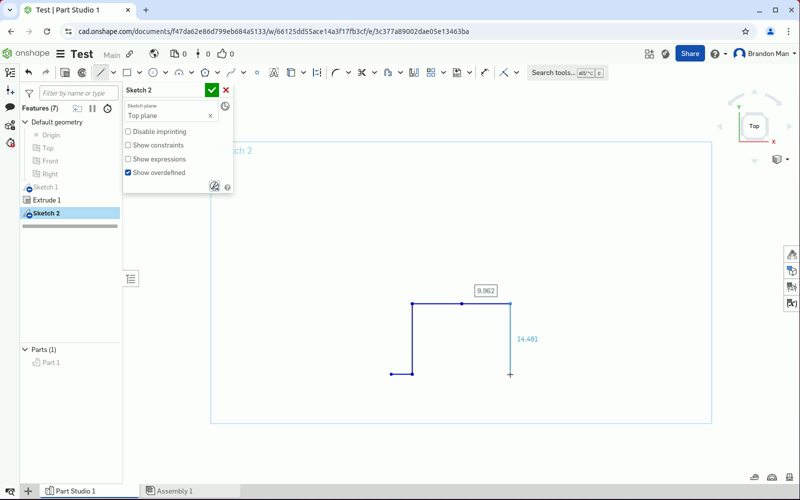
key_up(shift)
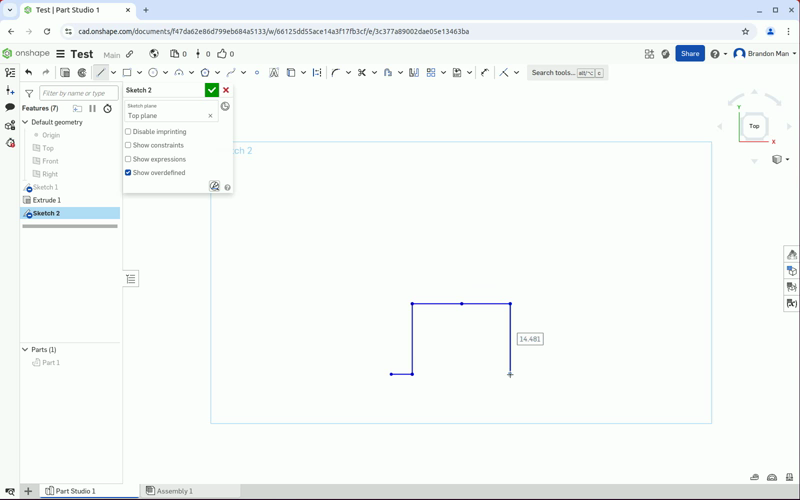
key_down(shift)
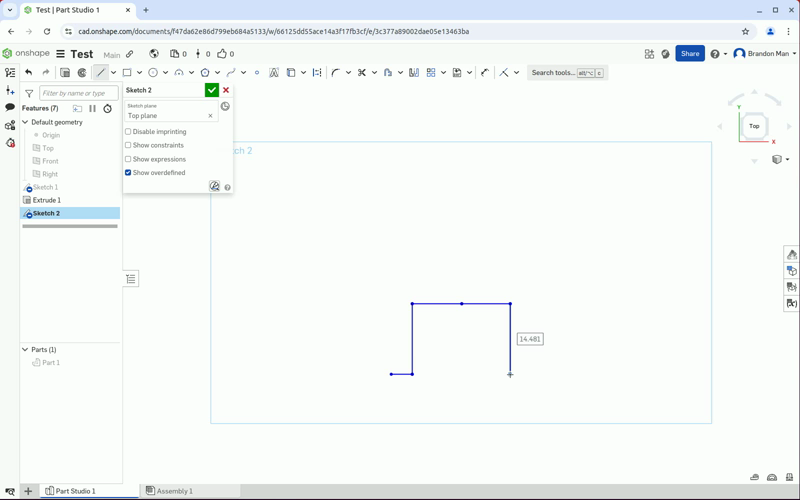
mouse_move(540, 374)
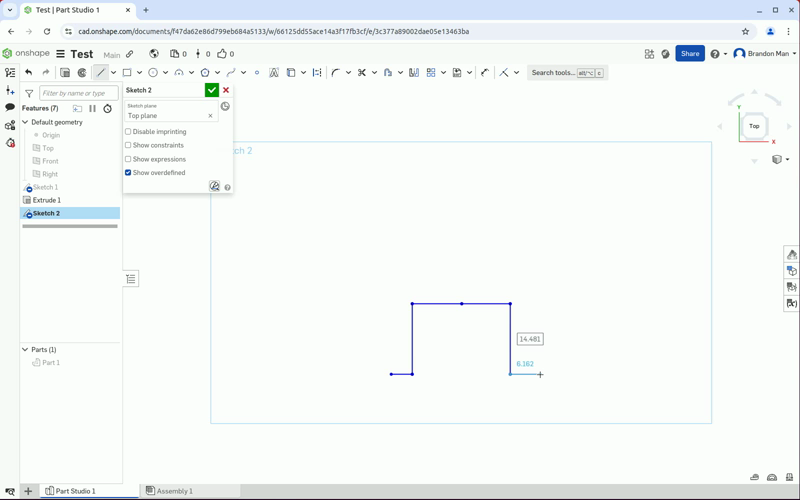
mouse_move(530, 374)
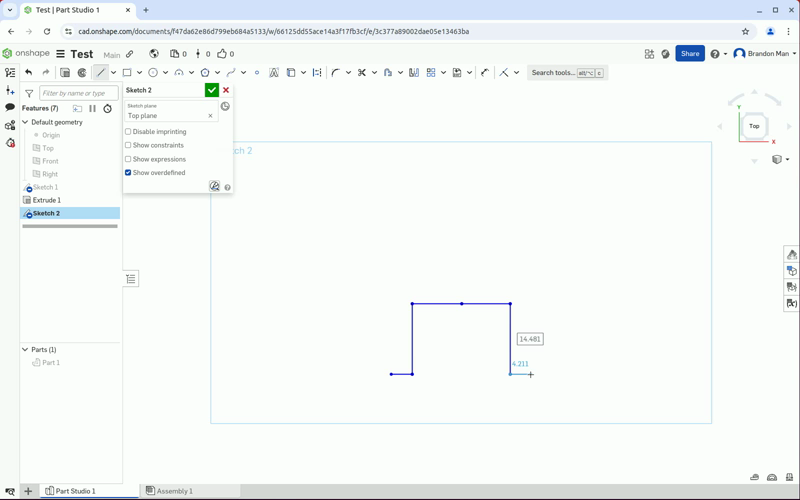
click(530, 374)
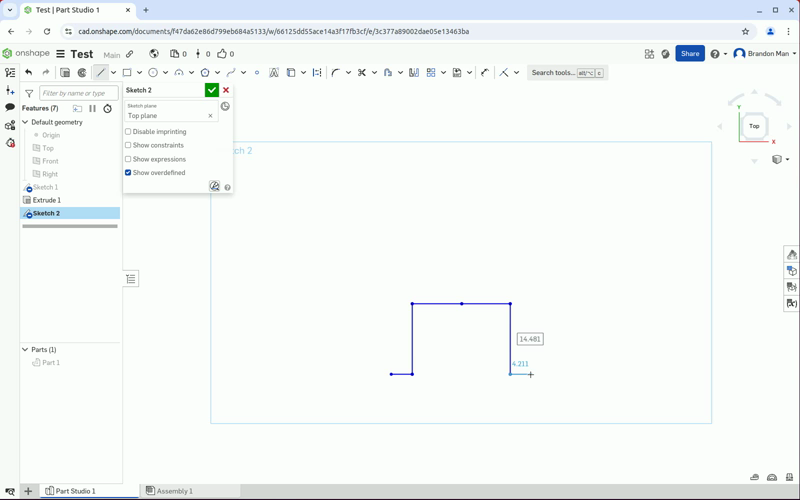
key_up(shift)
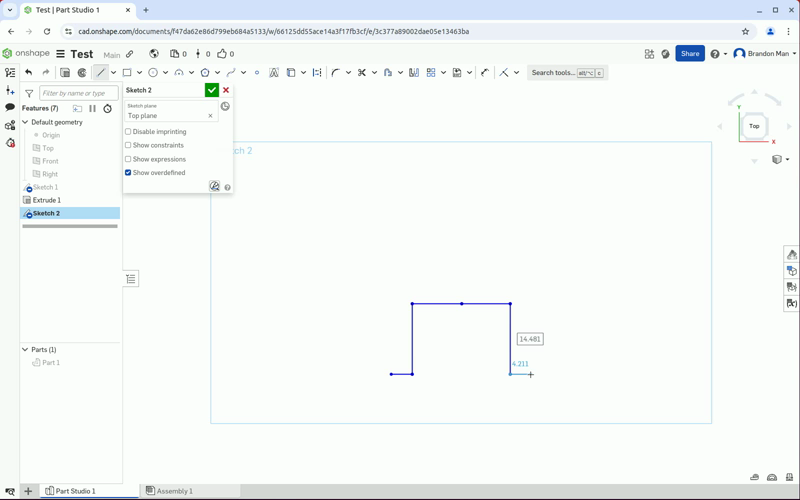
key_down(shift)
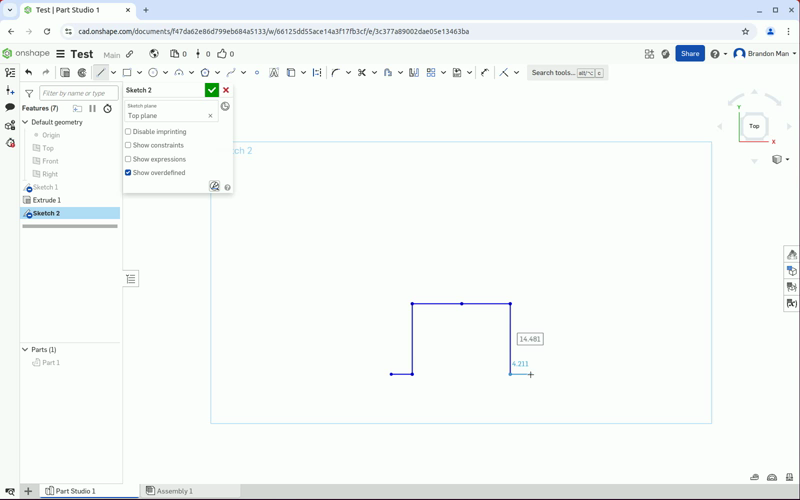
mouse_move(530, 282)
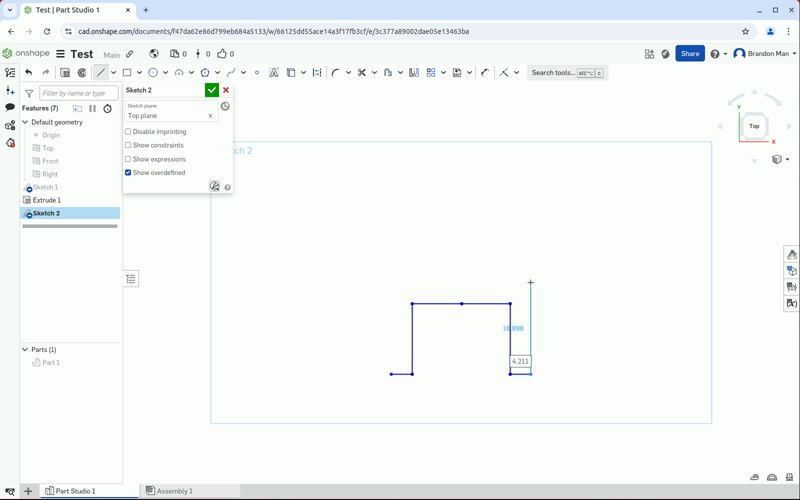
click(530, 282)
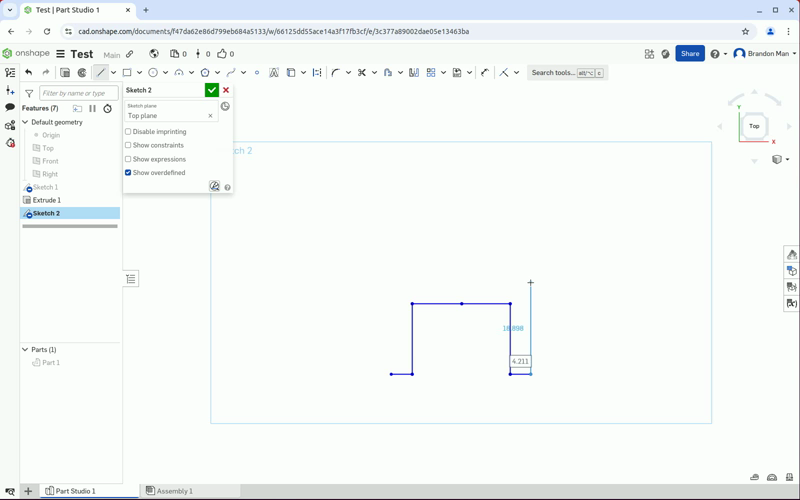
key_up(shift)
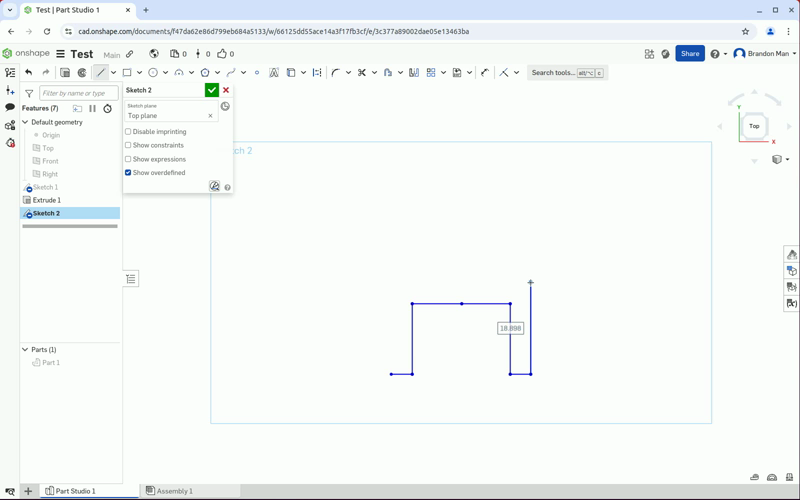
key_down(shift)
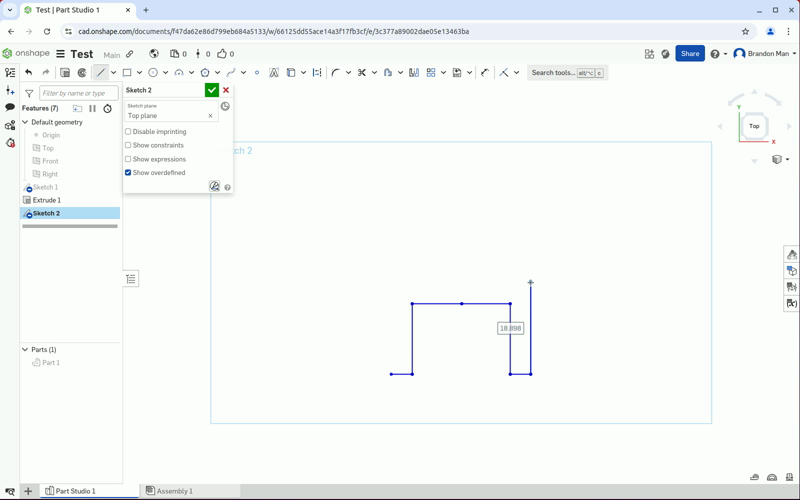
mouse_move(391, 282)
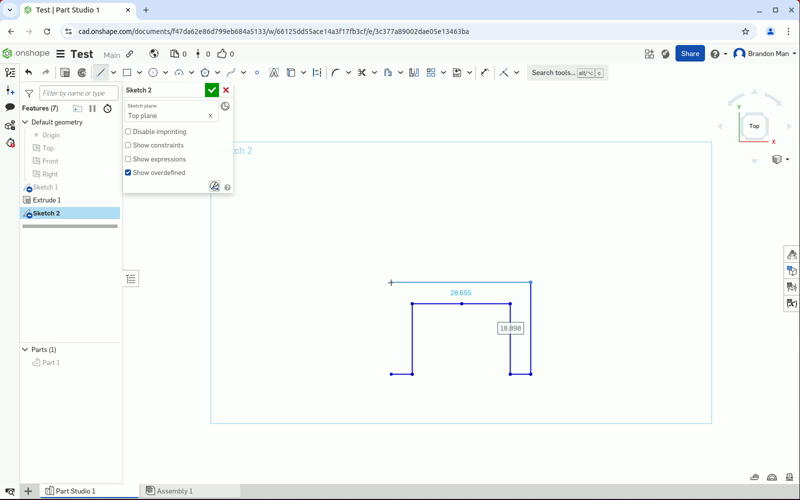
click(391, 282)
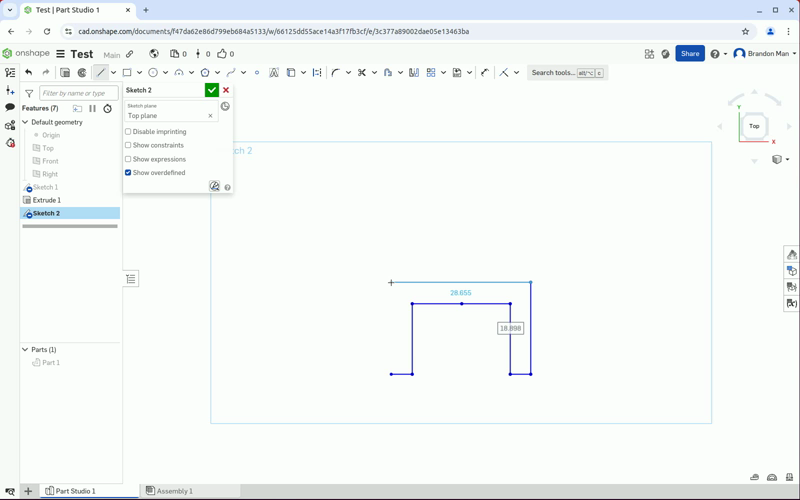
key_up(shift)
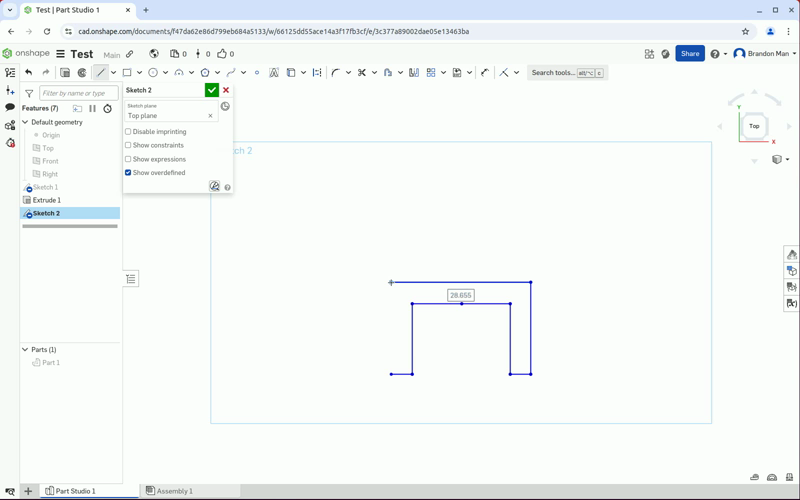
key_down(shift)
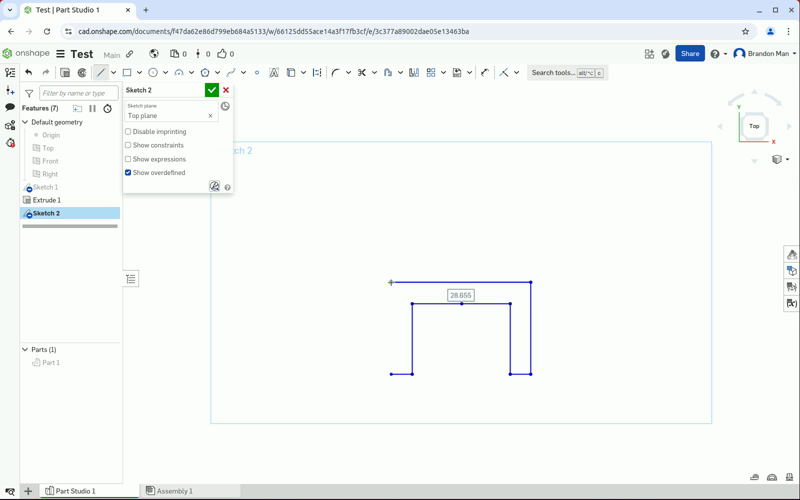
mouse_move(391, 374)
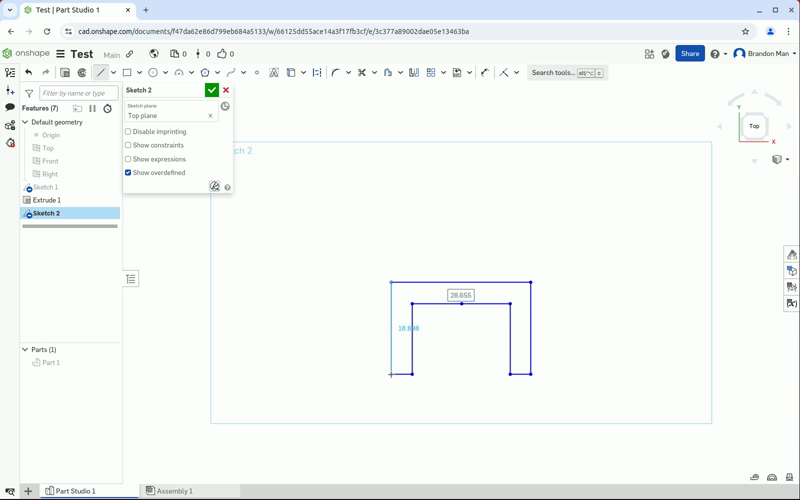
key_up(shift)
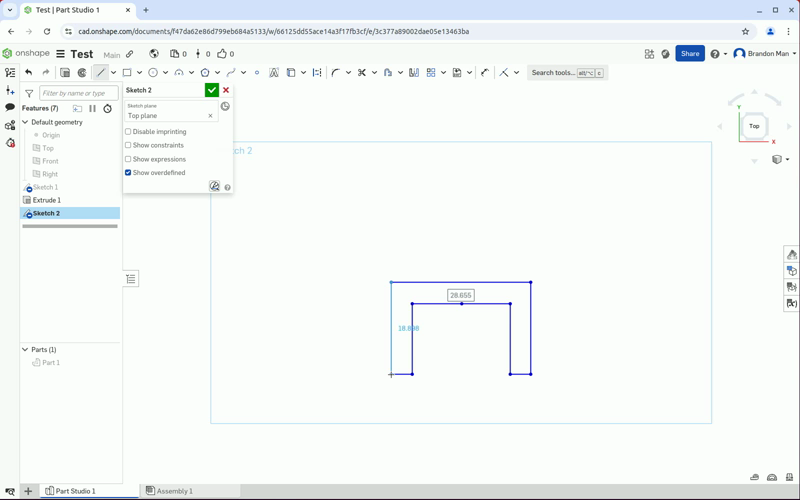
click(391, 374)
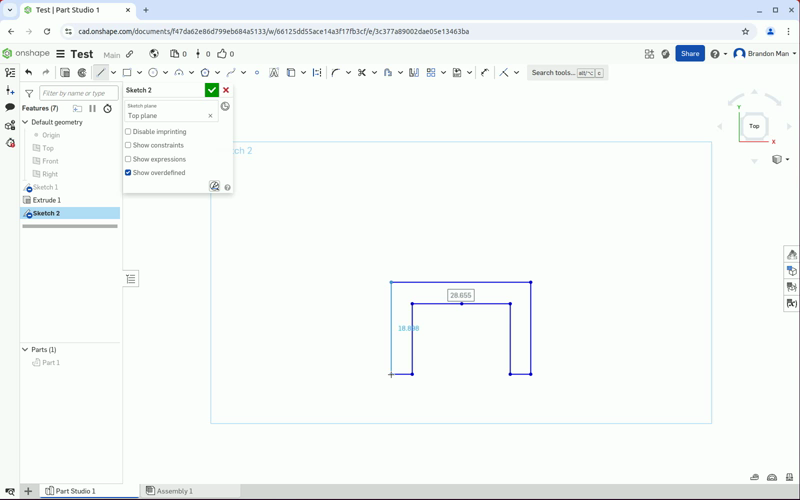
key(esc)
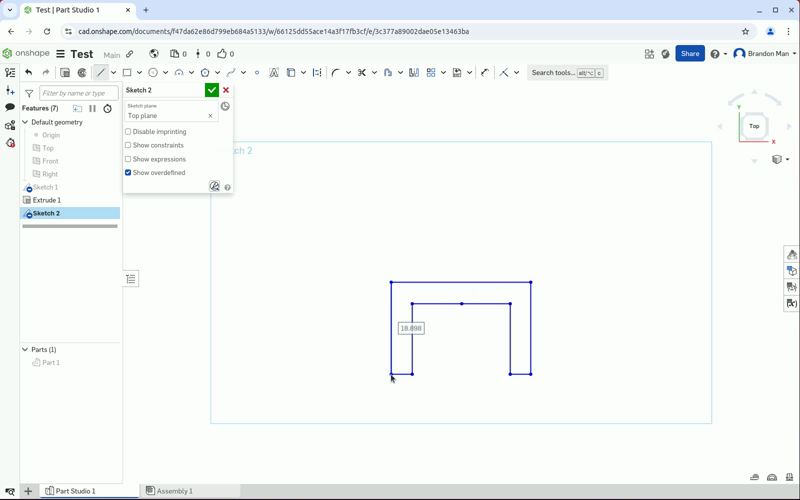
mouse_move(525, 329)
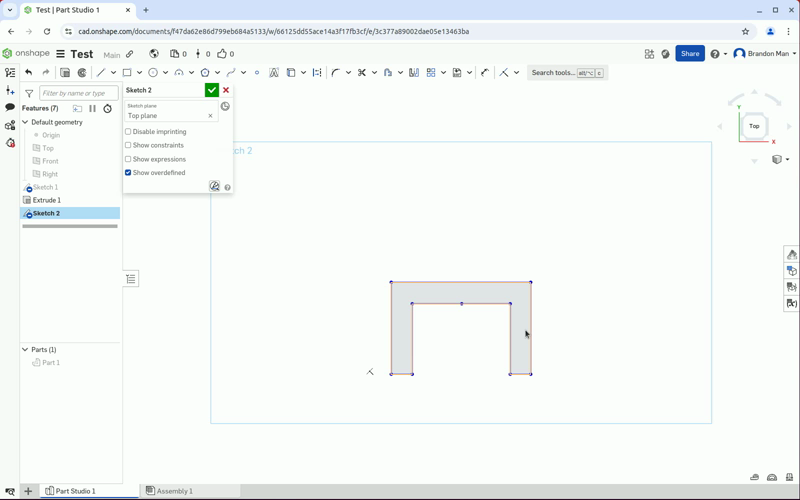
click(525, 329)
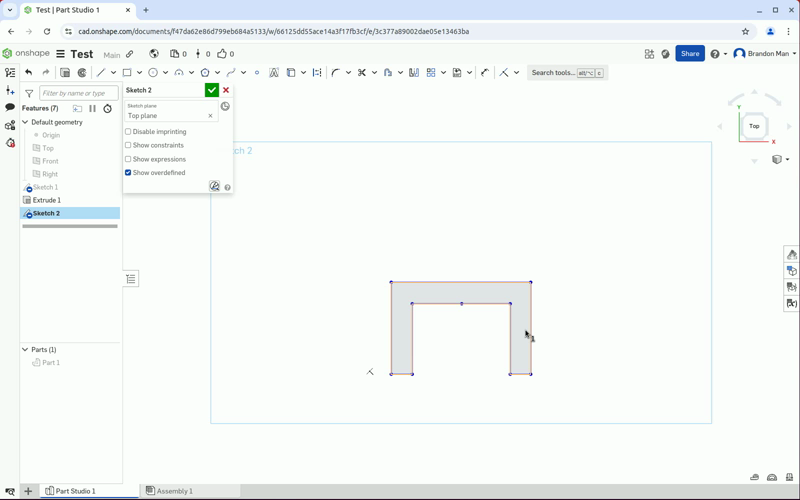
mouse_move(73, 352)
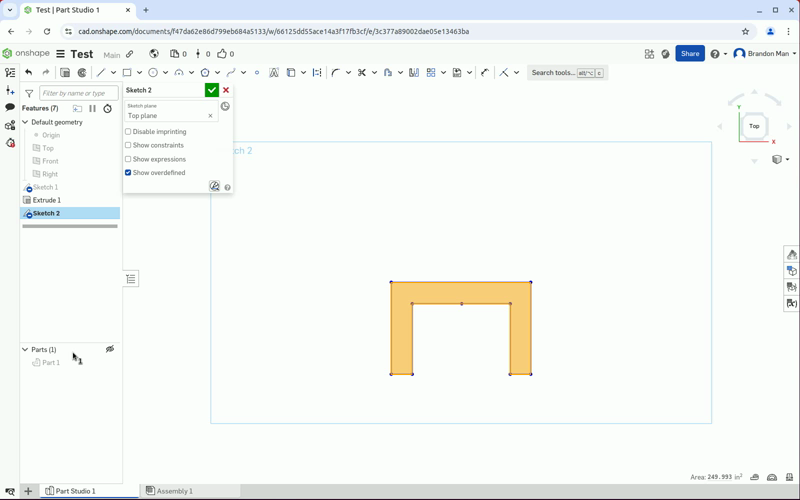
key(shift+y)
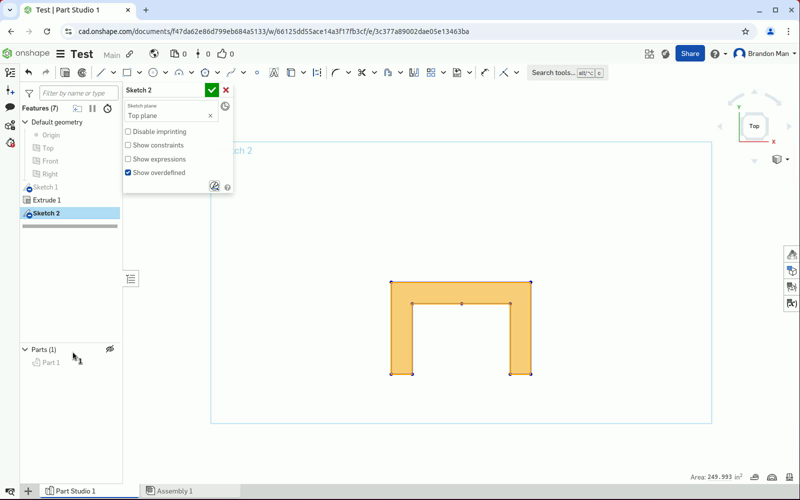
key(shift+e)
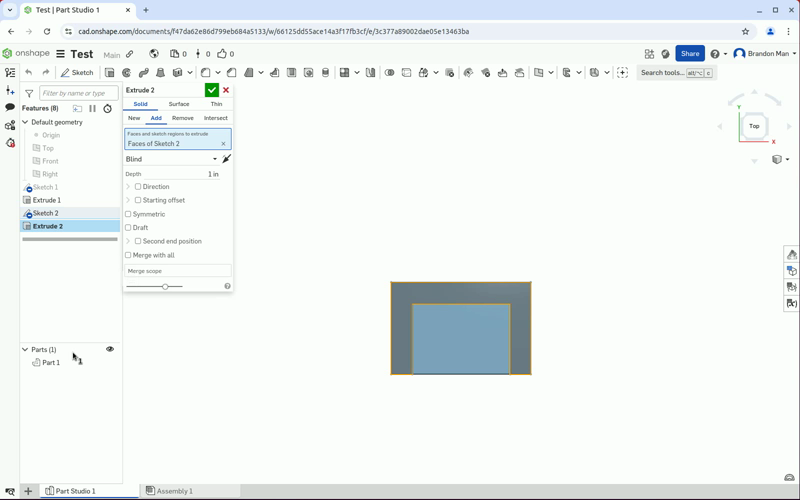
mouse_move(143, 106)
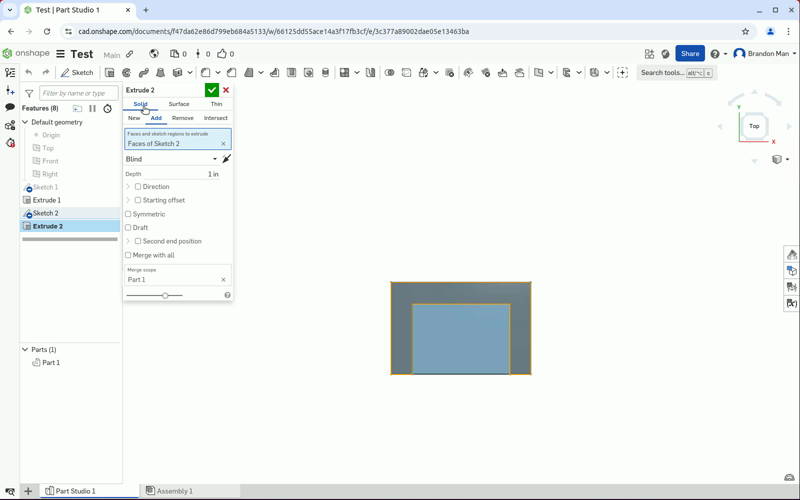
click(143, 106)
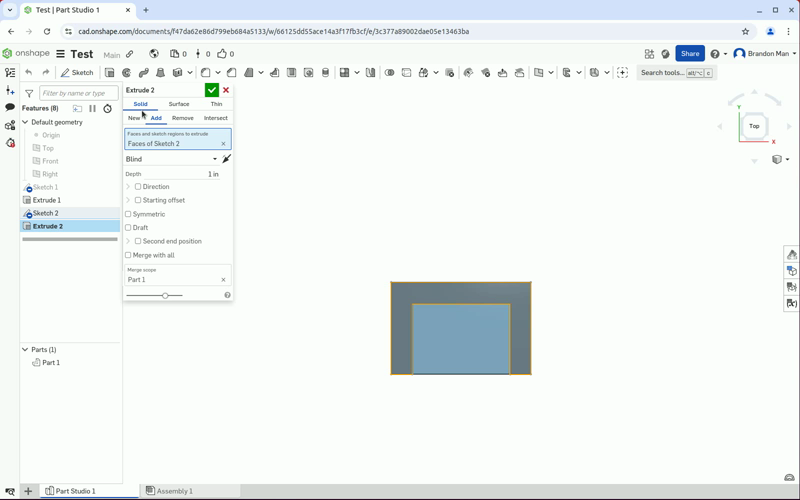
mouse_move(137, 120)
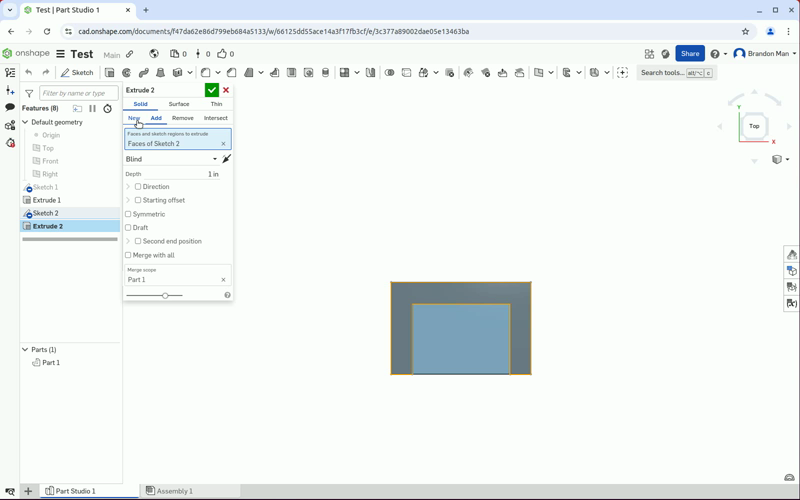
click(137, 120)
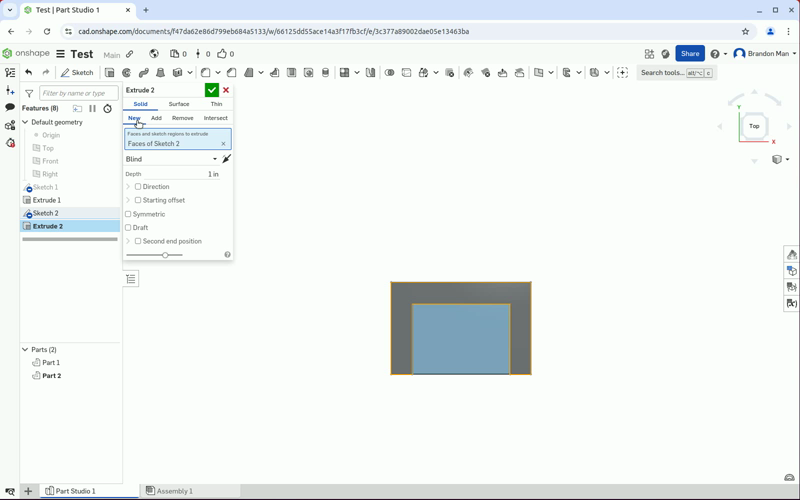
key(tab, 4)
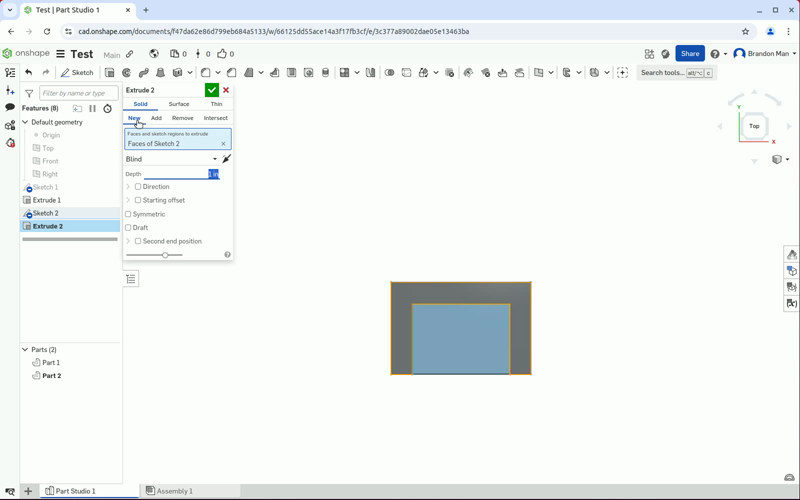
text(7.221)
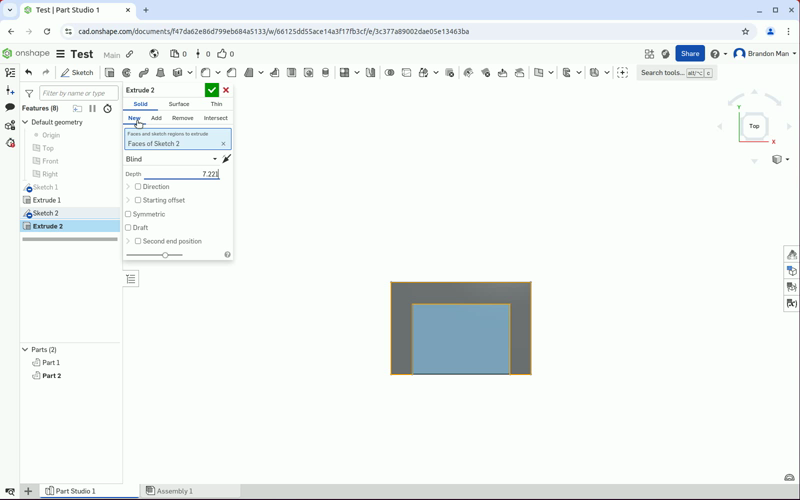
key(enter)
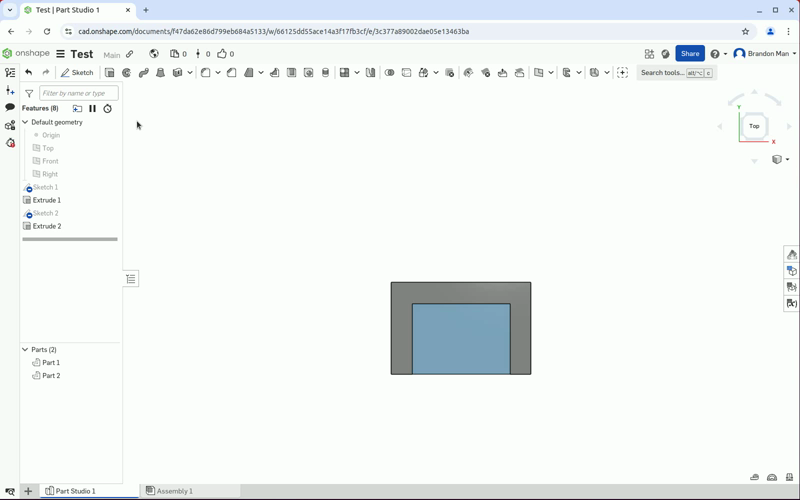
key(shift+h)
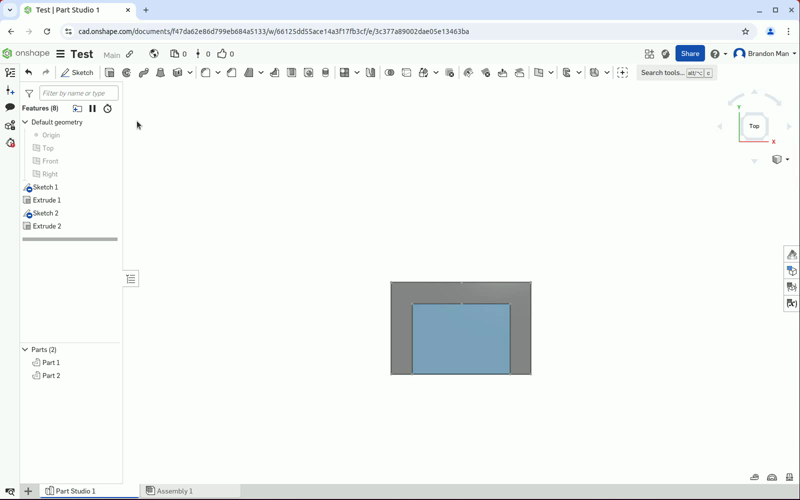
key(shift+h)
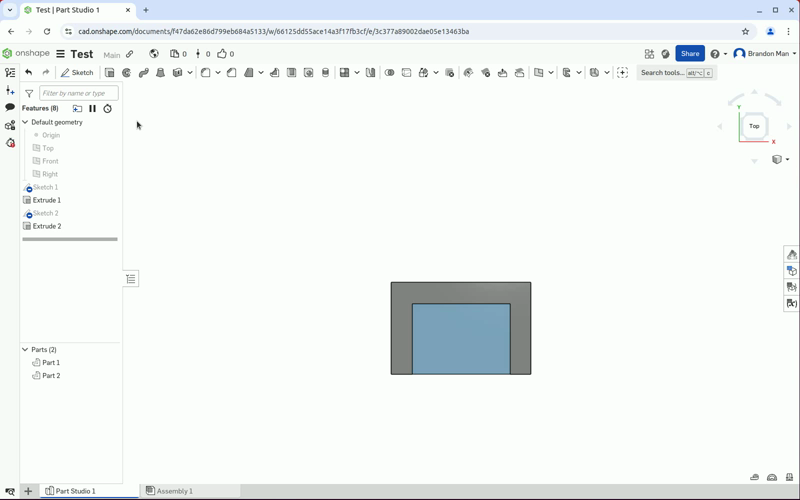
mouse_move(73, 189)
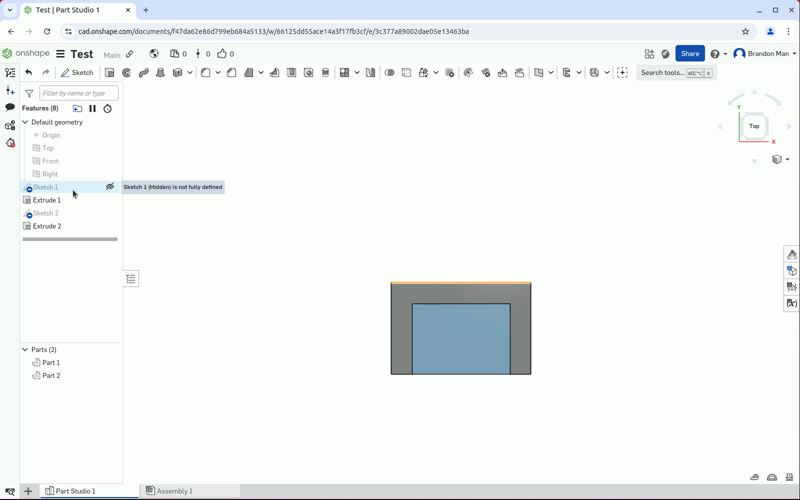
click(73, 189)
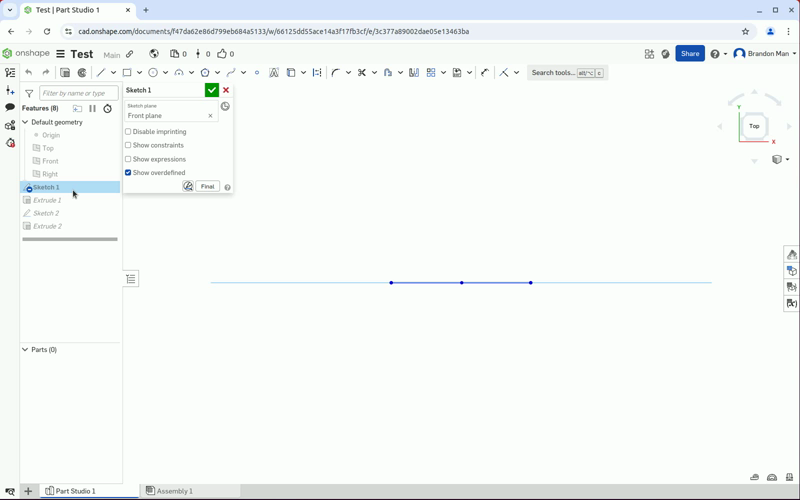
mouse_move(229, 92)
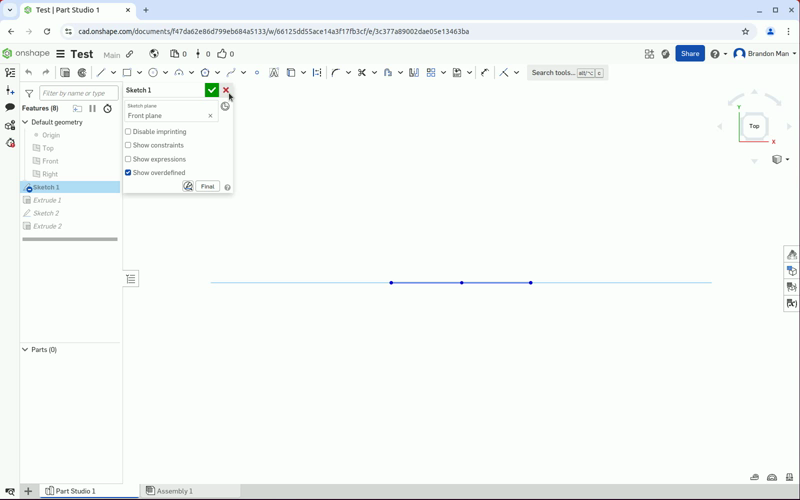
click(229, 92)
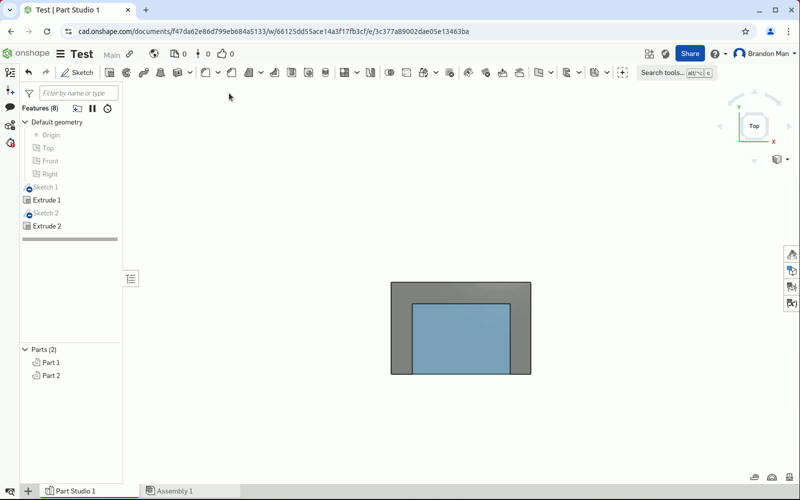
mouse_move(541, 75)
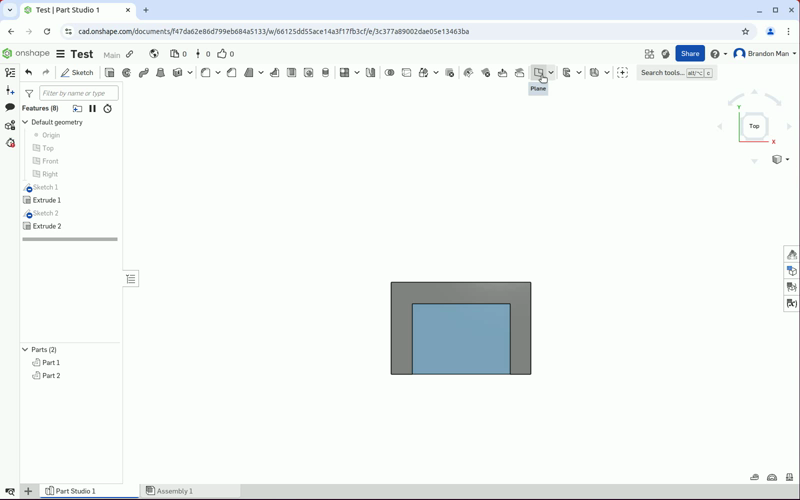
click(541, 75)
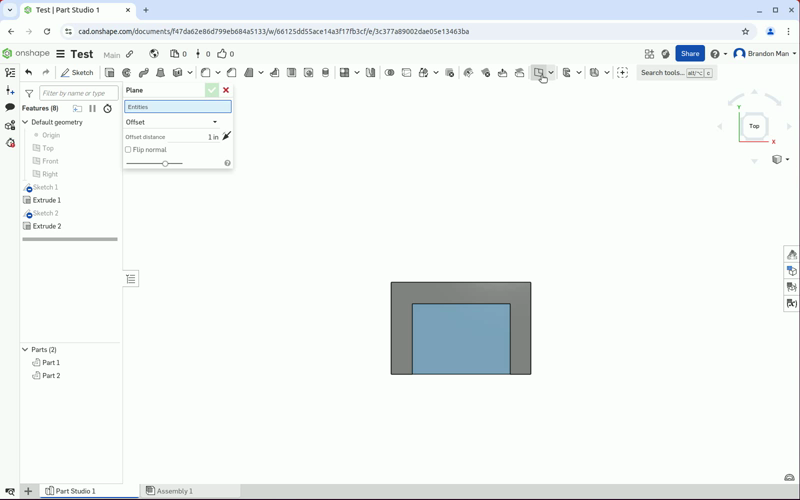
mouse_move(73, 150)
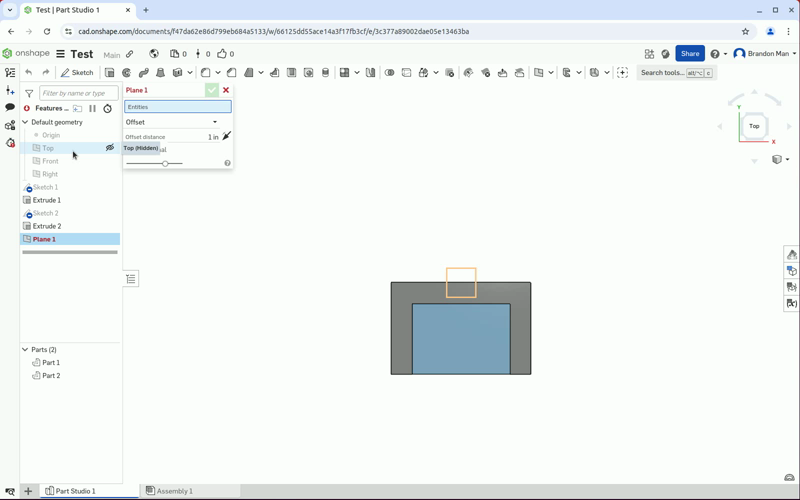
click(73, 150)
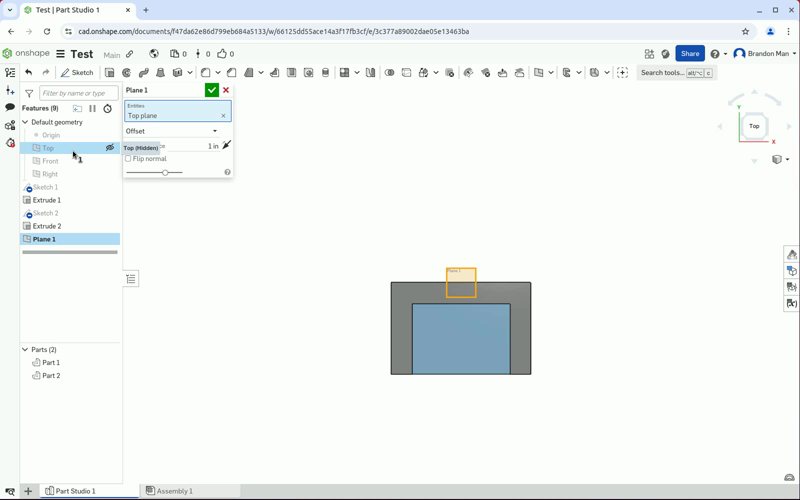
key(tab, 2)
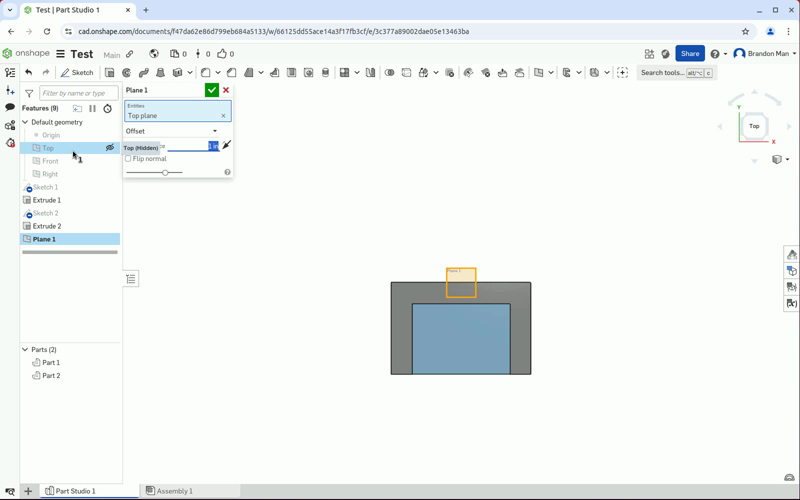
text(7.21)
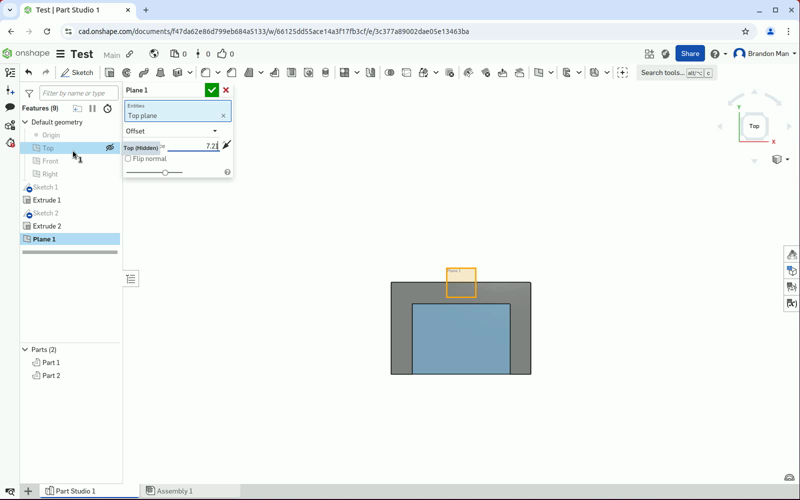
key(enter, 2)
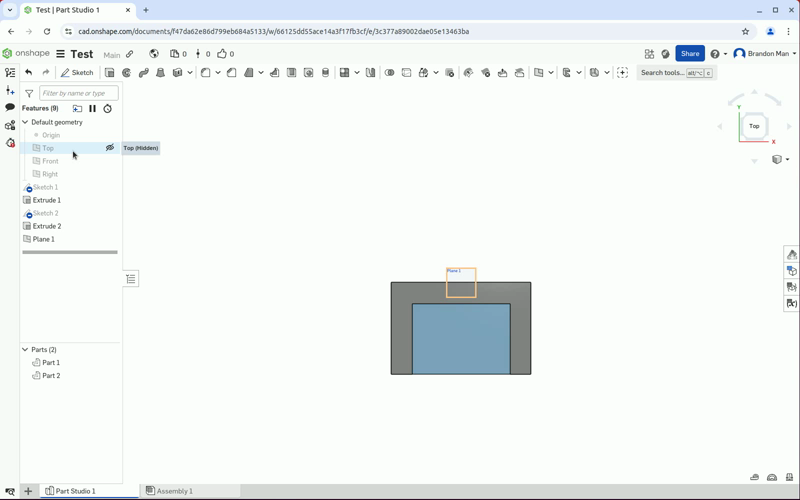
key(shift+s)
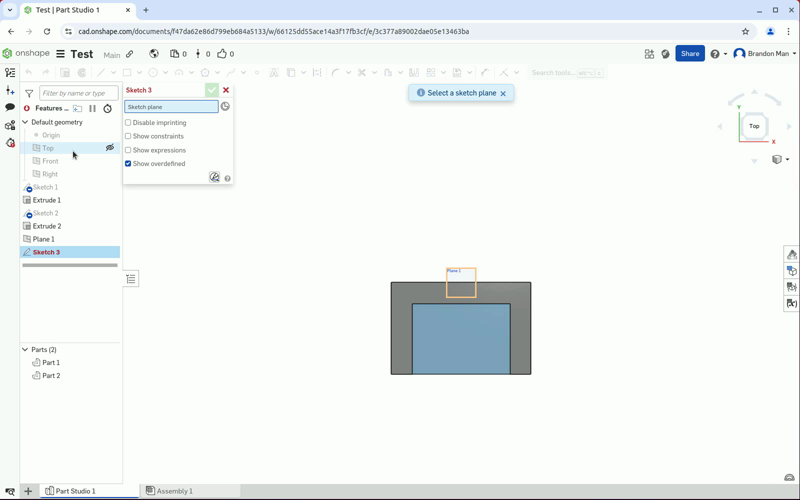
mouse_move(73, 241)
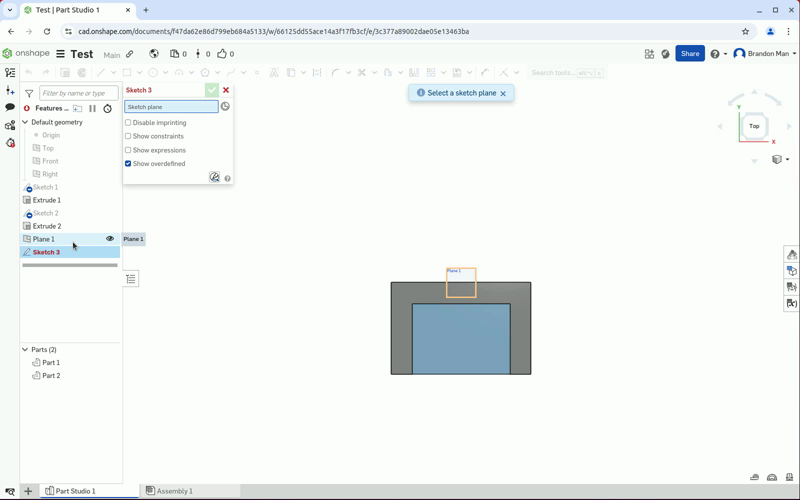
click(73, 241)
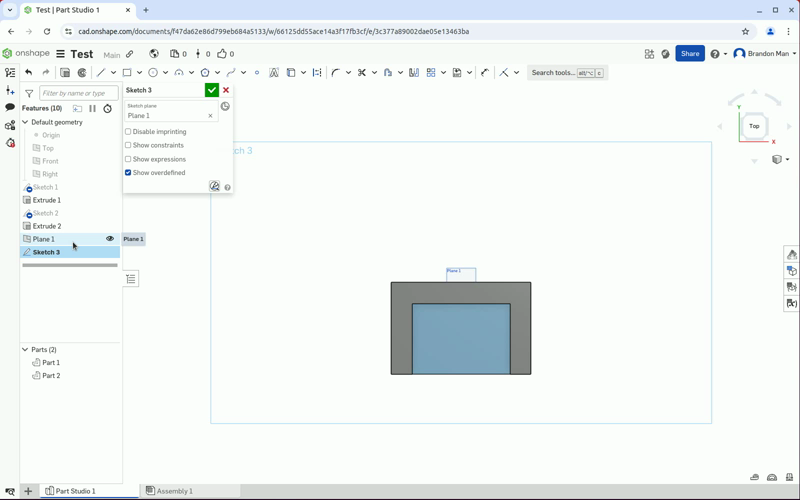
mouse_move(73, 352)
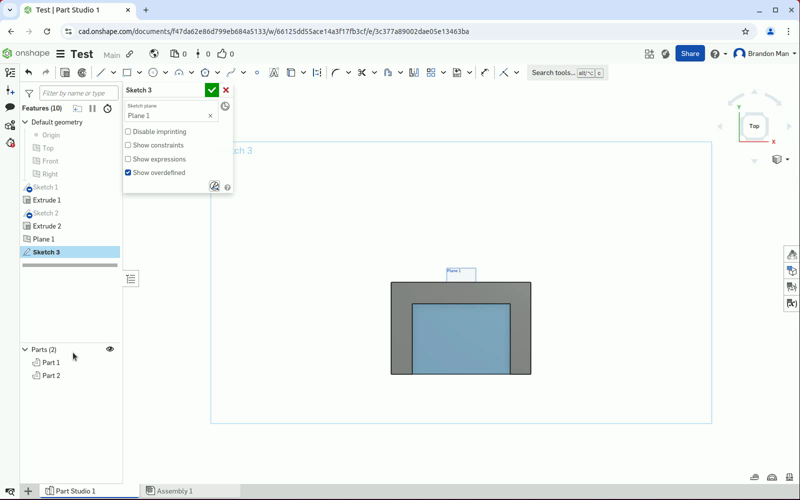
key(y)
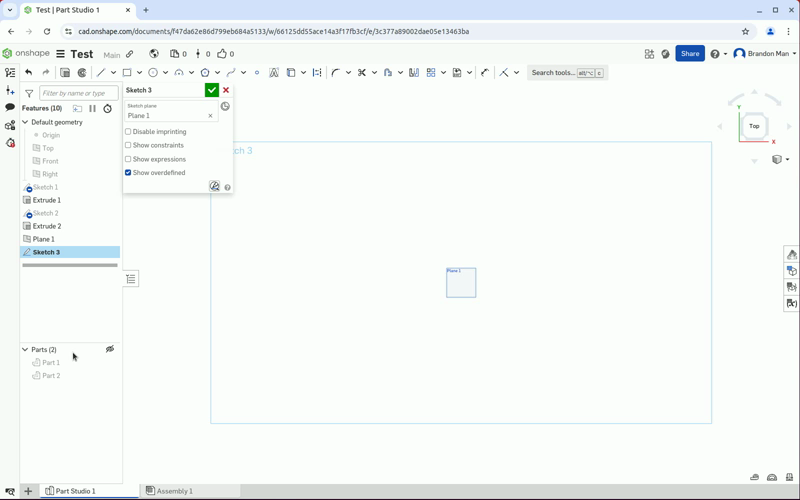
key(l)
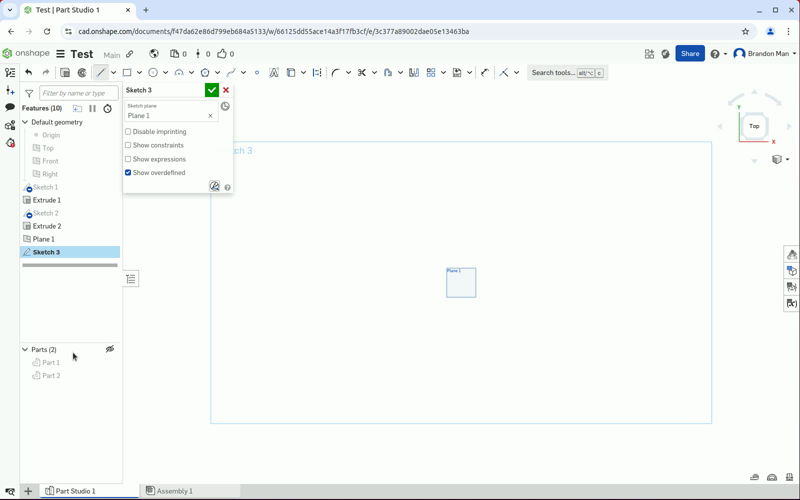
key_down(shift)
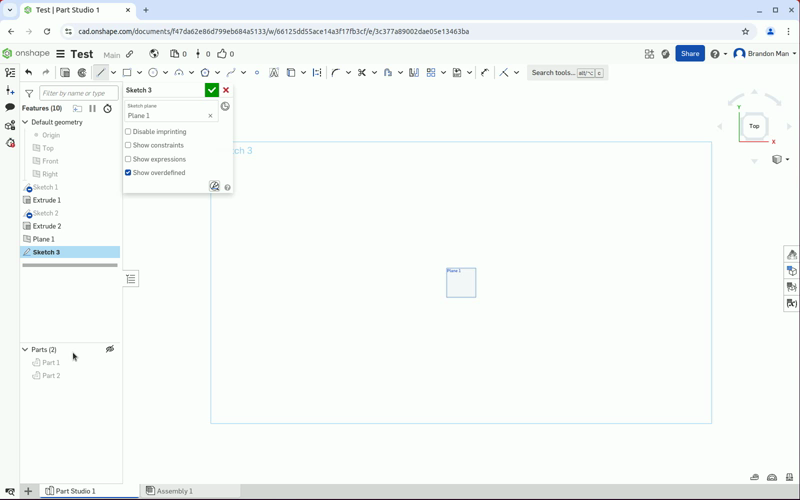
mouse_move(412, 304)
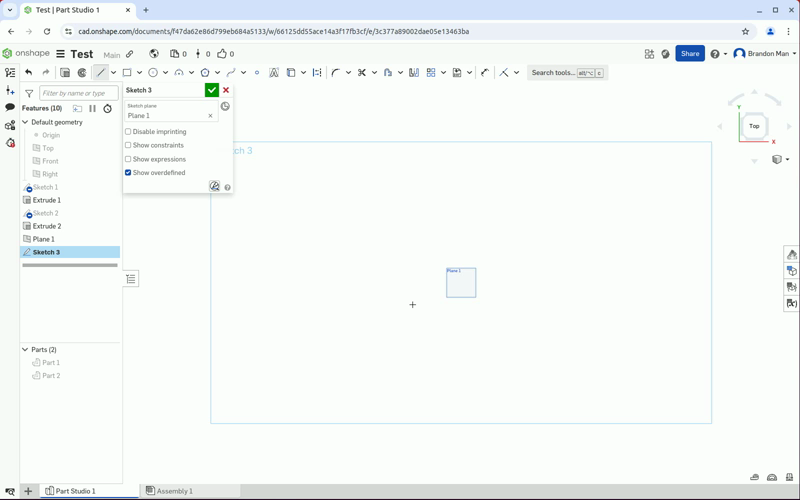
click(412, 304)
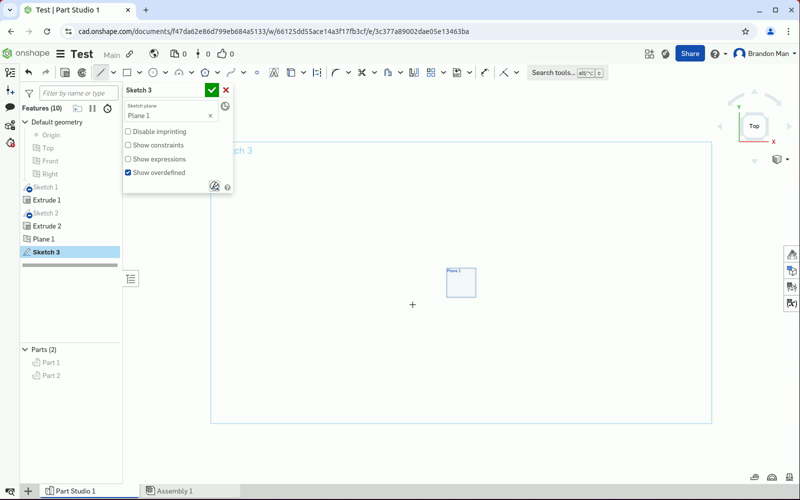
key_up(shift)
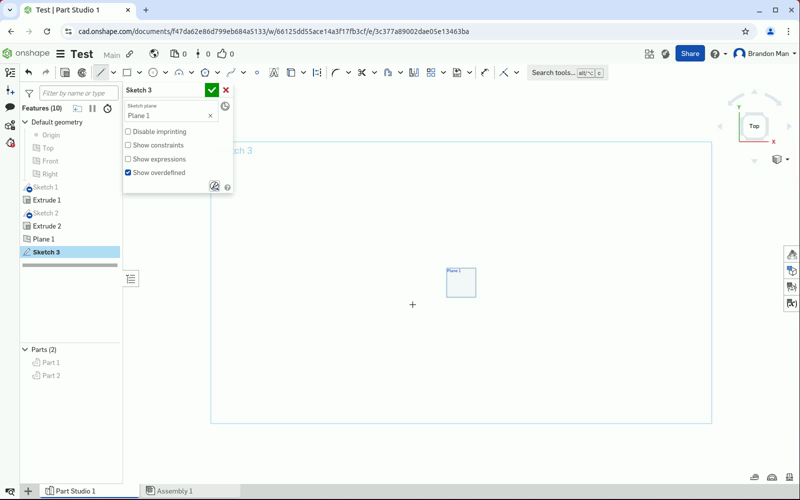
key_down(shift)
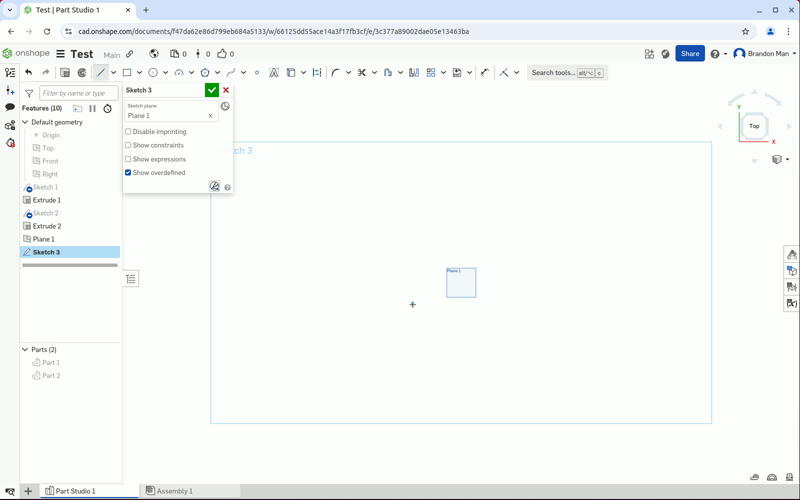
mouse_move(510, 304)
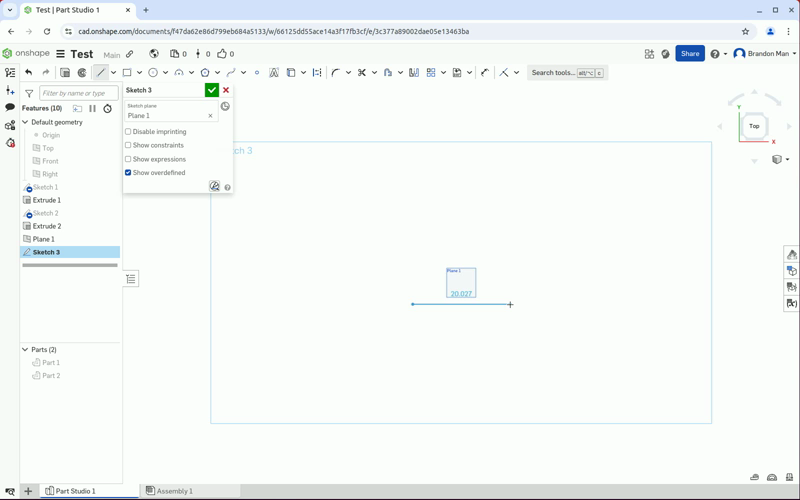
click(510, 304)
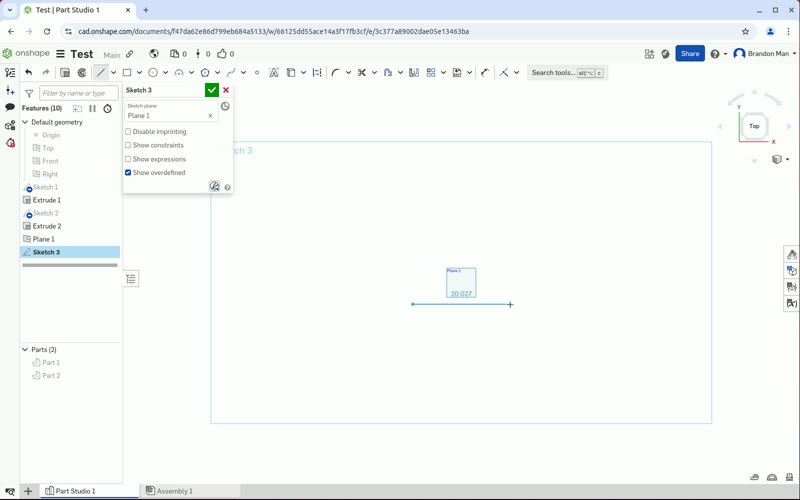
key_up(shift)
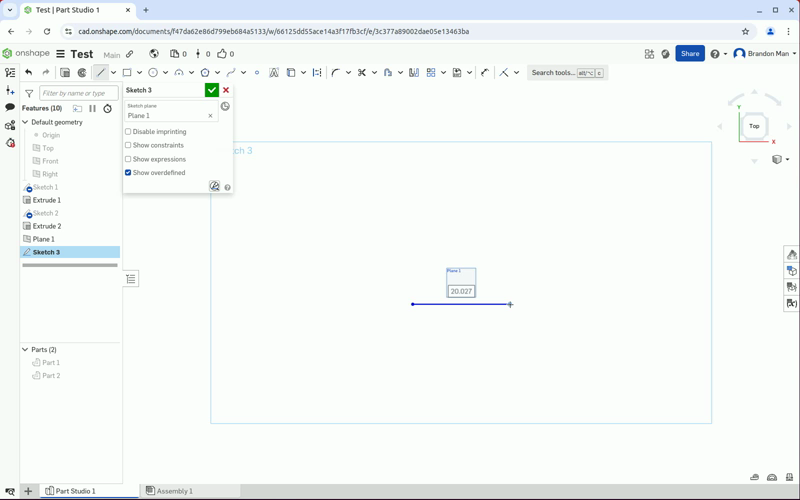
key_down(shift)
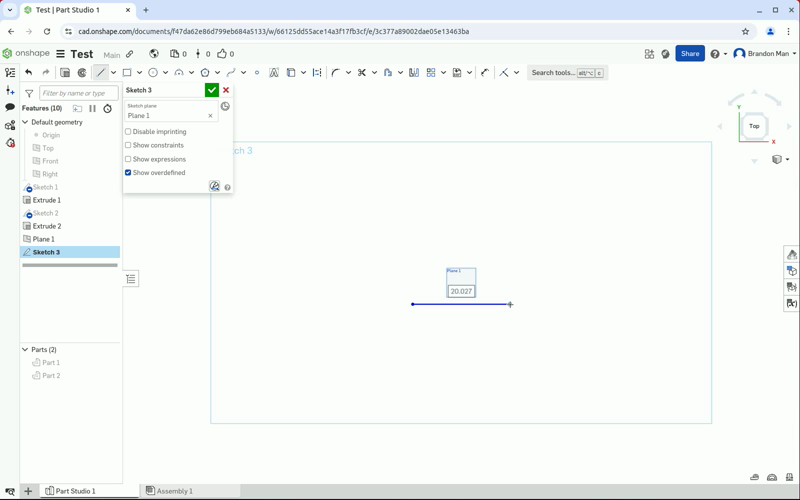
mouse_move(540, 304)
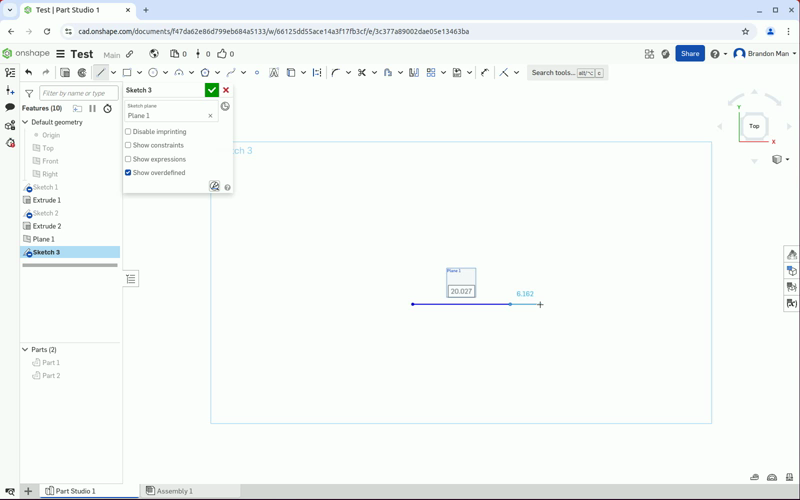
mouse_move(510, 283)
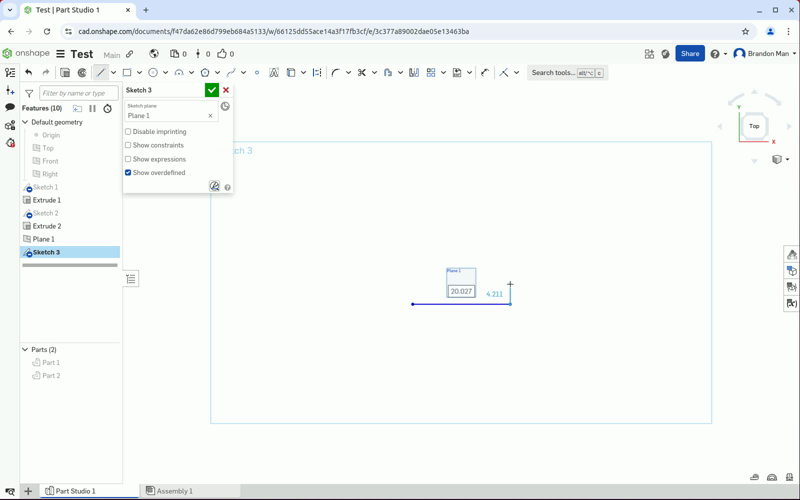
click(510, 283)
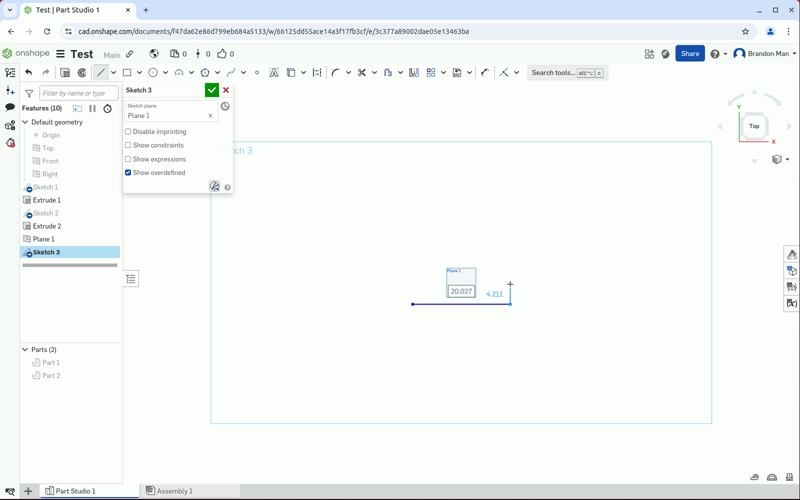
key_up(shift)
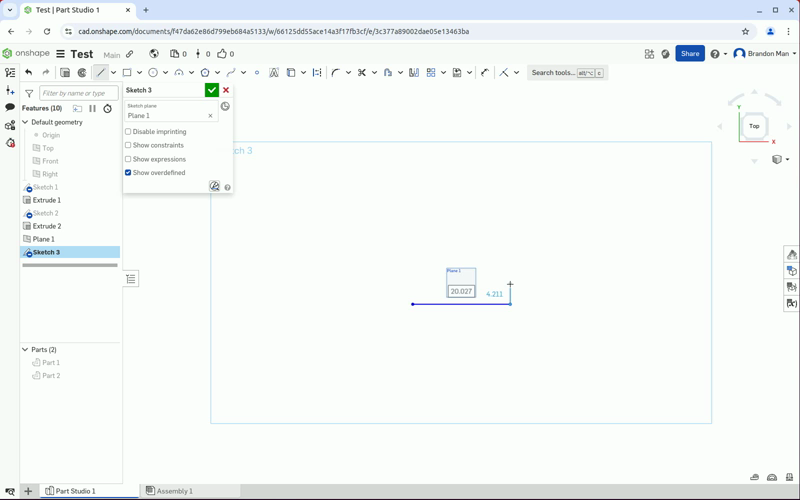
key_down(shift)
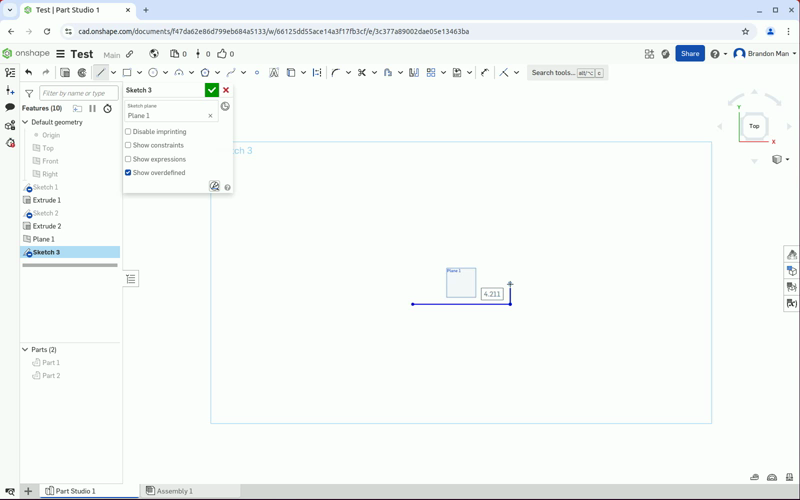
mouse_move(412, 283)
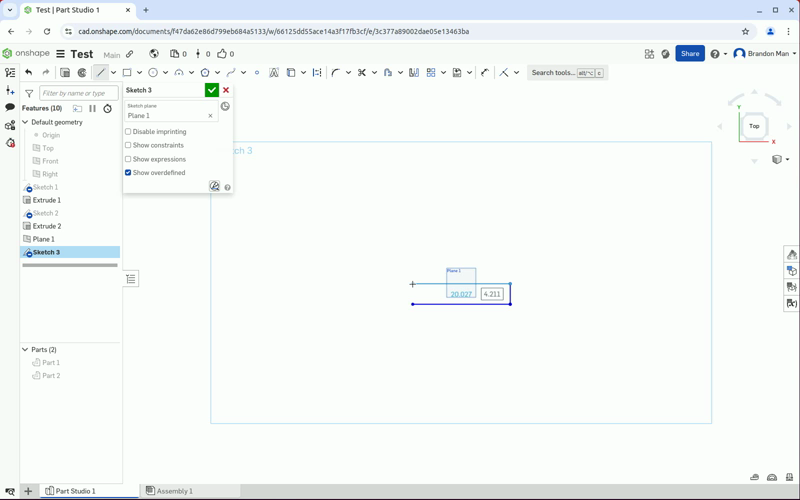
click(412, 283)
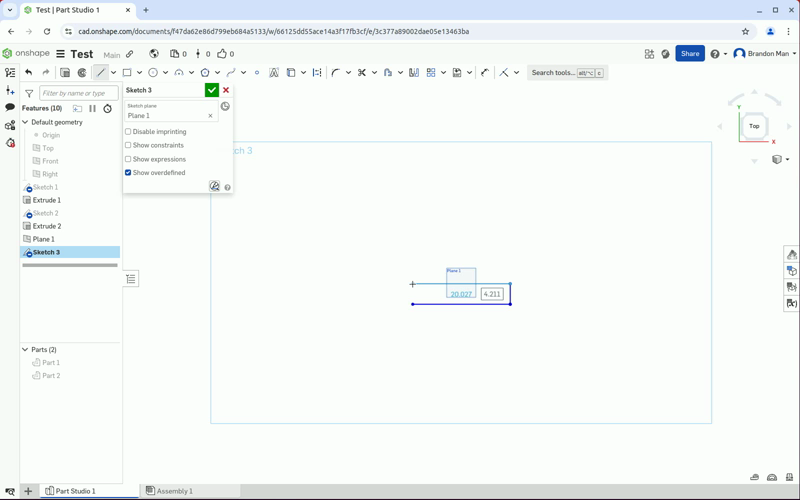
key_up(shift)
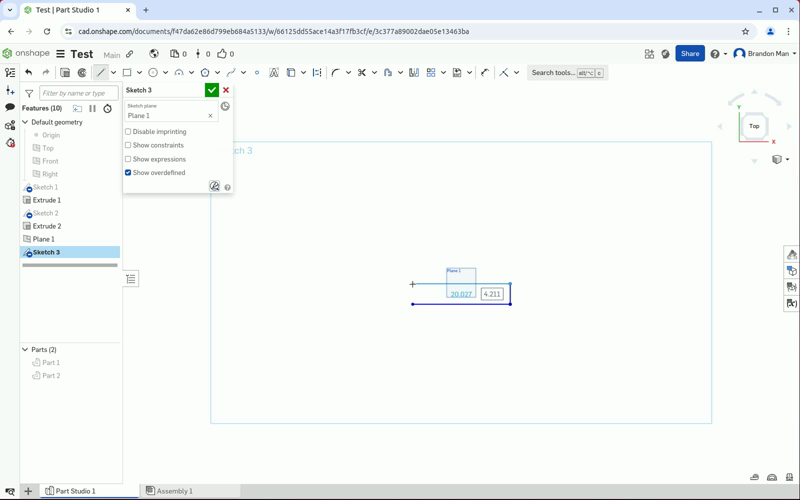
mouse_move(442, 283)
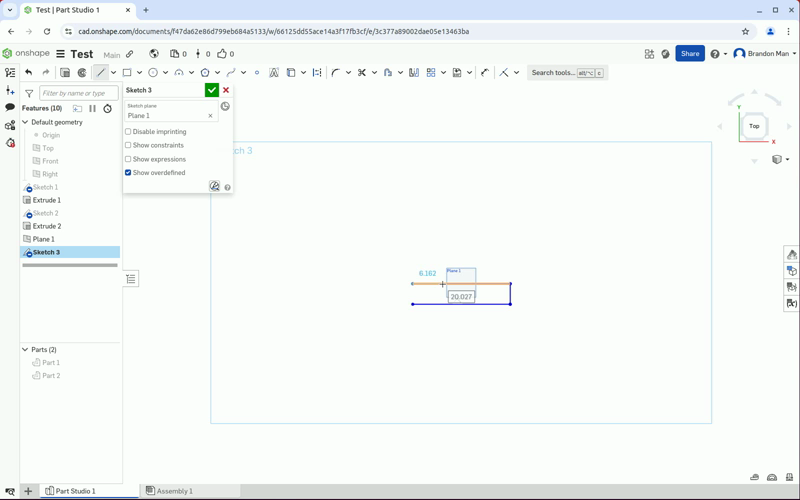
key_down(shift)
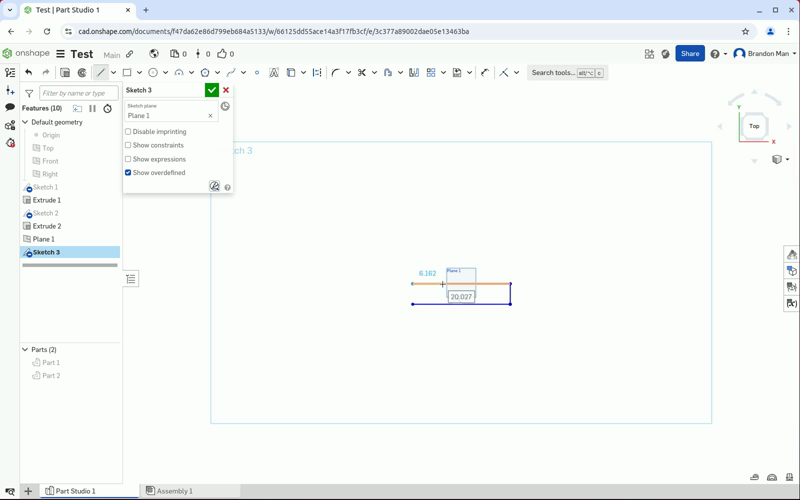
mouse_move(412, 304)
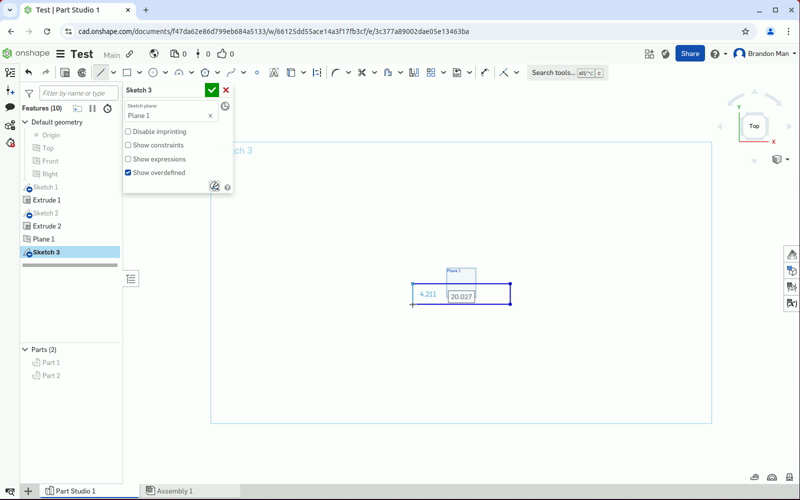
key_up(shift)
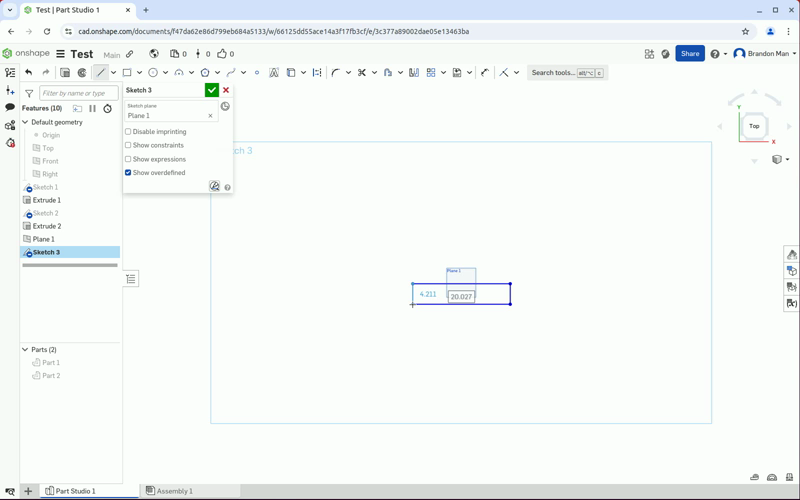
click(412, 304)
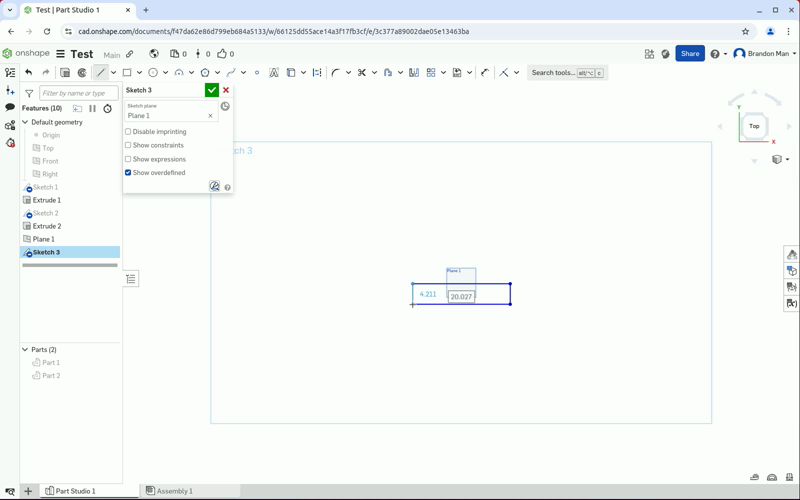
key(esc)
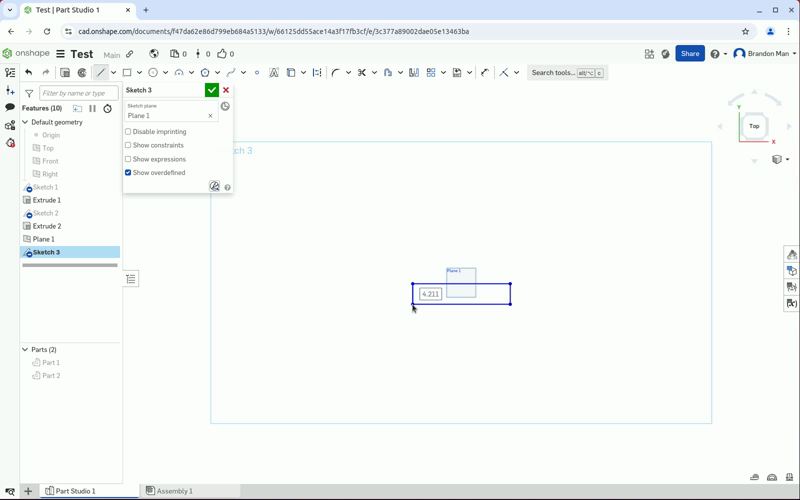
mouse_move(433, 285)
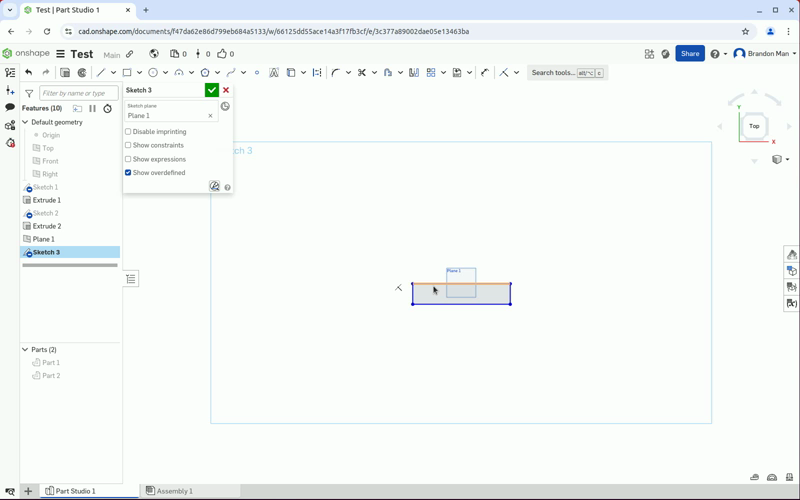
click(433, 285)
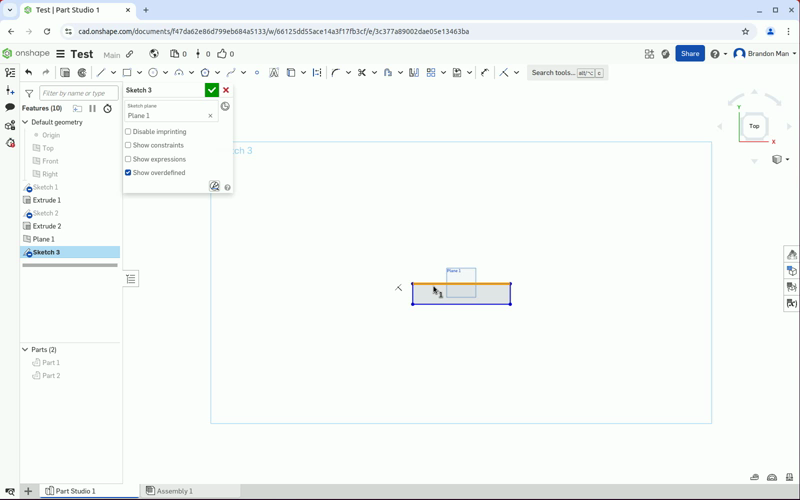
mouse_move(73, 352)
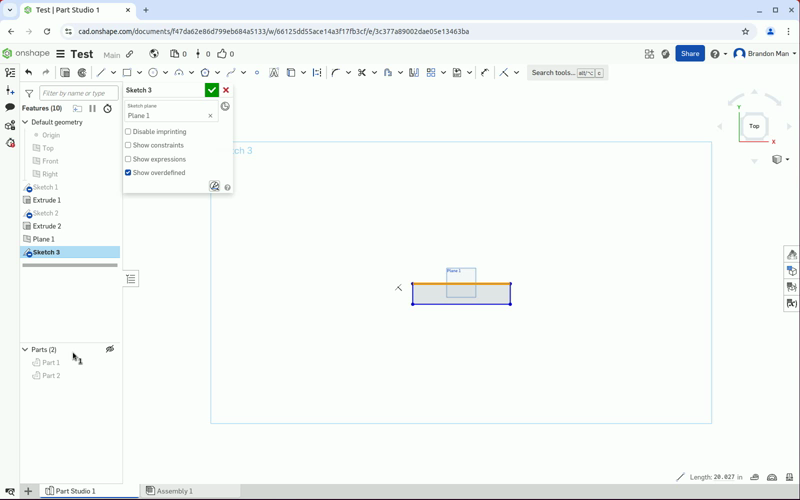
key(shift+y)
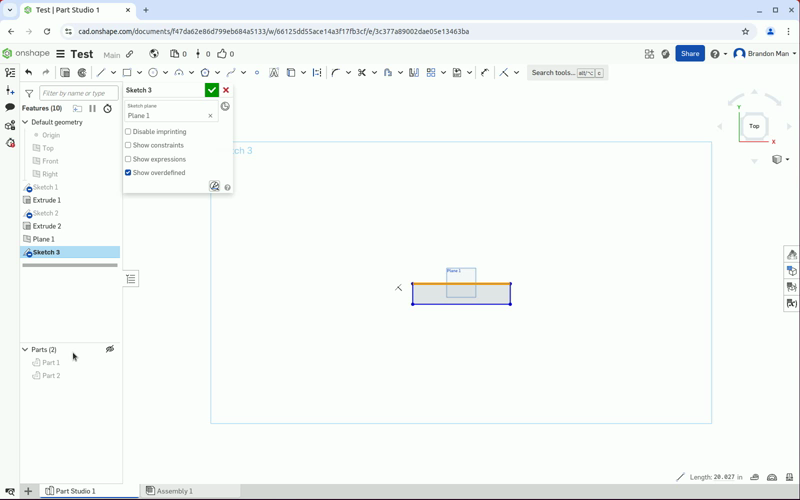
key(shift+e)
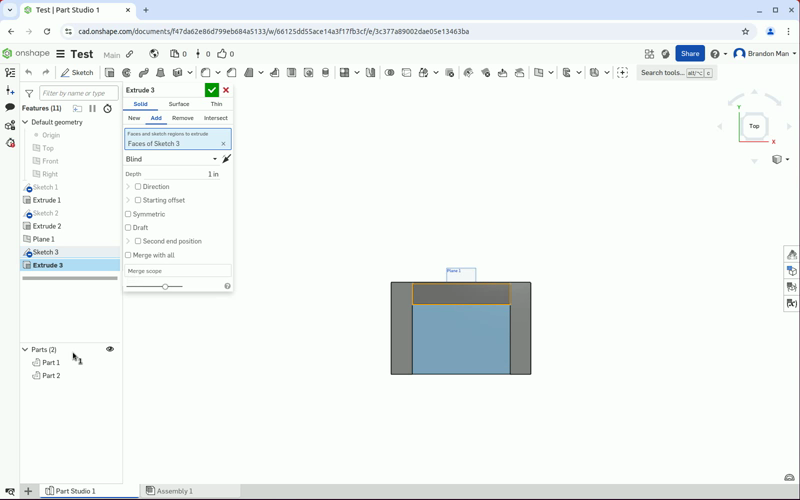
mouse_move(143, 106)
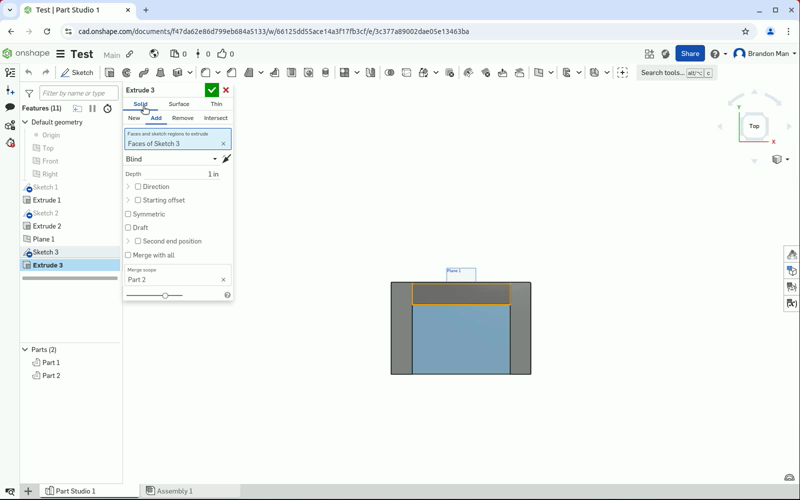
click(143, 106)
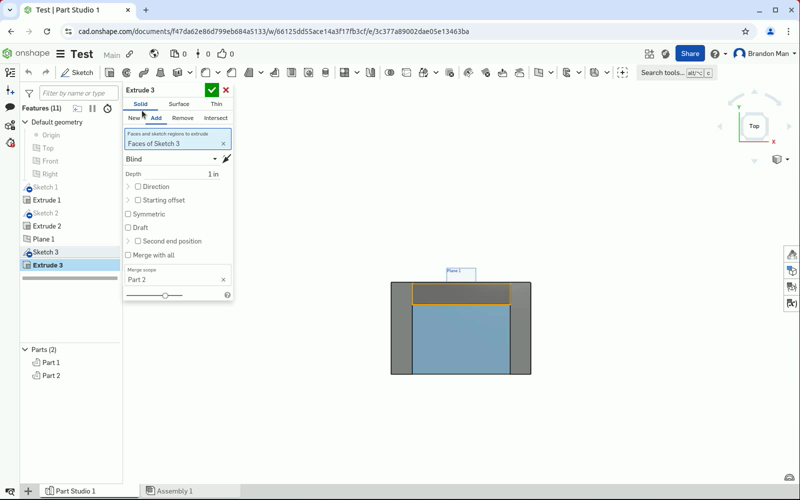
mouse_move(137, 120)
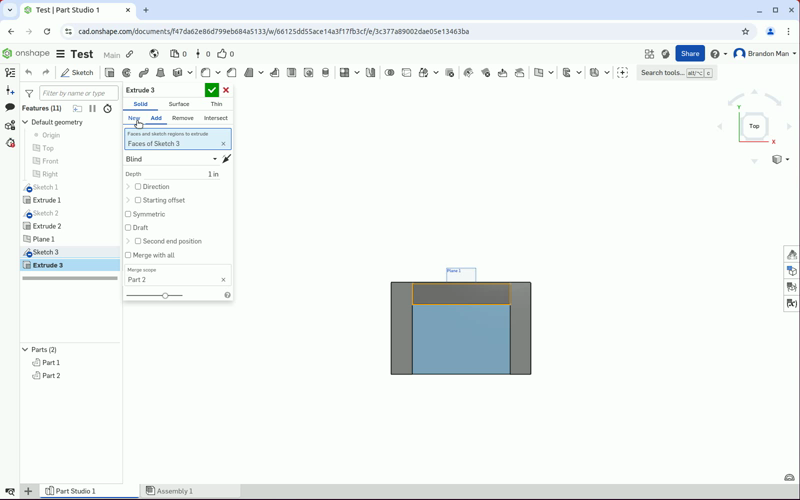
click(137, 120)
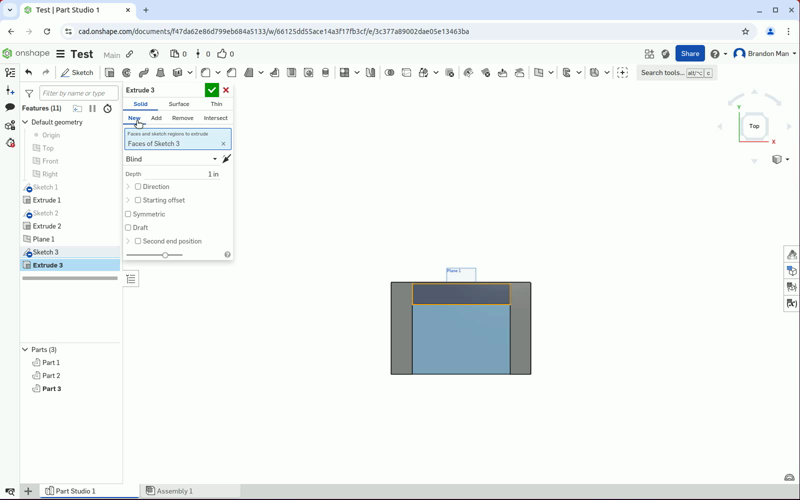
key(tab, 4)
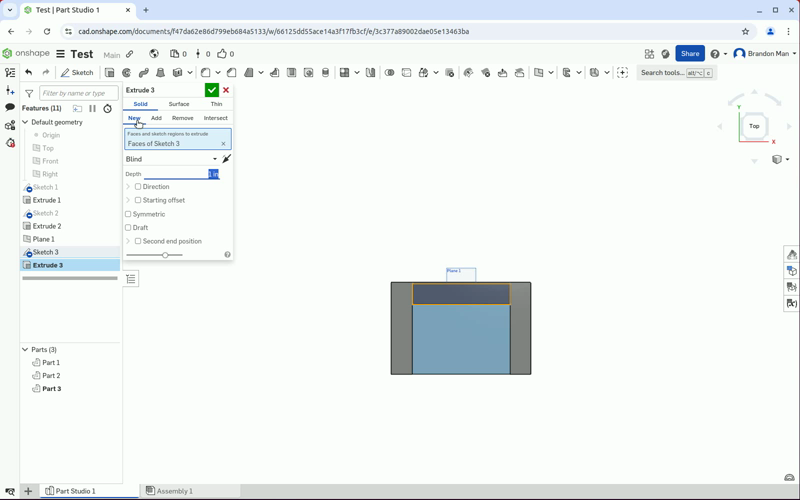
text(4.333)
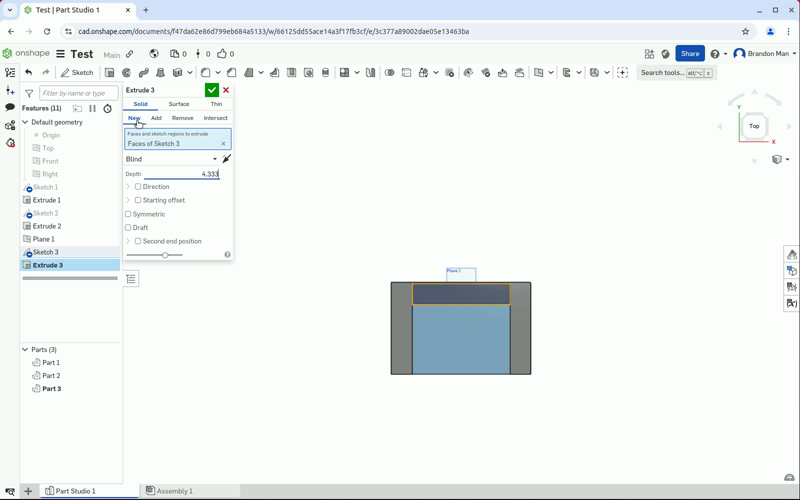
key(enter)
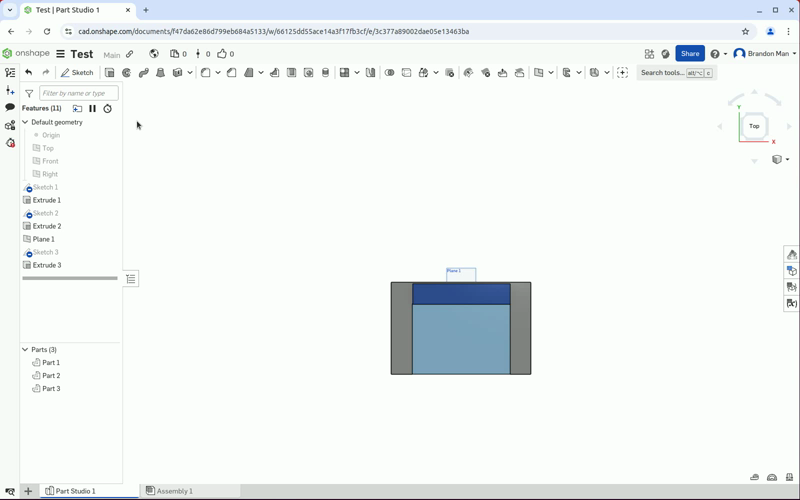
key(shift+h)
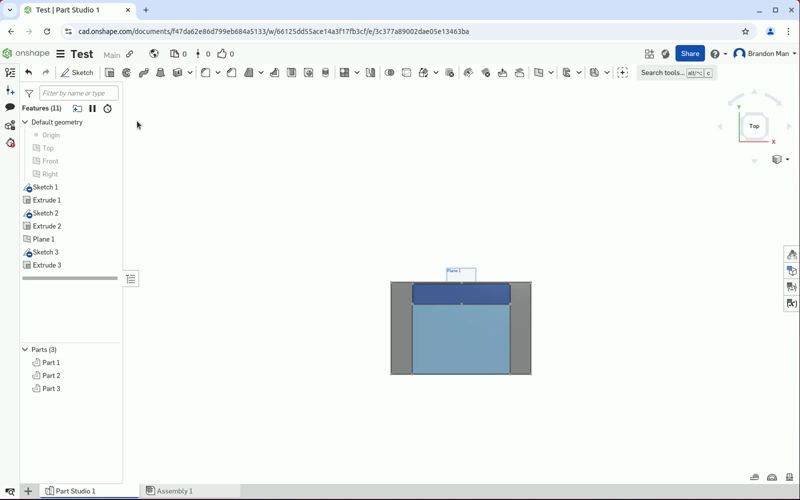
key(shift+h)
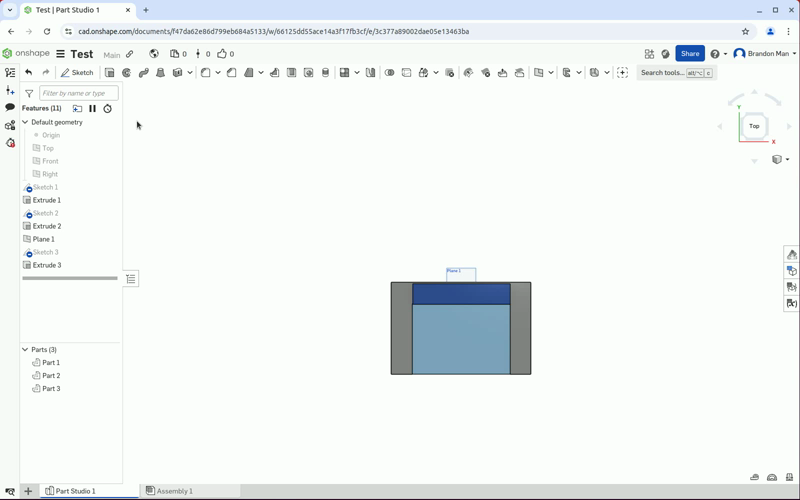
mouse_move(73, 189)
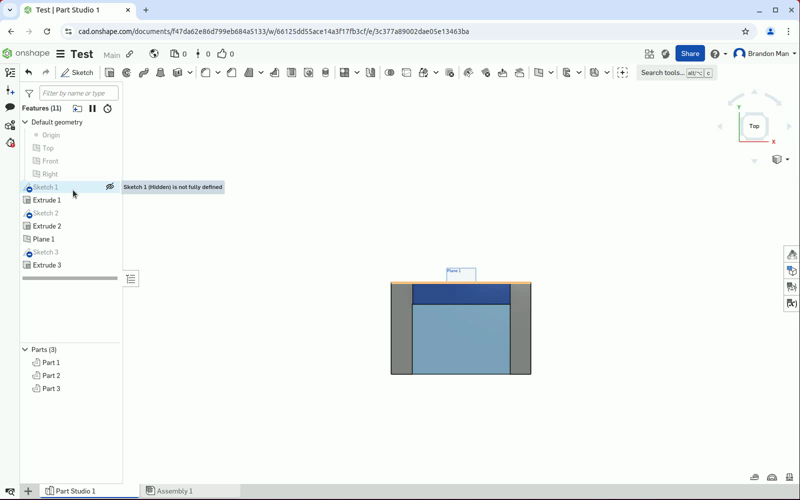
click(73, 189)
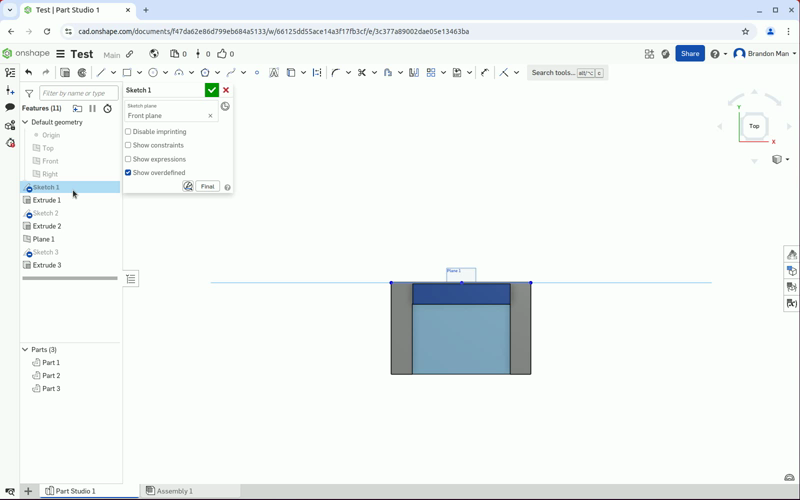
mouse_move(229, 92)
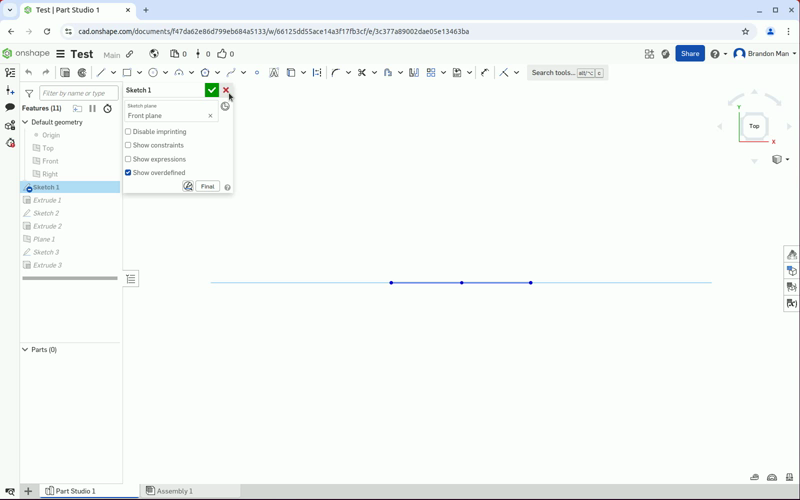
click(229, 92)
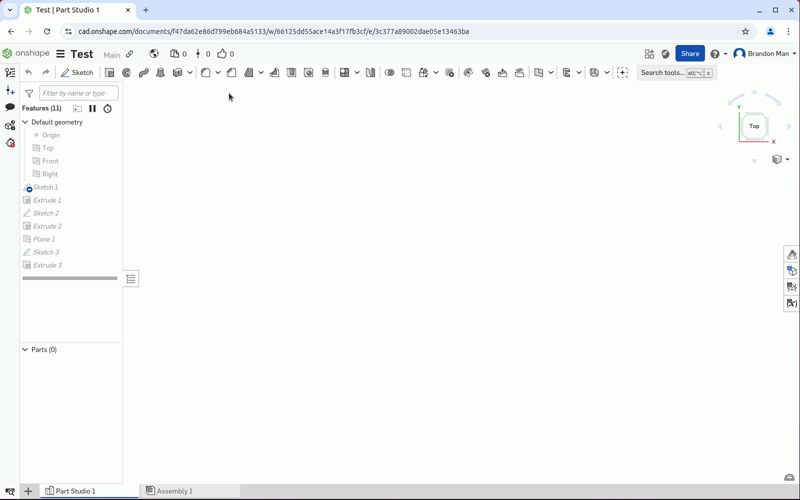
key(shift+s)
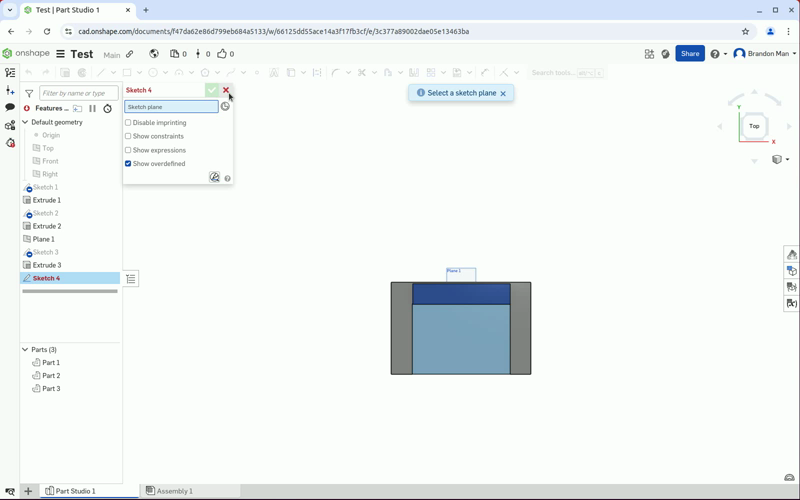
mouse_move(73, 241)
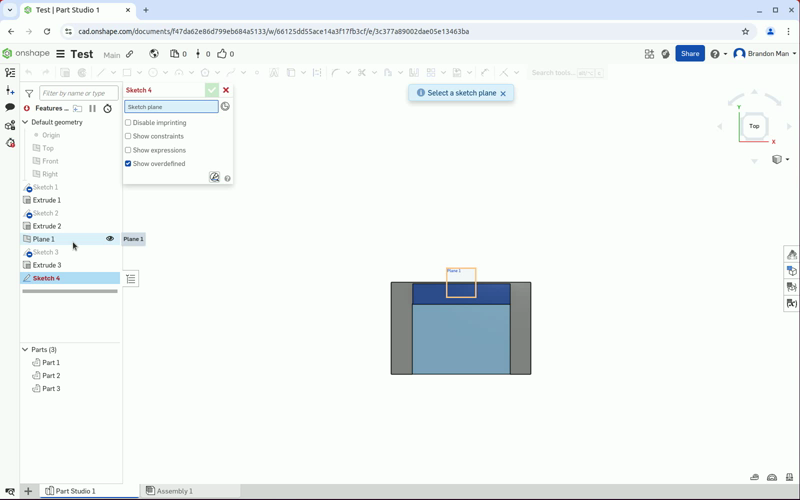
click(73, 241)
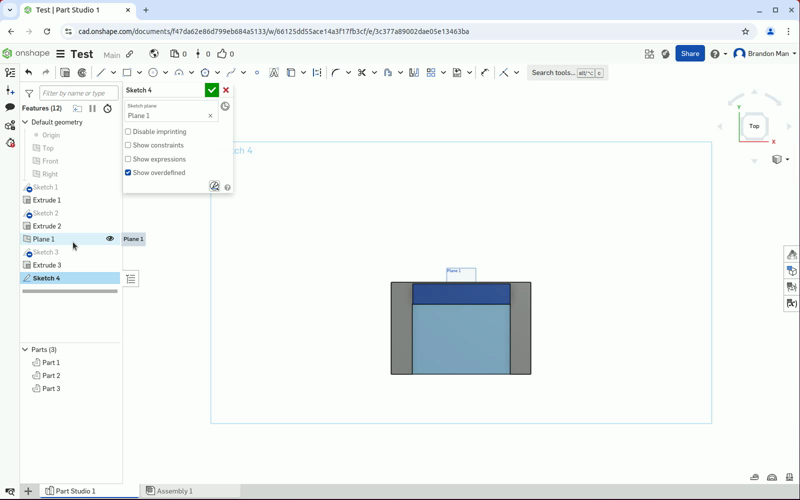
mouse_move(73, 352)
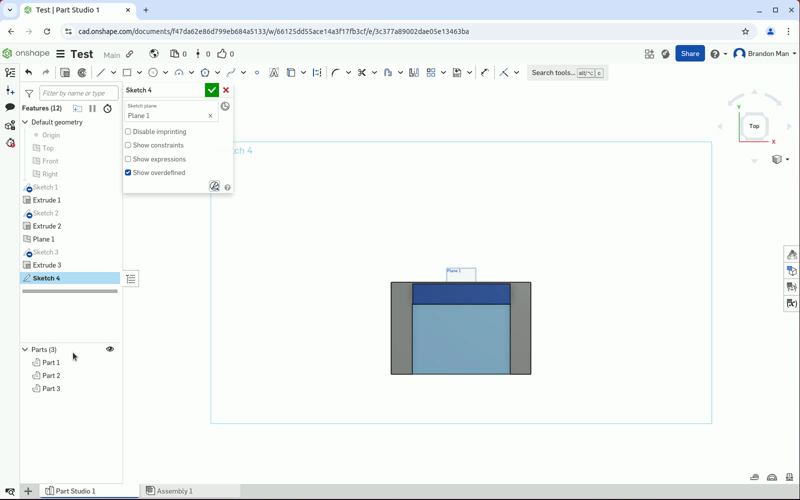
key(y)
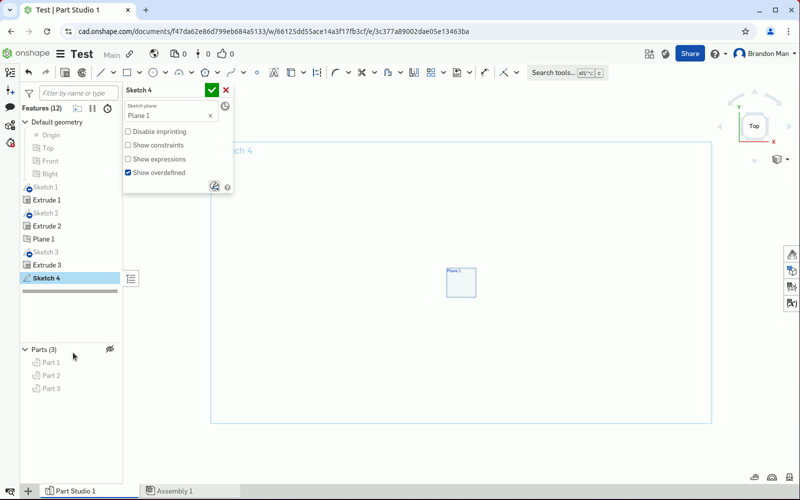
key(l)
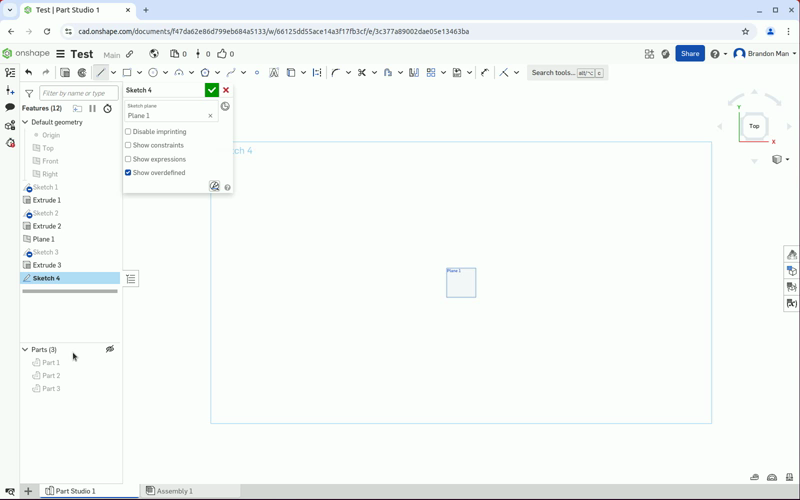
key_down(shift)
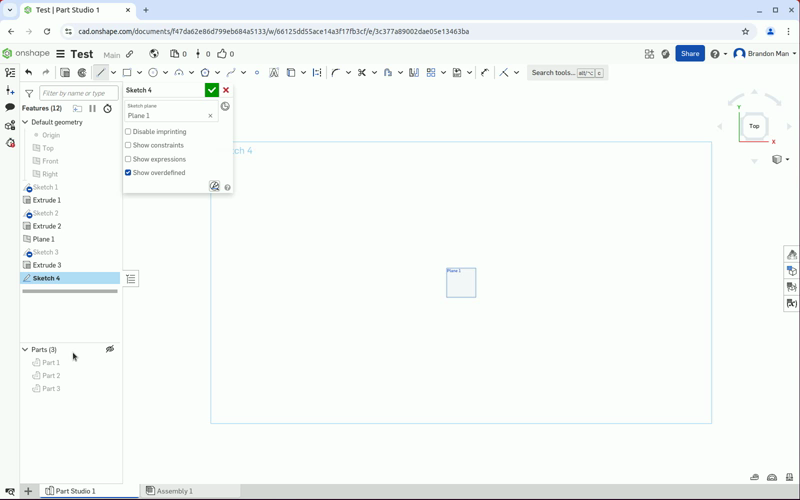
mouse_move(391, 395)
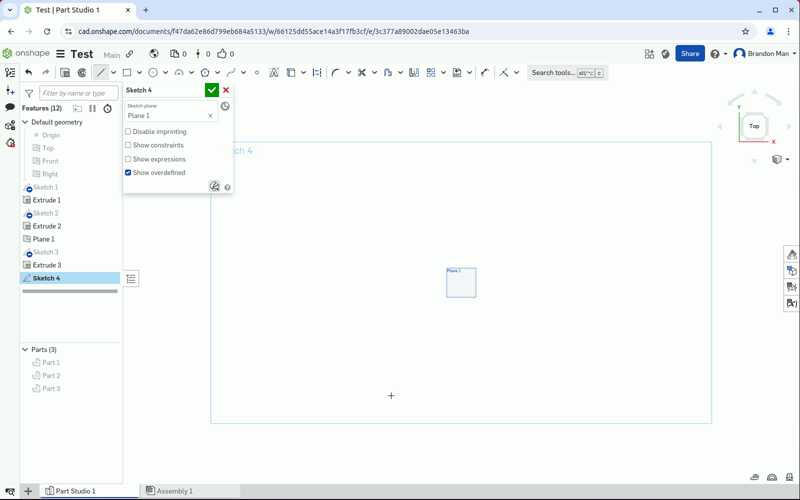
click(391, 395)
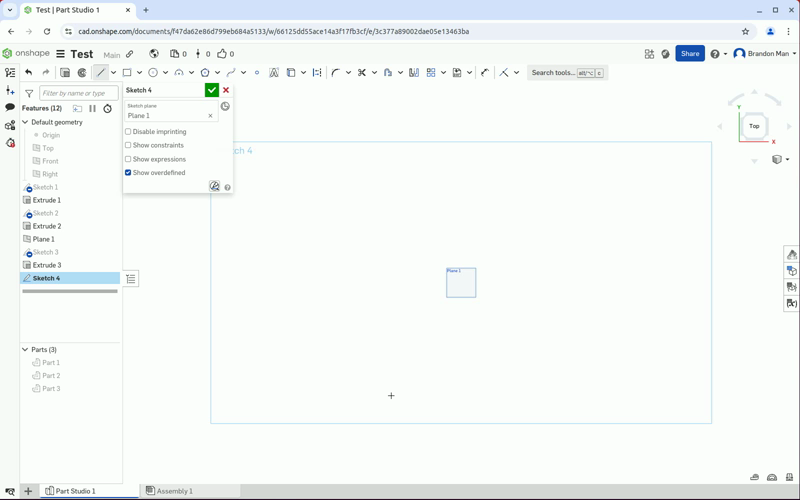
key_up(shift)
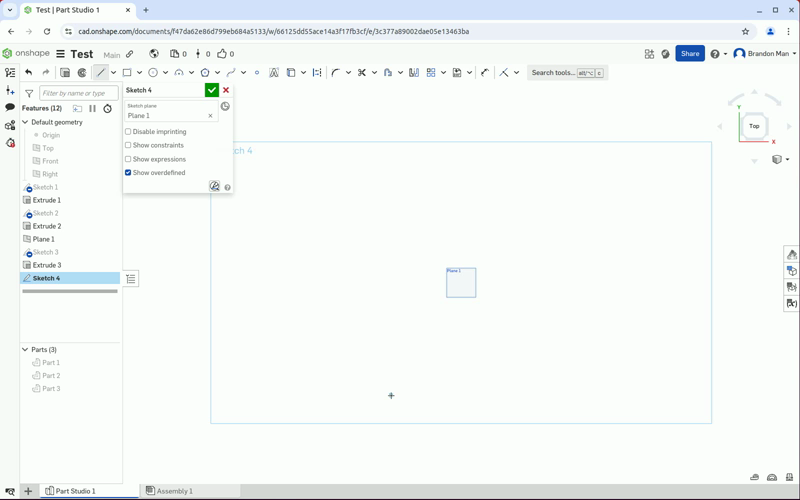
key_down(shift)
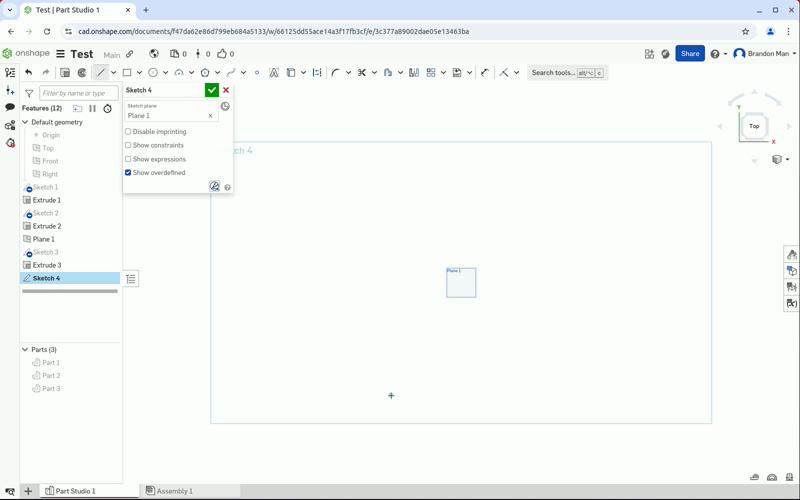
mouse_move(461, 395)
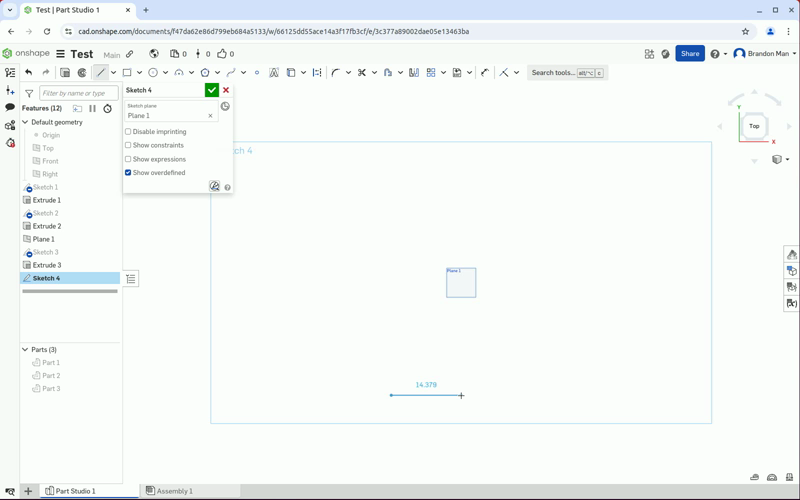
click(461, 395)
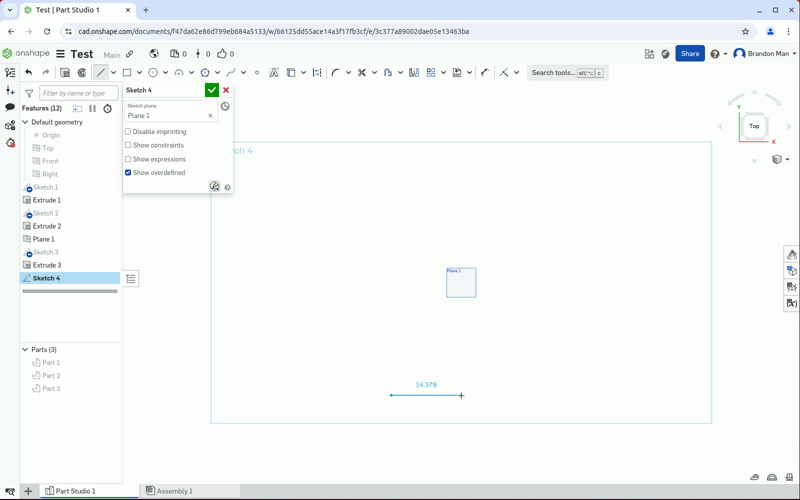
key_up(shift)
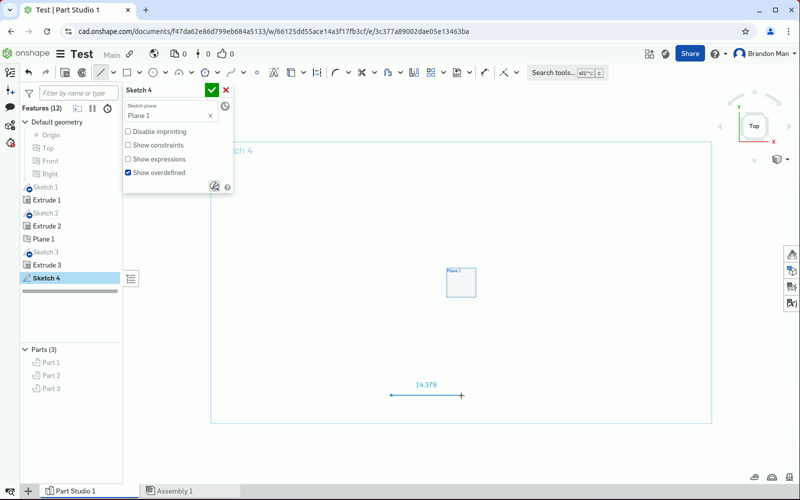
key_down(shift)
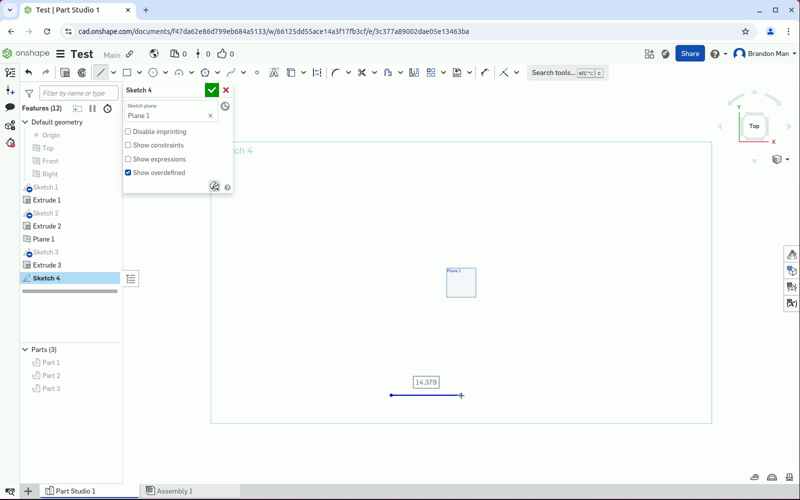
mouse_move(491, 395)
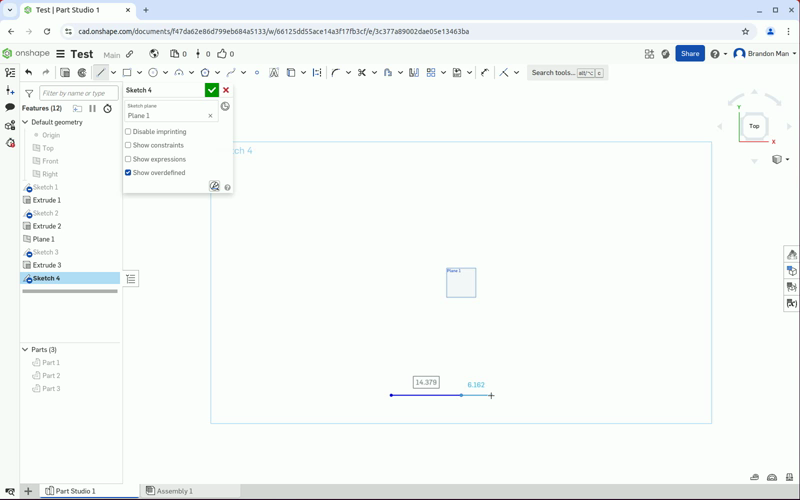
mouse_move(461, 353)
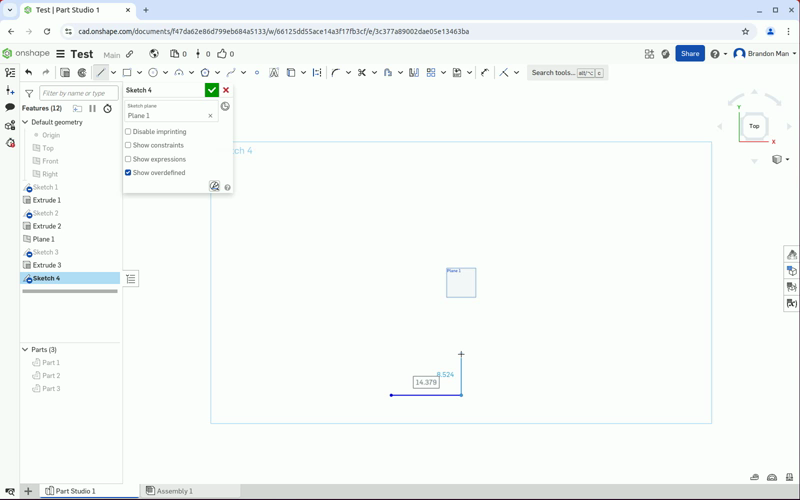
click(461, 353)
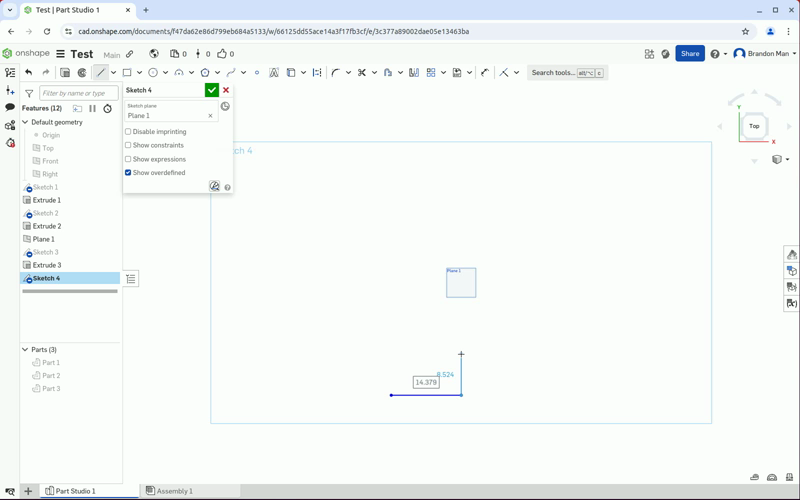
key_up(shift)
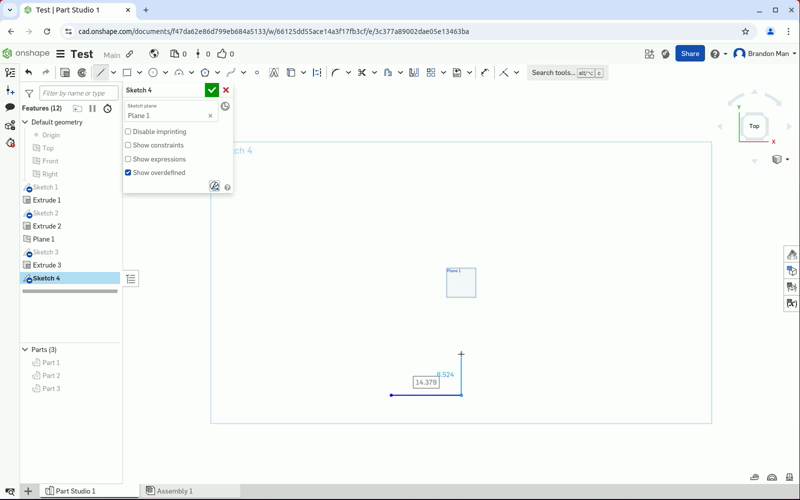
key_down(shift)
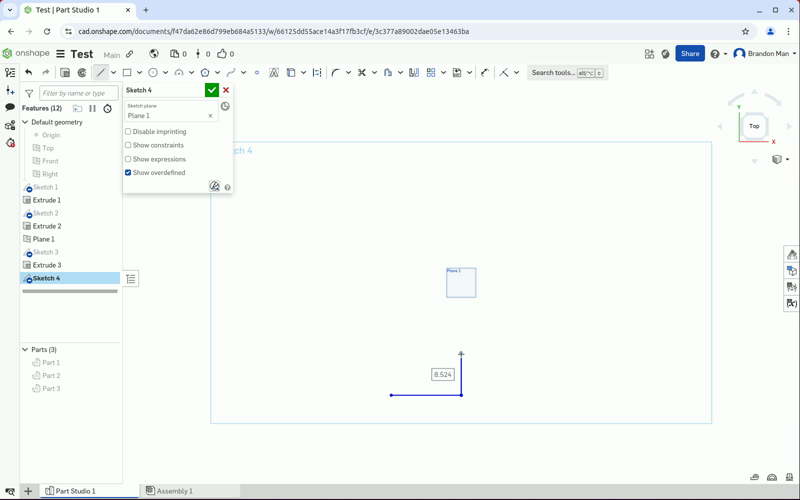
mouse_move(491, 353)
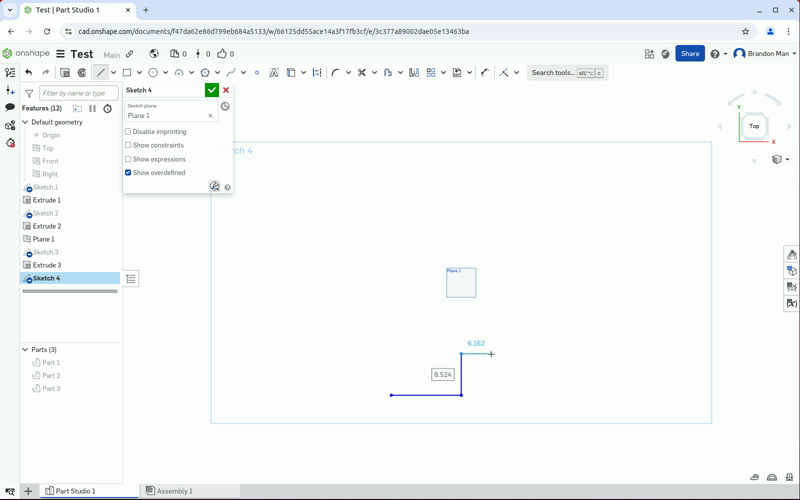
mouse_move(412, 353)
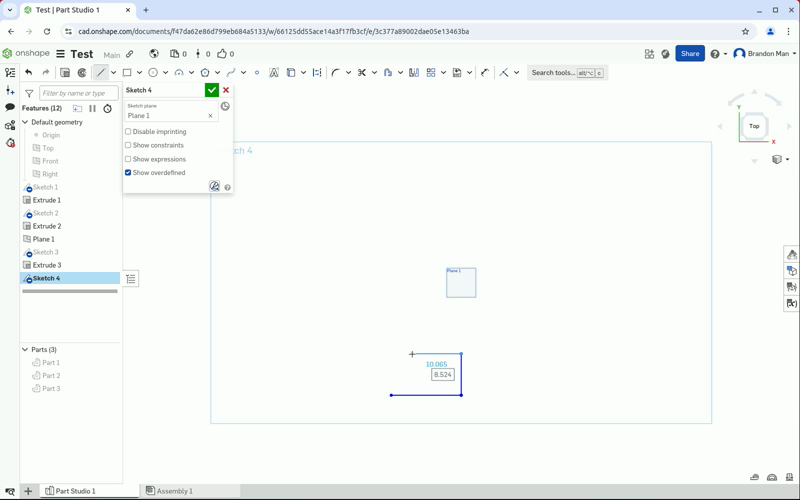
click(412, 353)
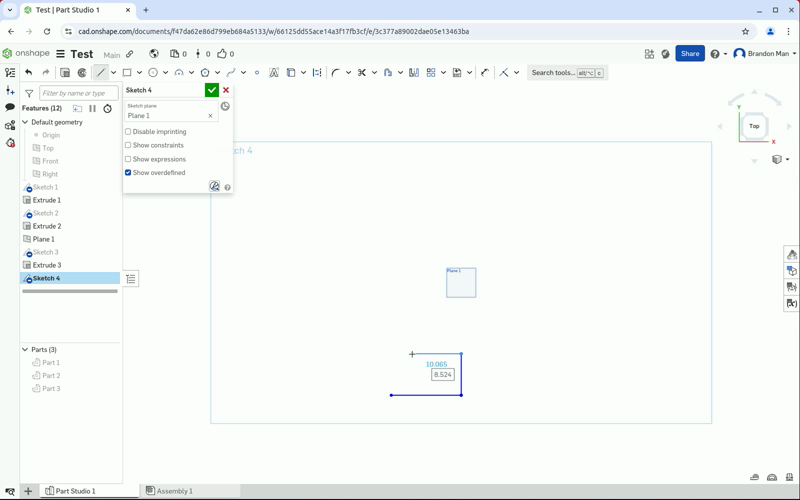
key_up(shift)
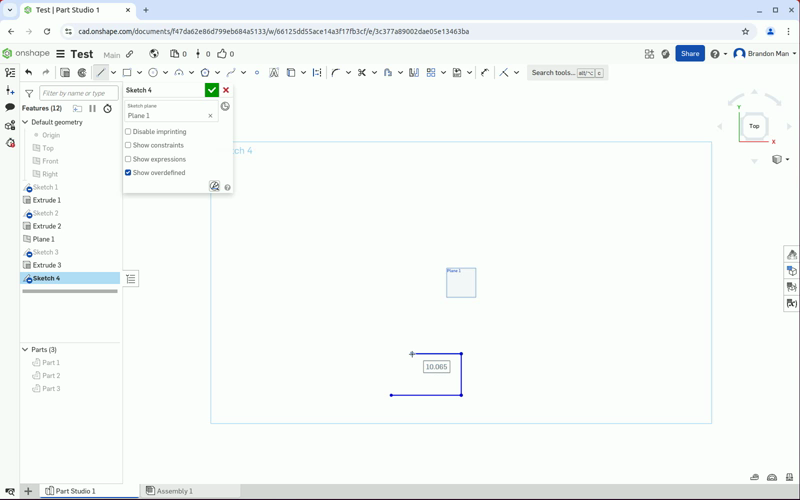
key_down(shift)
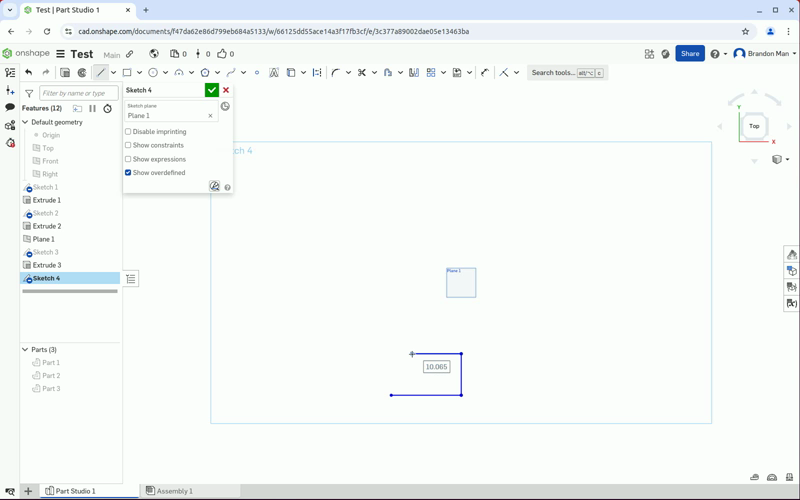
mouse_move(442, 353)
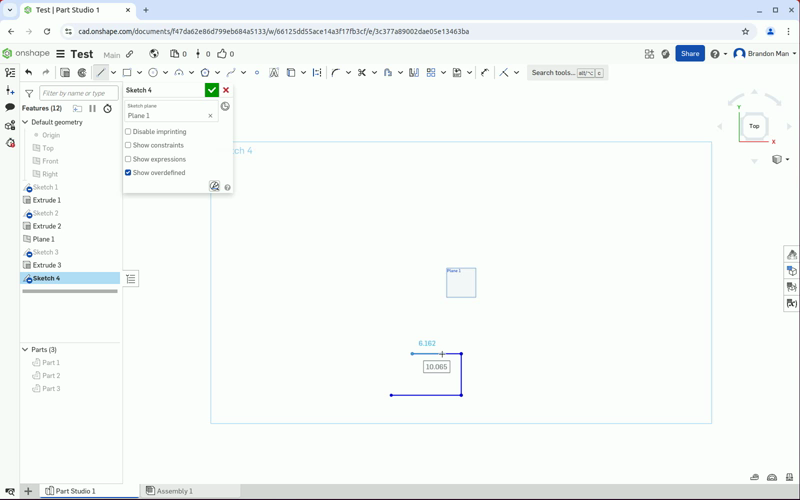
mouse_move(412, 375)
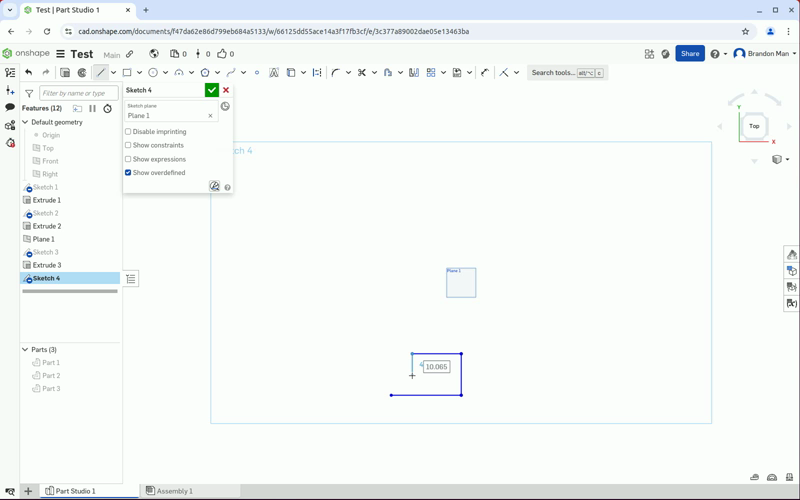
click(412, 375)
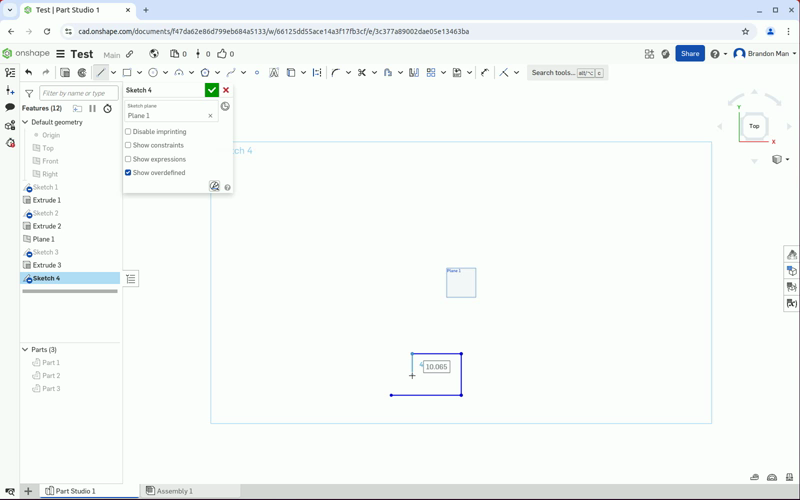
key_up(shift)
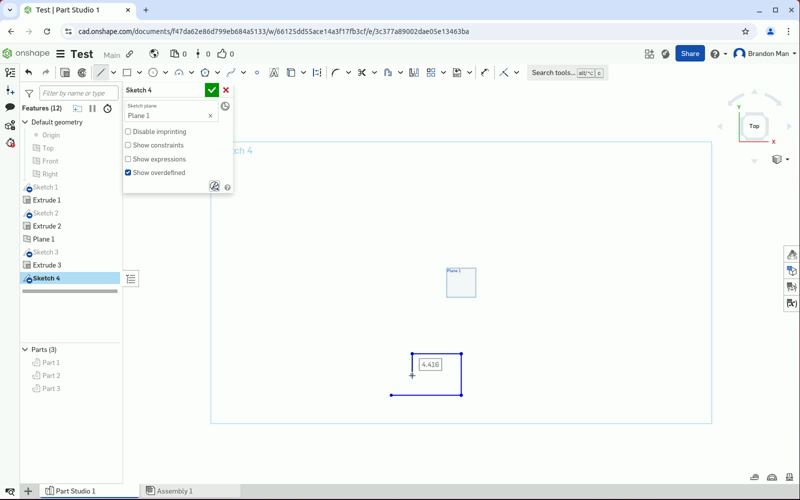
key_down(shift)
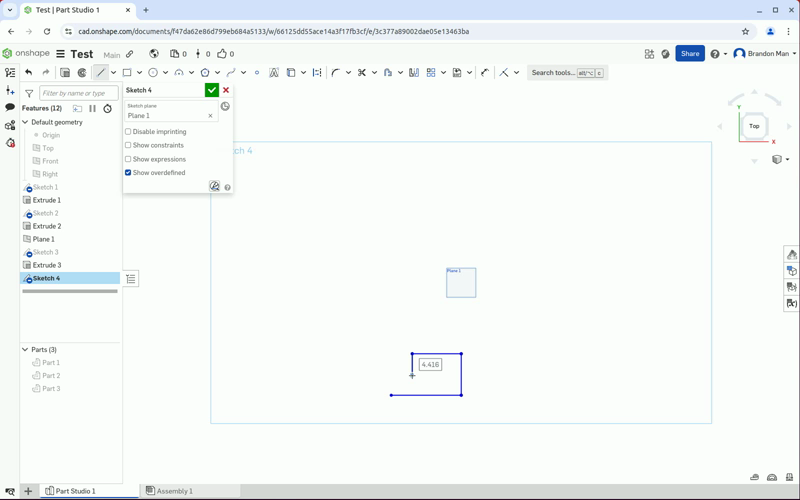
mouse_move(442, 375)
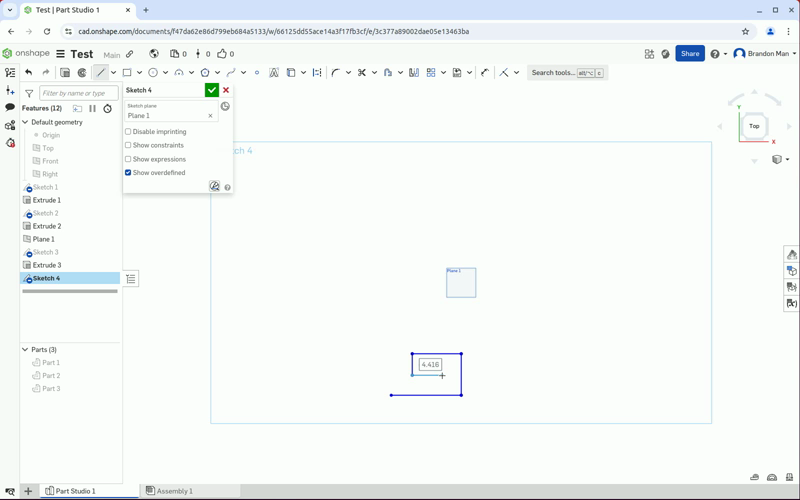
mouse_move(391, 375)
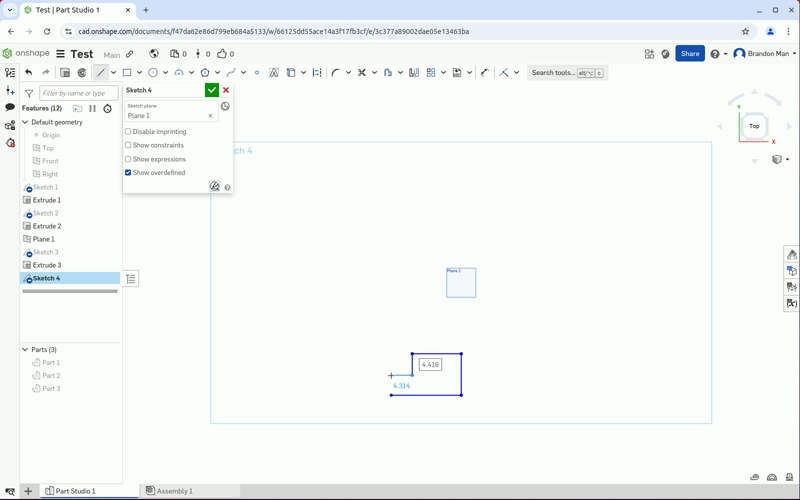
click(391, 375)
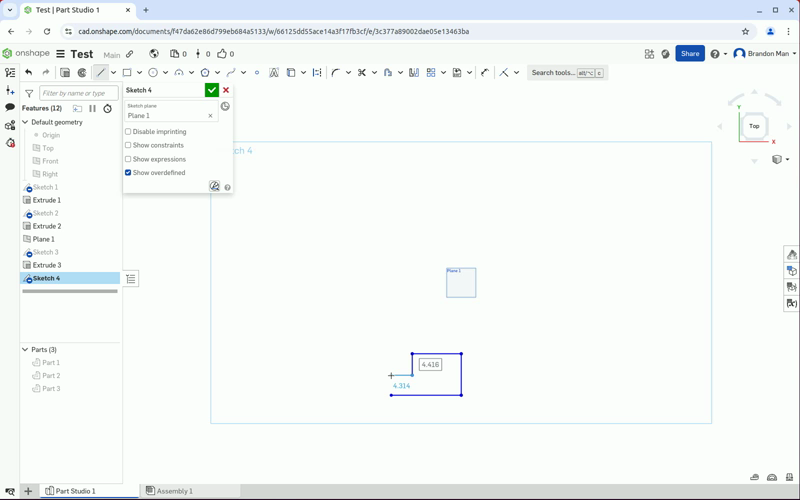
key_up(shift)
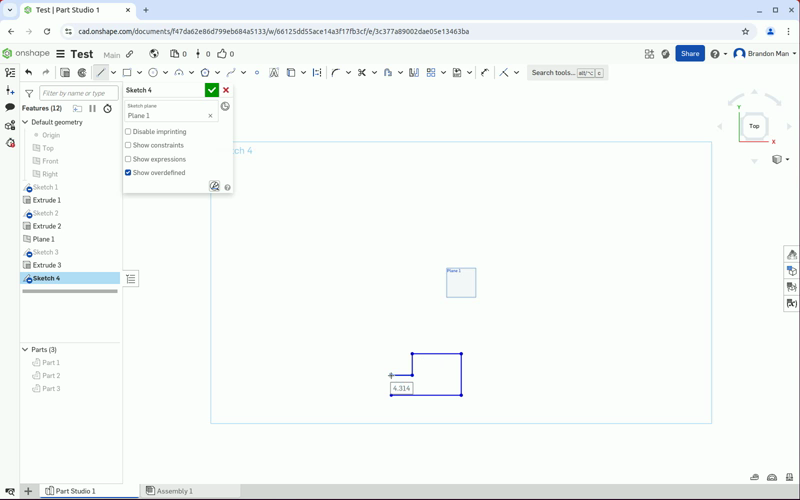
mouse_move(421, 375)
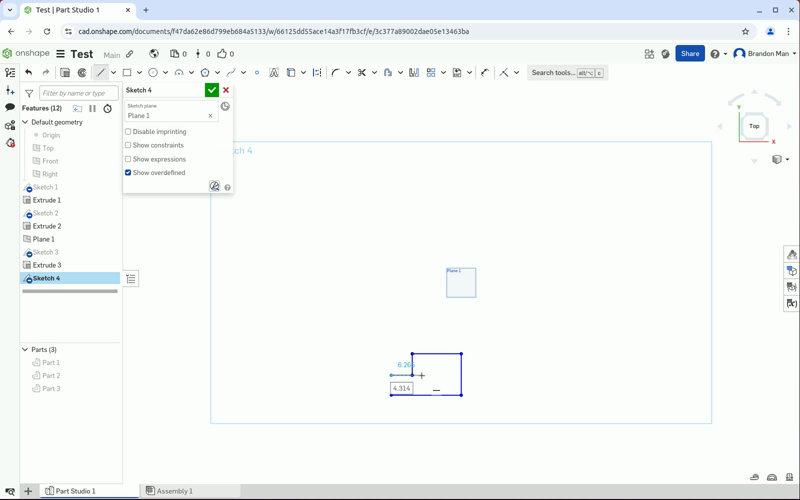
key_down(shift)
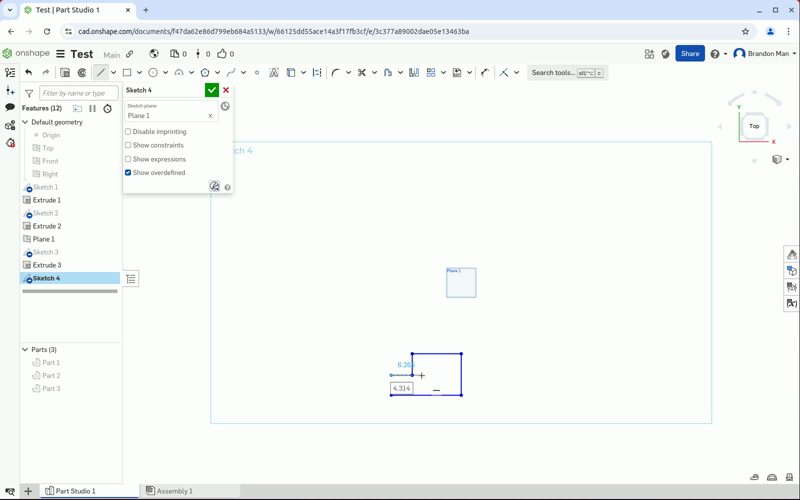
mouse_move(391, 395)
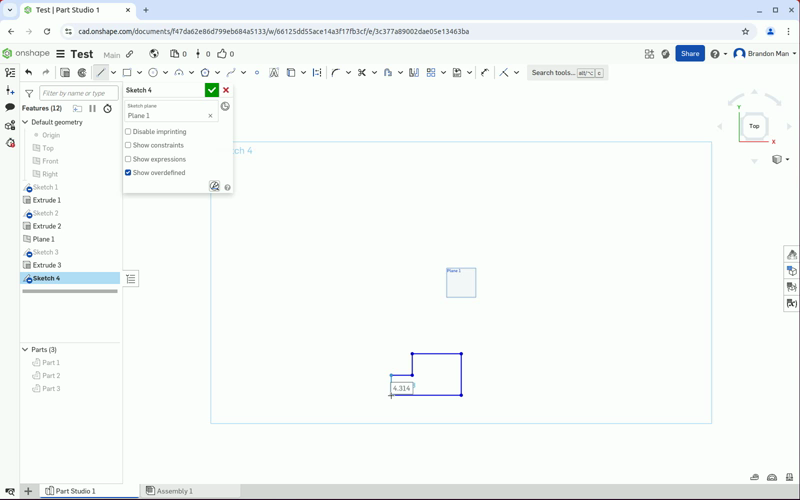
key_up(shift)
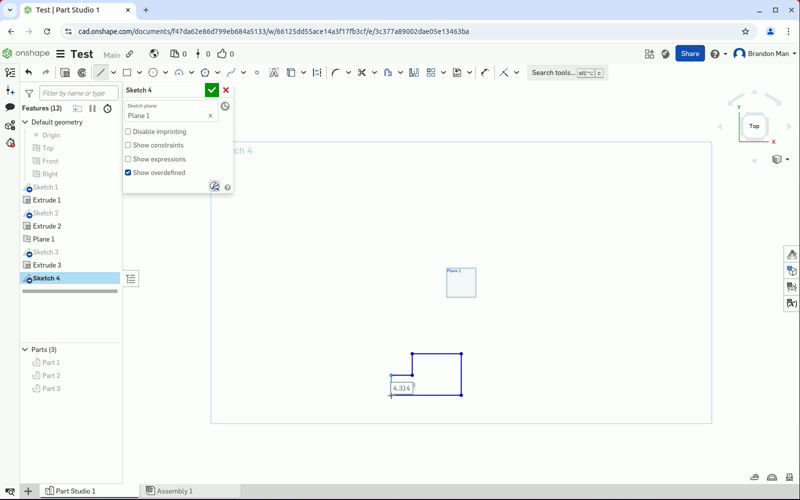
click(391, 395)
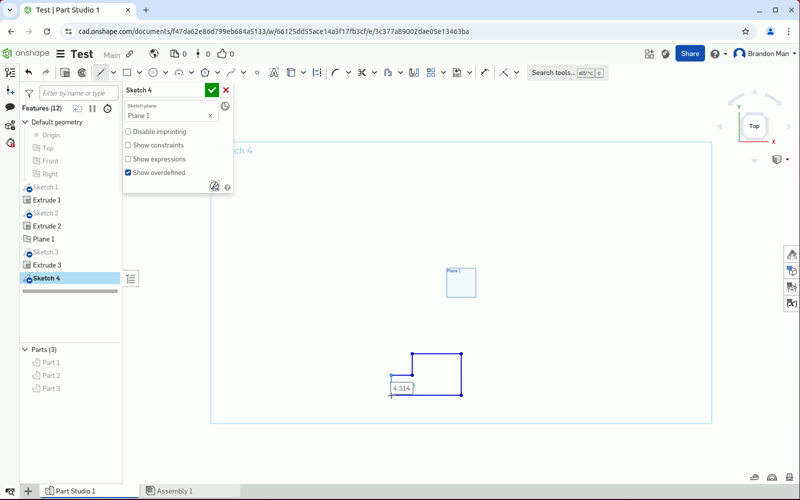
key(esc)
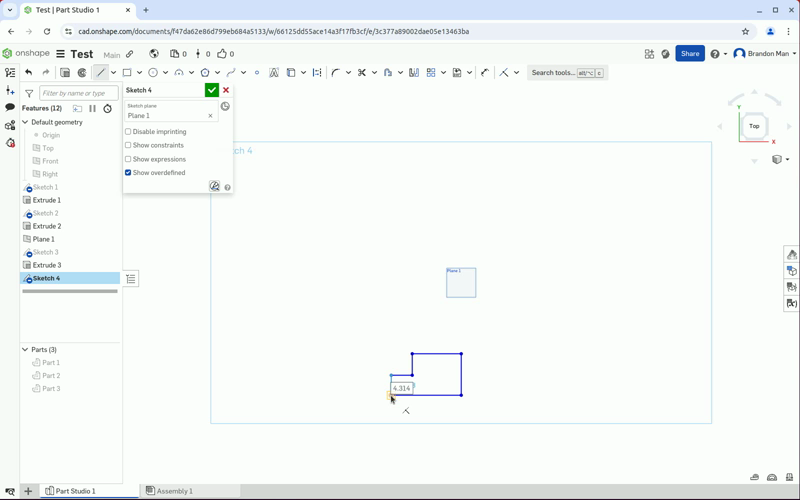
mouse_move(448, 359)
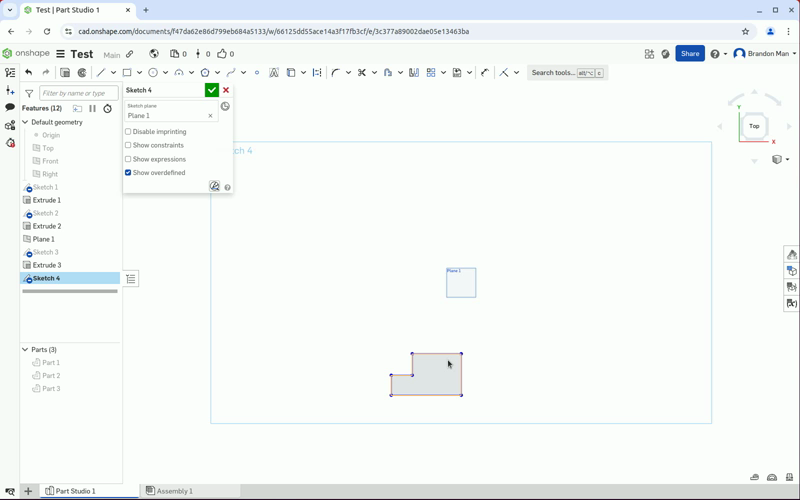
click(448, 359)
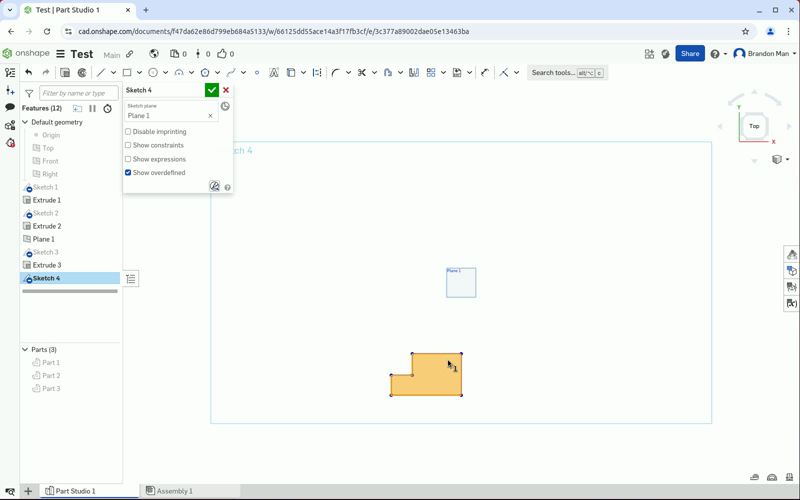
mouse_move(73, 352)
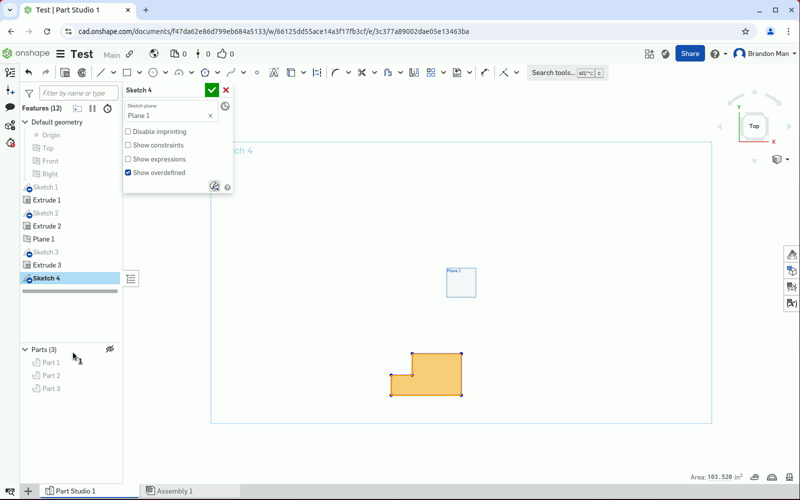
key(shift+y)
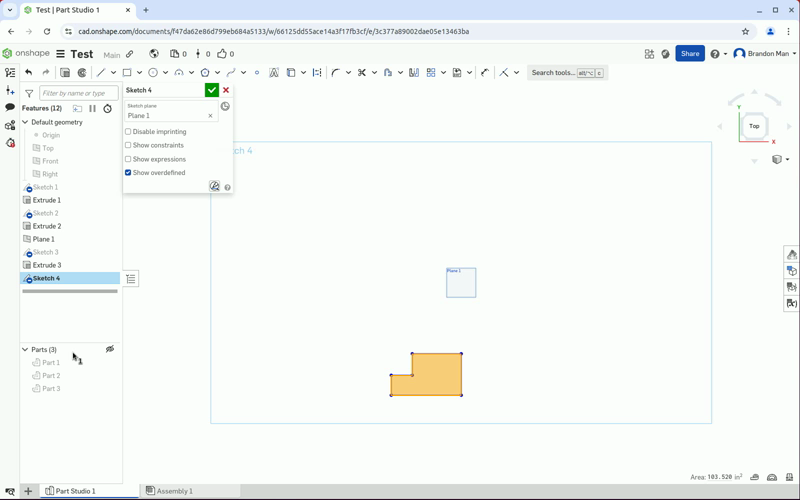
key(shift+e)
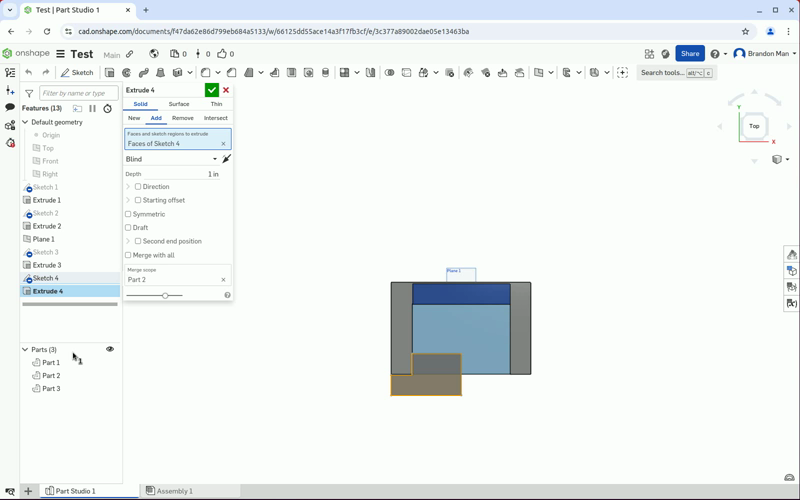
mouse_move(143, 106)
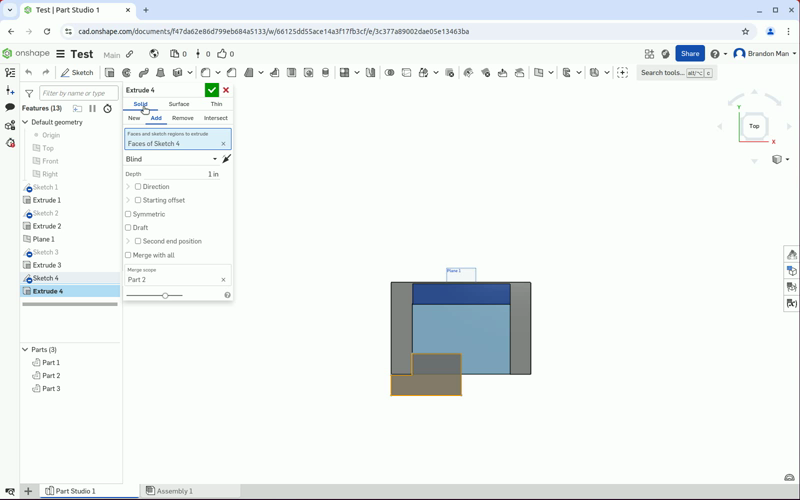
click(143, 106)
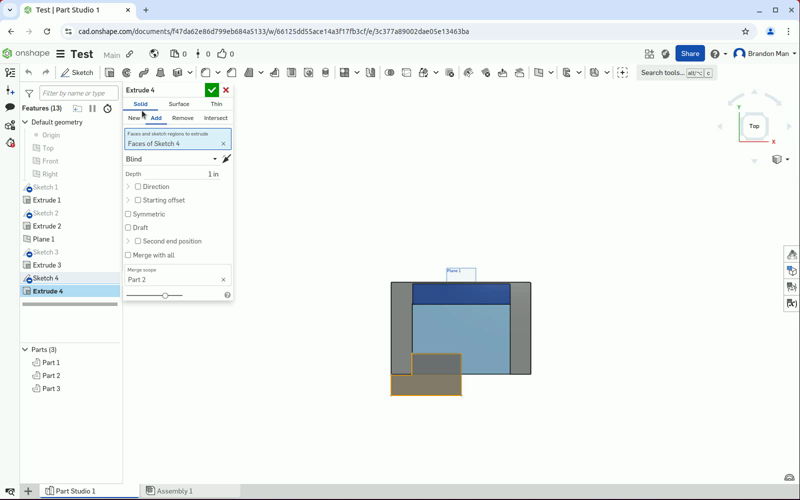
mouse_move(137, 120)
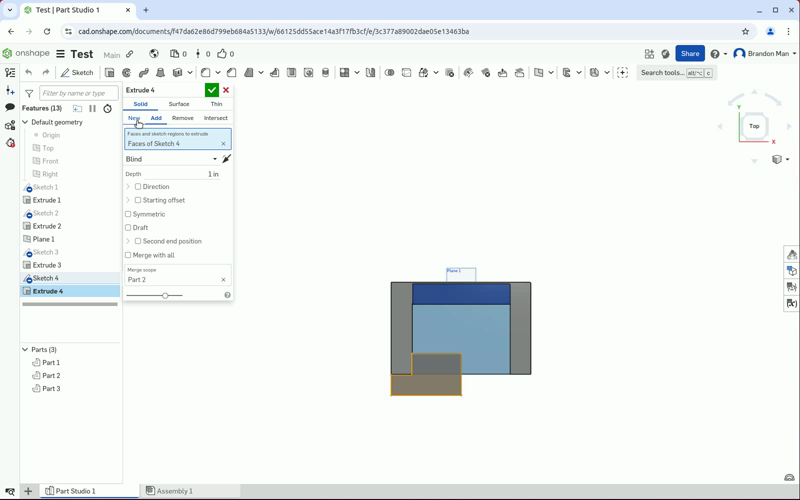
click(137, 120)
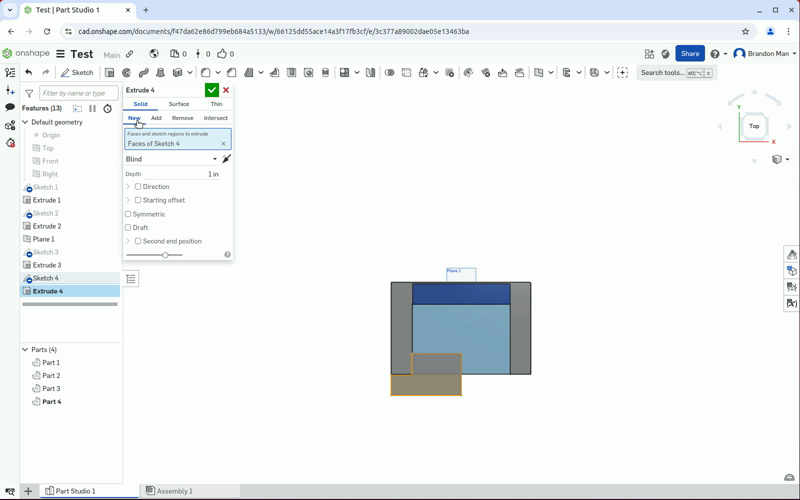
key(tab, 4)
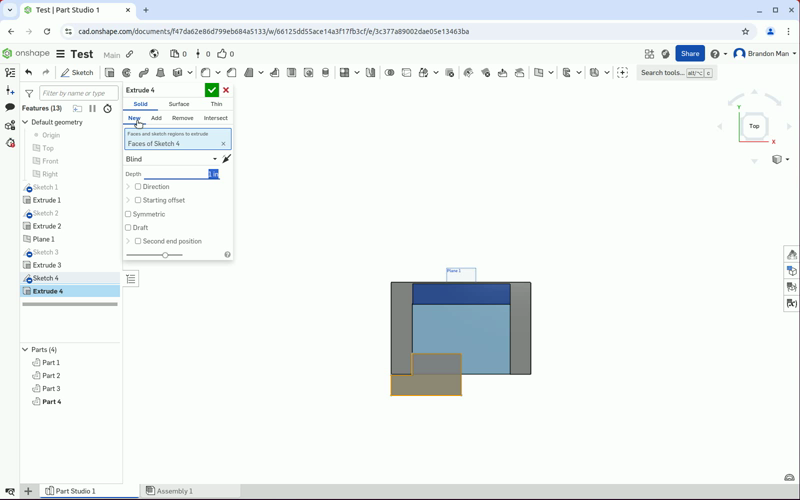
text(1.444)
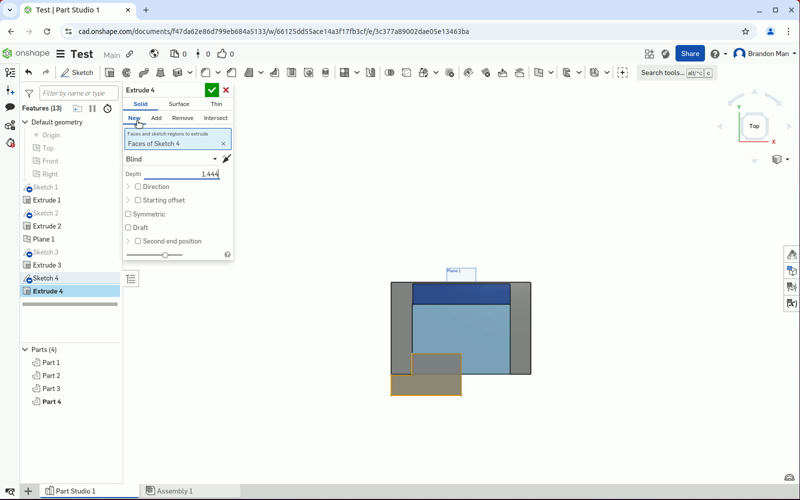
key(enter)
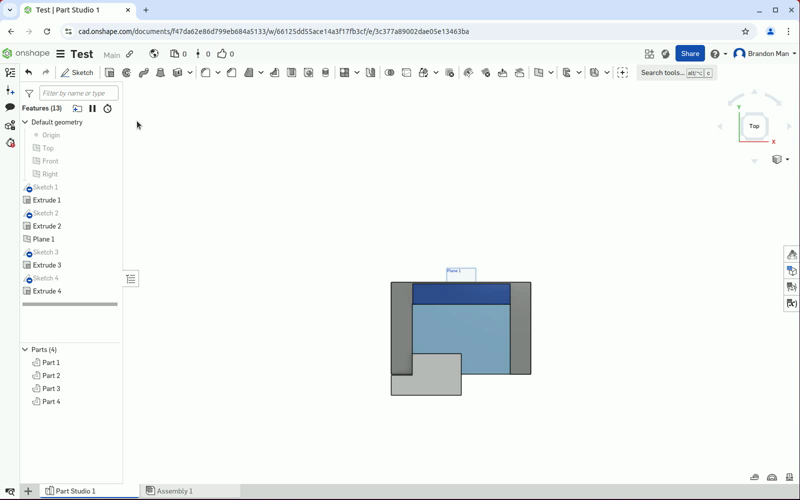
key(shift+h)
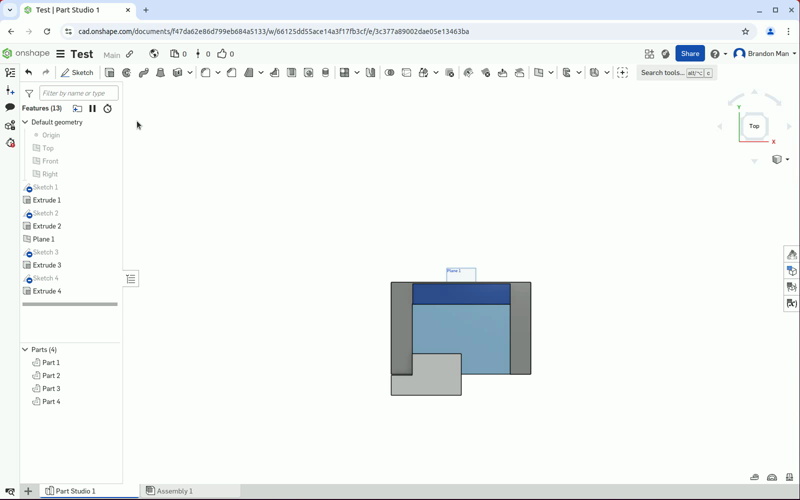
key(shift+h)
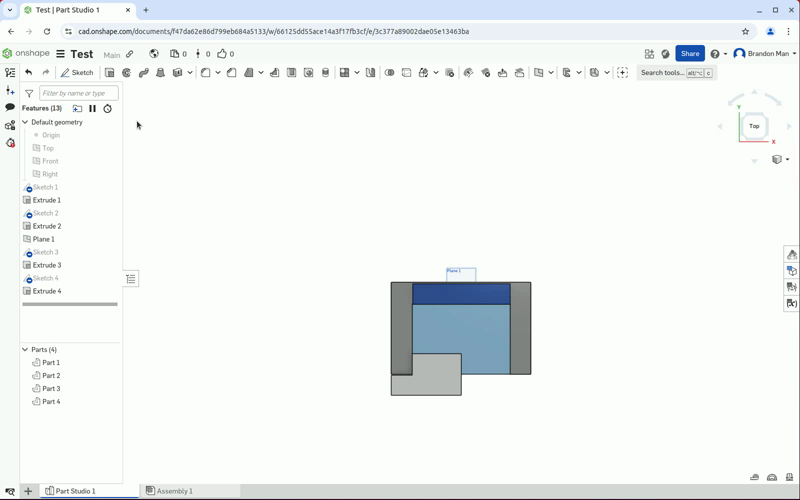
mouse_move(73, 189)
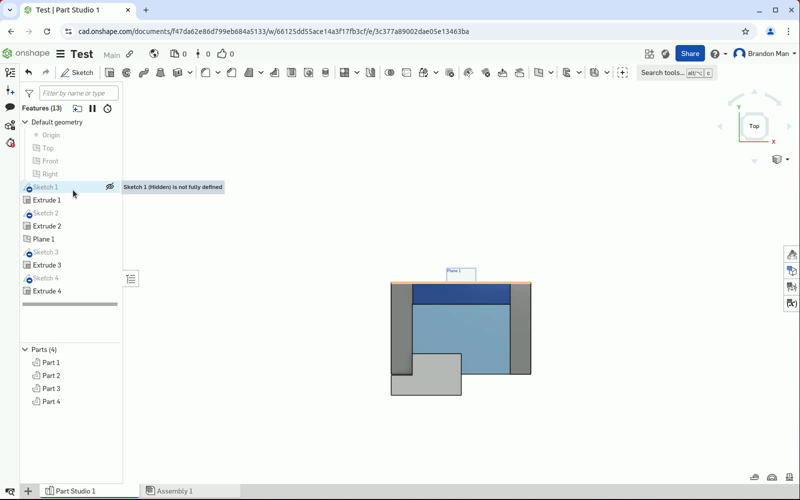
click(73, 189)
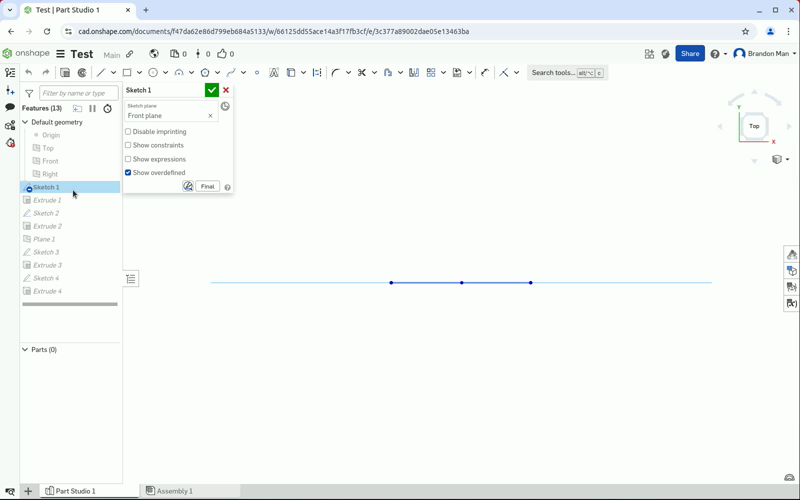
mouse_move(229, 92)
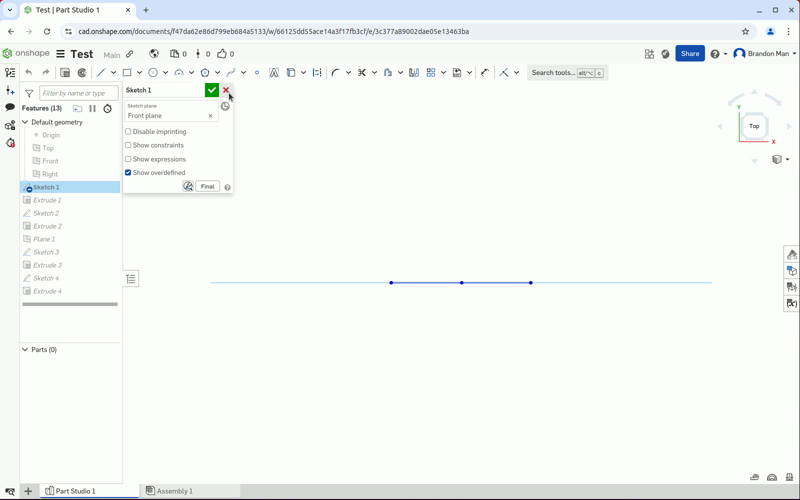
click(229, 92)
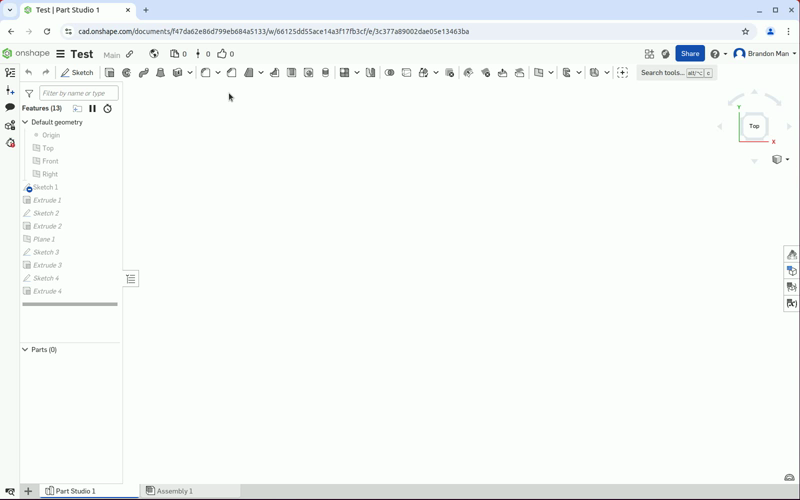
key(shift+s)
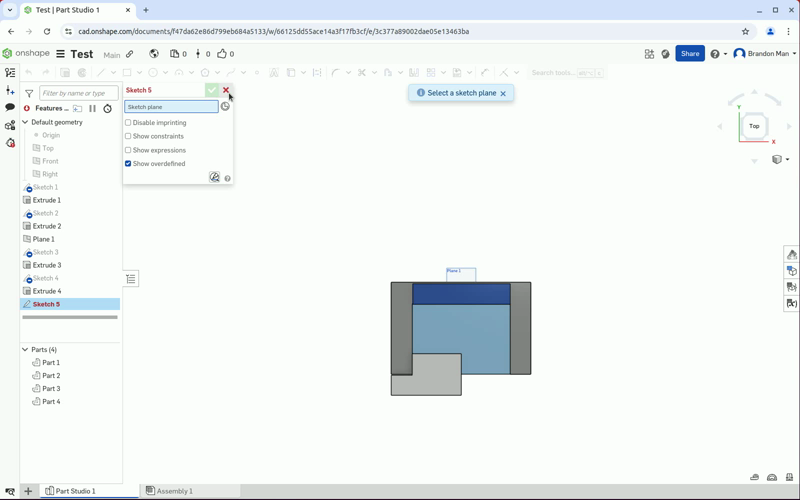
mouse_move(73, 241)
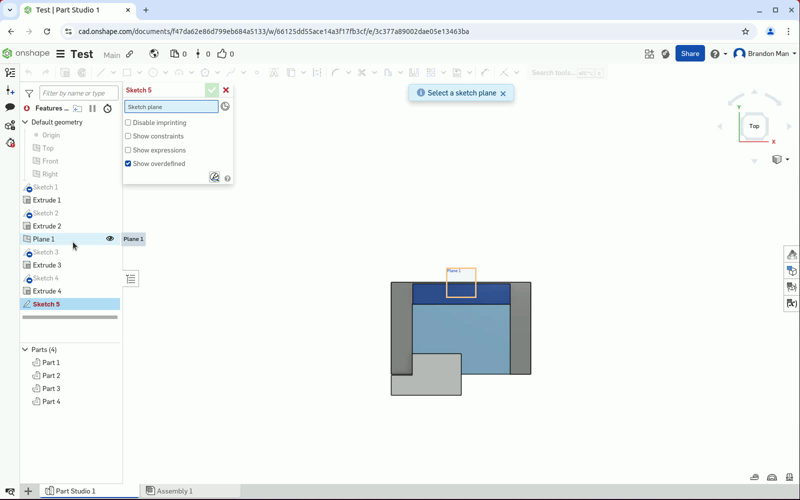
click(73, 241)
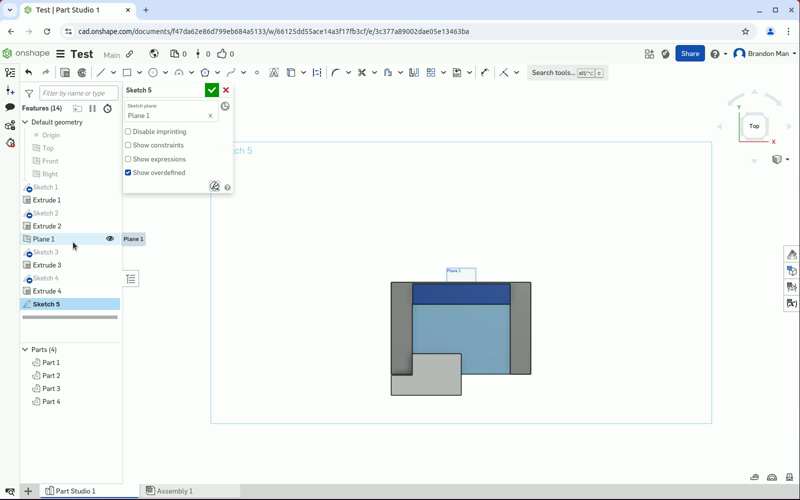
mouse_move(73, 352)
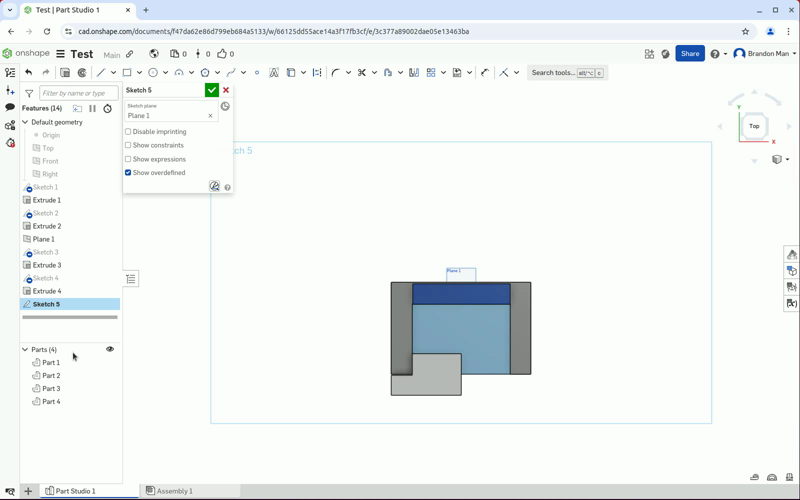
key(y)
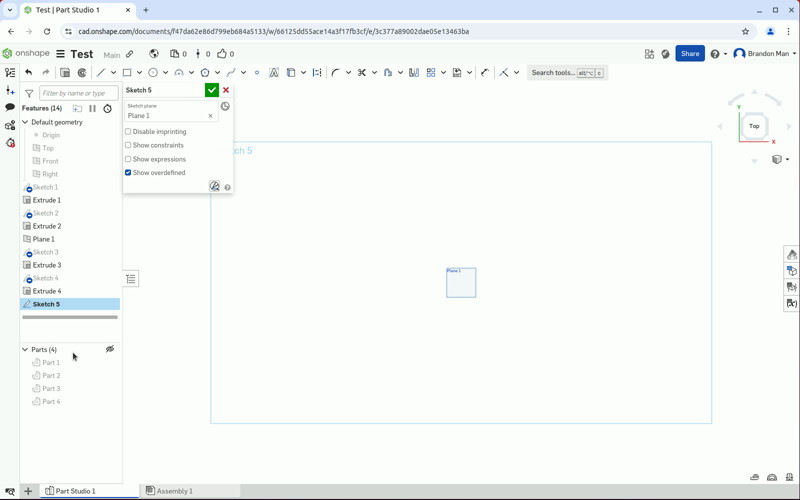
key(l)
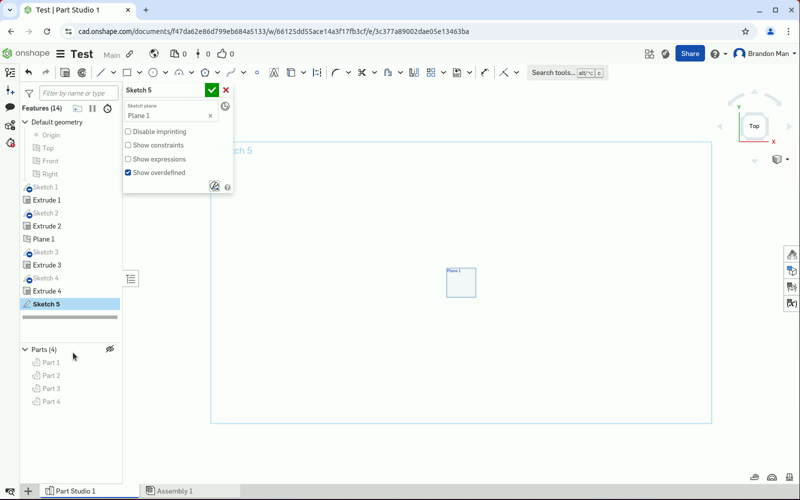
key_down(shift)
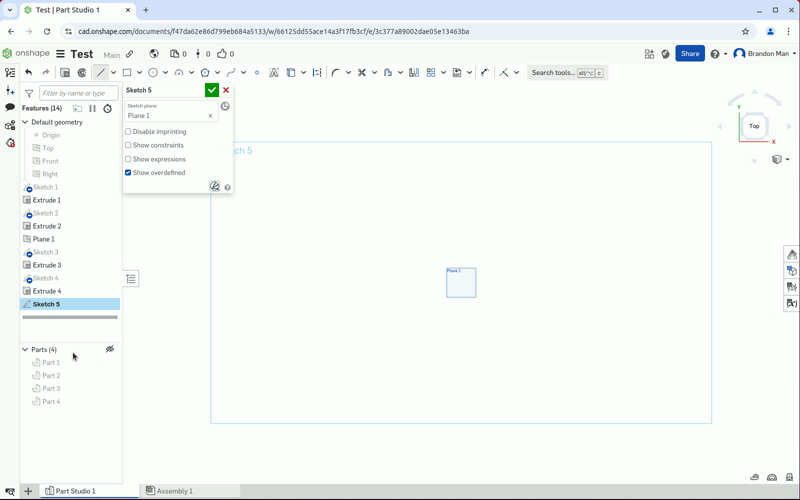
mouse_move(391, 374)
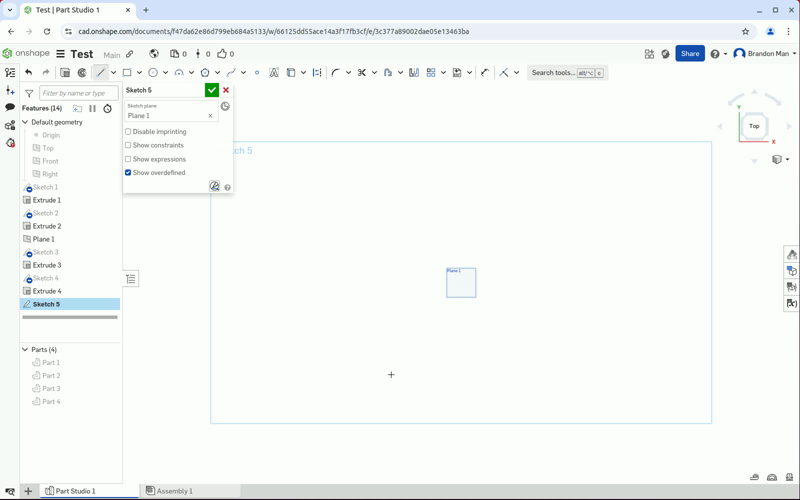
click(391, 374)
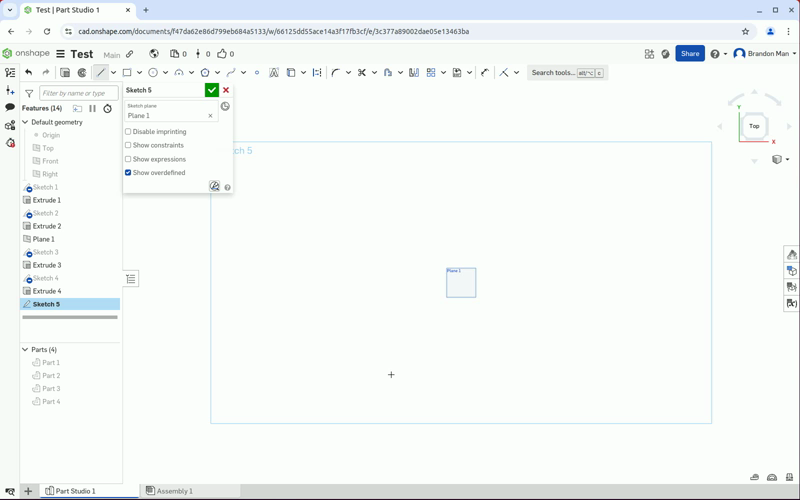
key_up(shift)
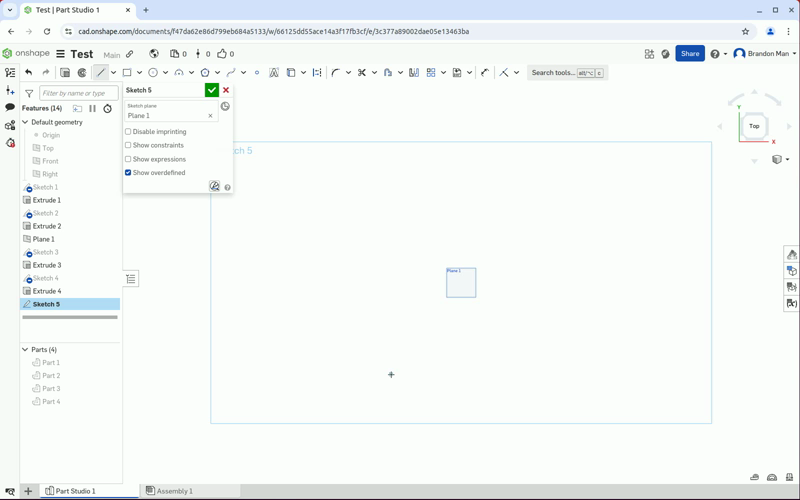
key_down(shift)
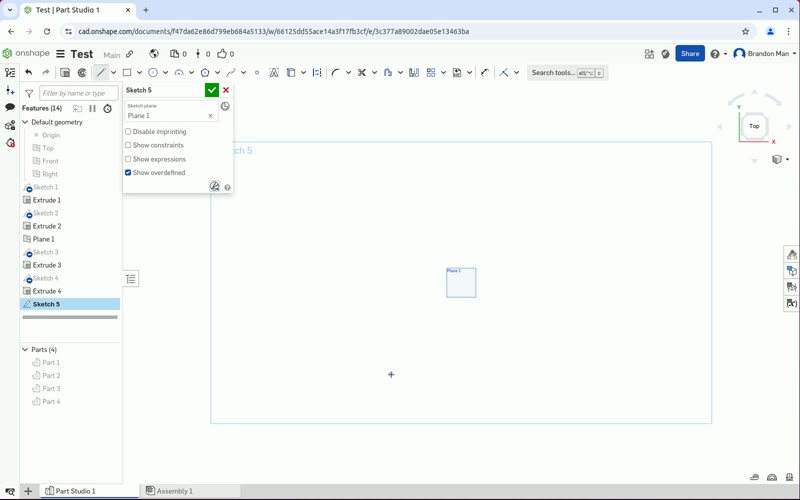
mouse_move(421, 374)
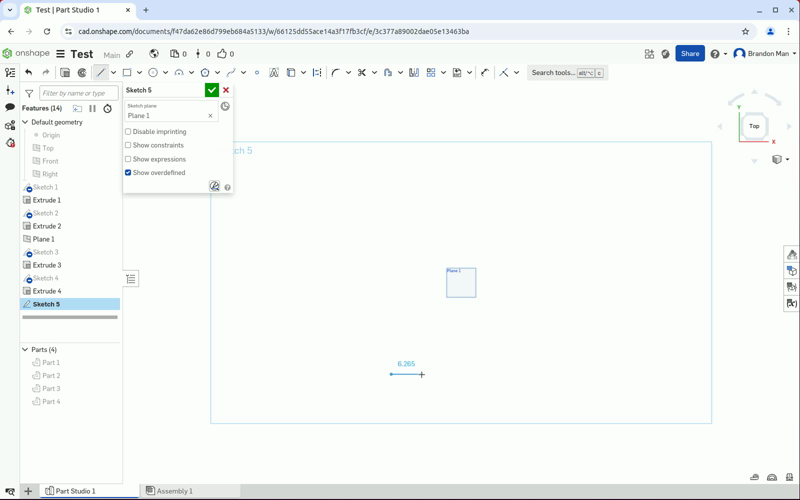
mouse_move(413, 374)
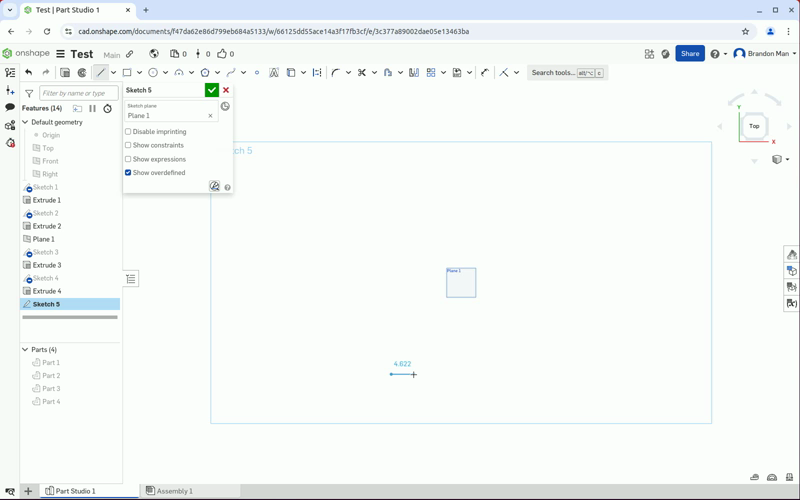
click(413, 374)
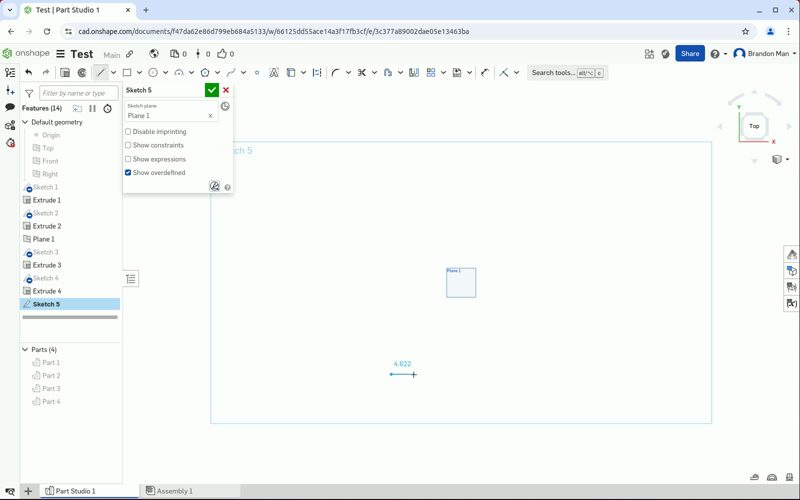
key_up(shift)
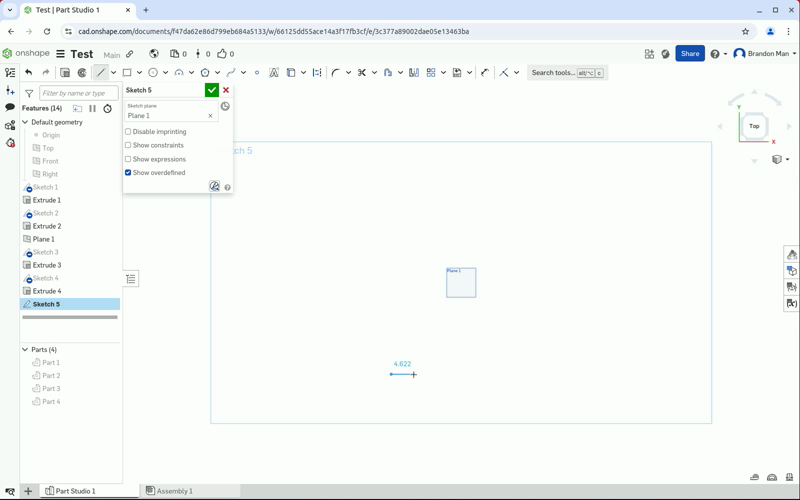
key_down(shift)
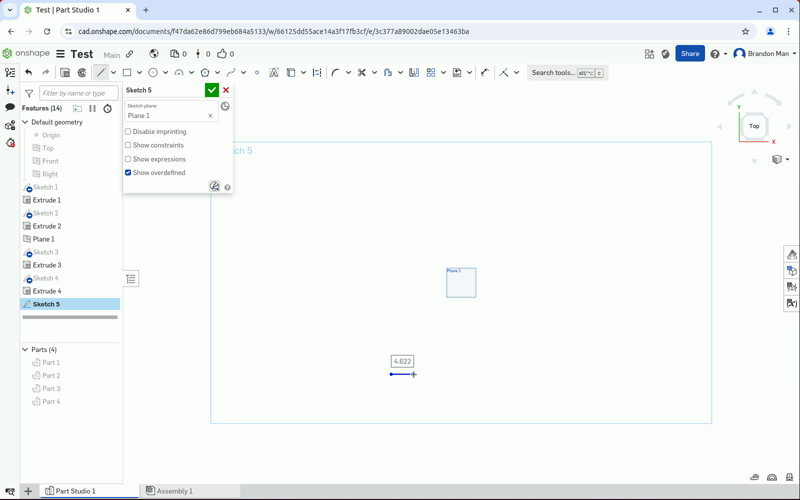
mouse_move(443, 374)
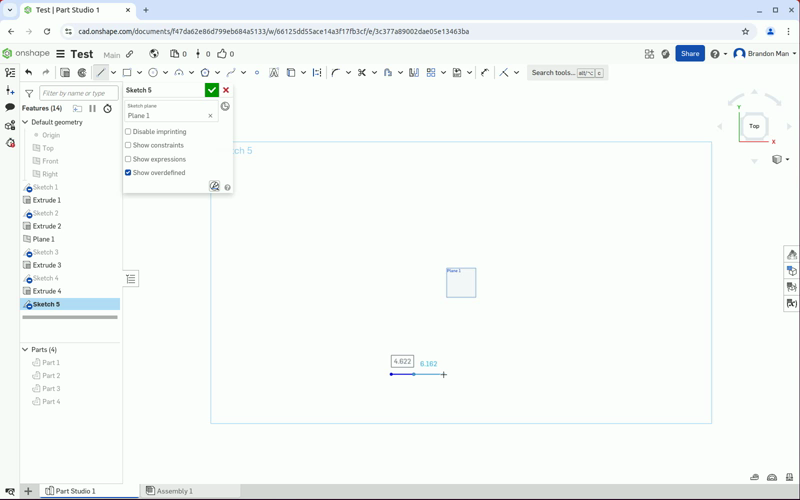
mouse_move(413, 352)
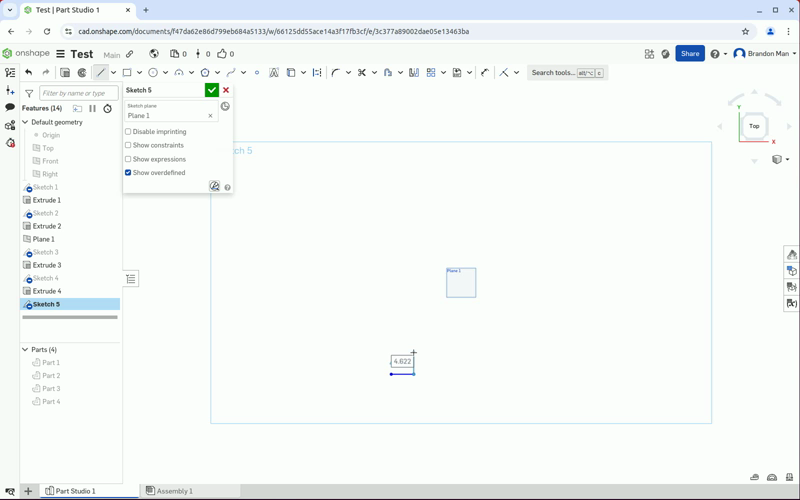
click(413, 352)
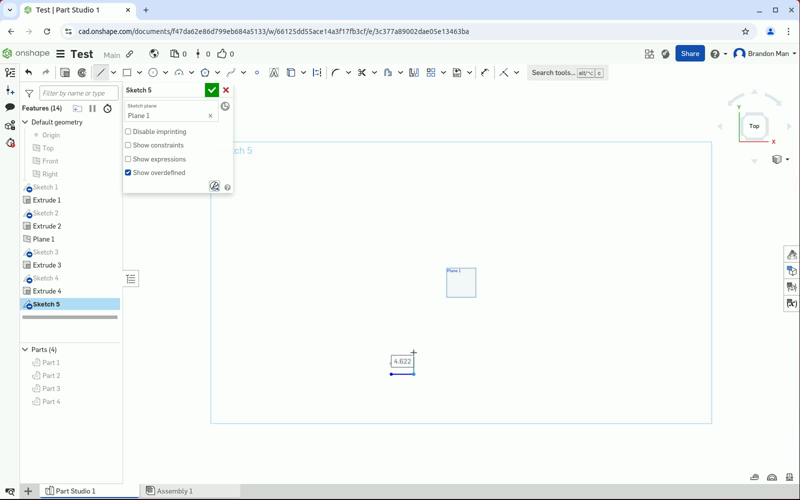
key_up(shift)
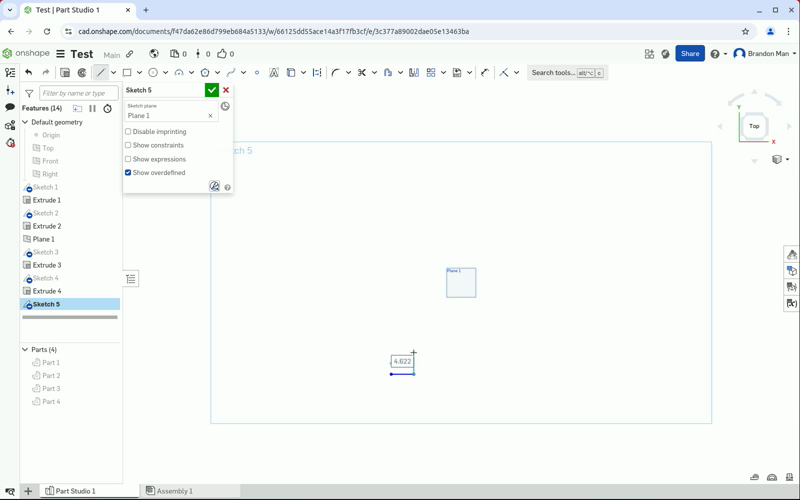
key_down(shift)
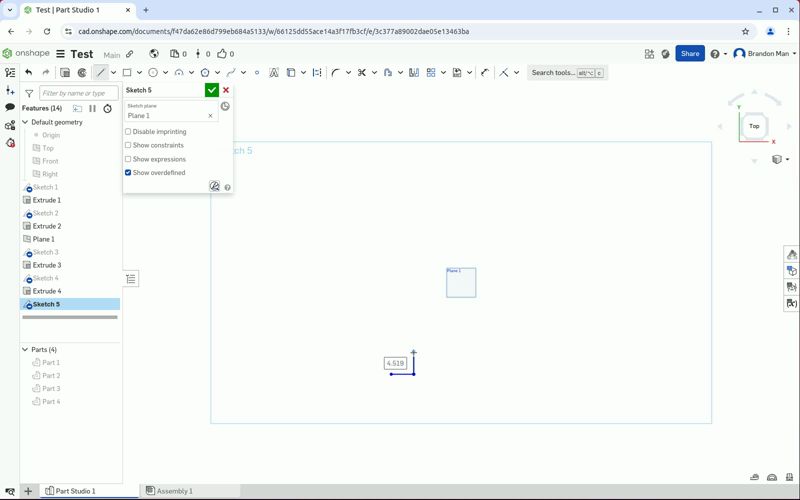
mouse_move(443, 352)
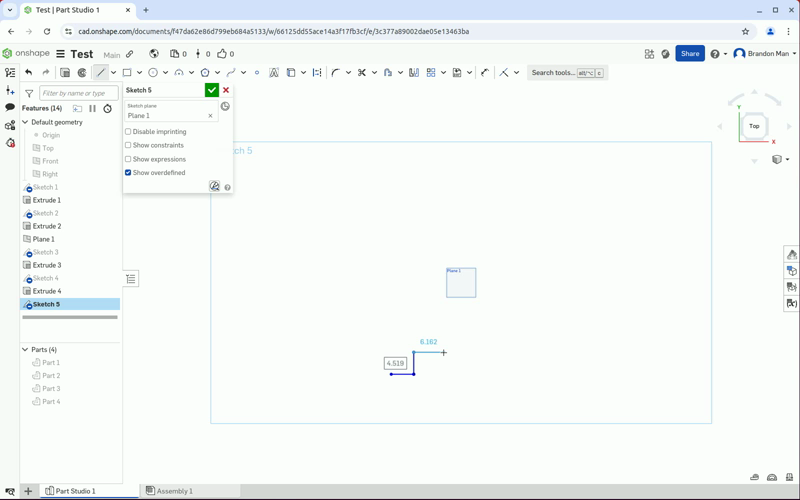
mouse_move(391, 352)
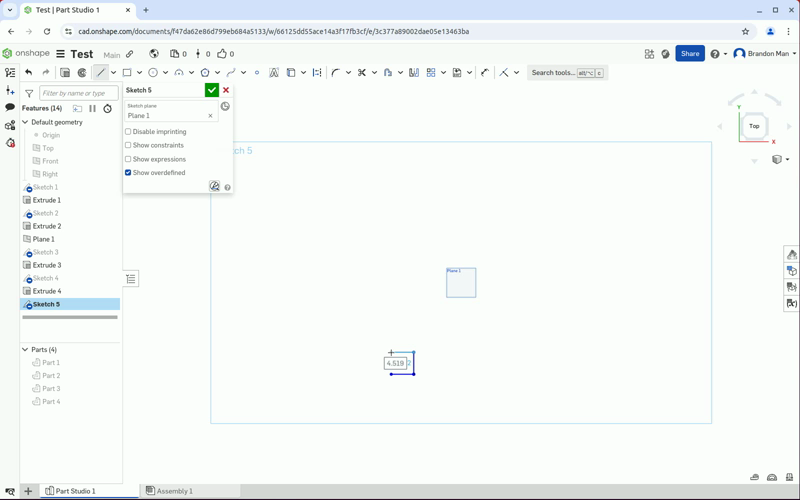
click(391, 352)
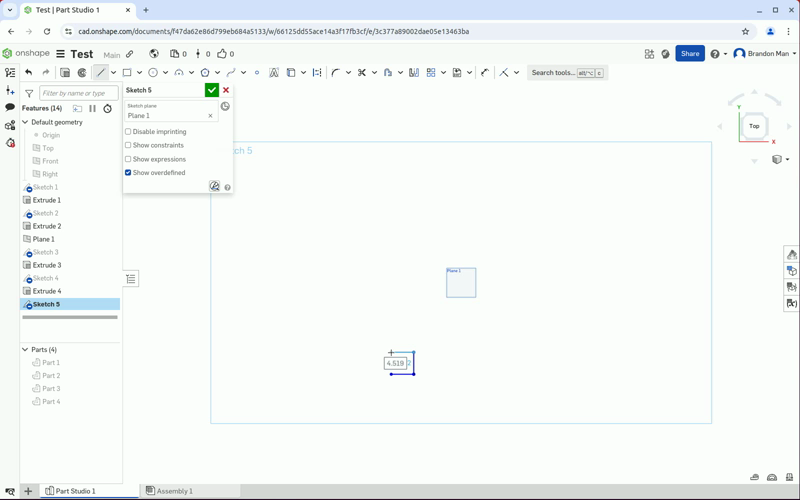
key_up(shift)
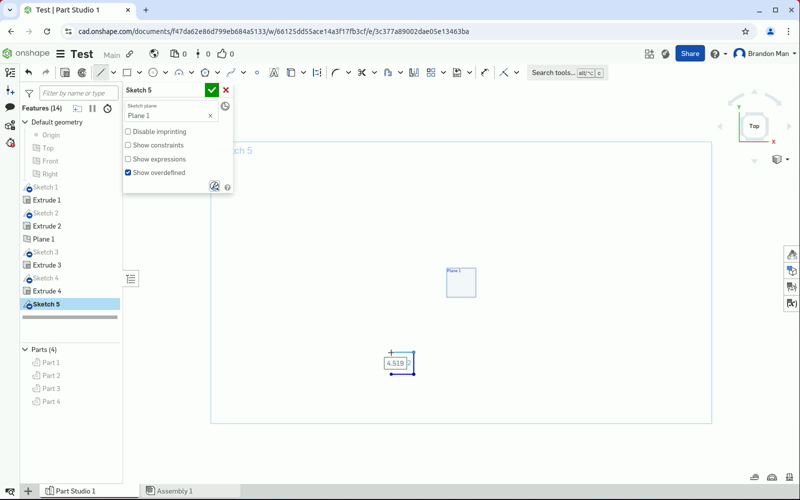
mouse_move(421, 352)
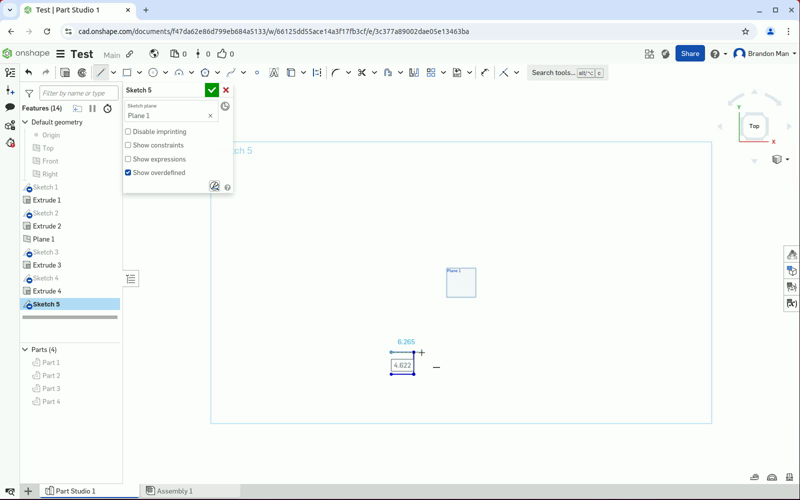
key_down(shift)
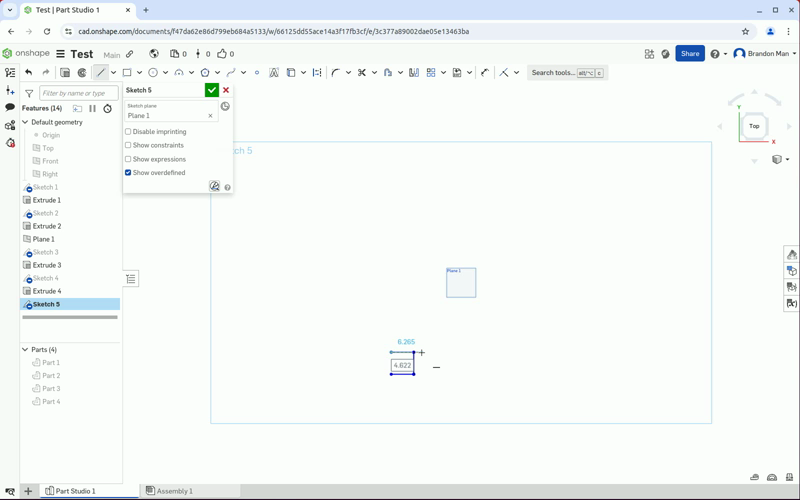
mouse_move(391, 374)
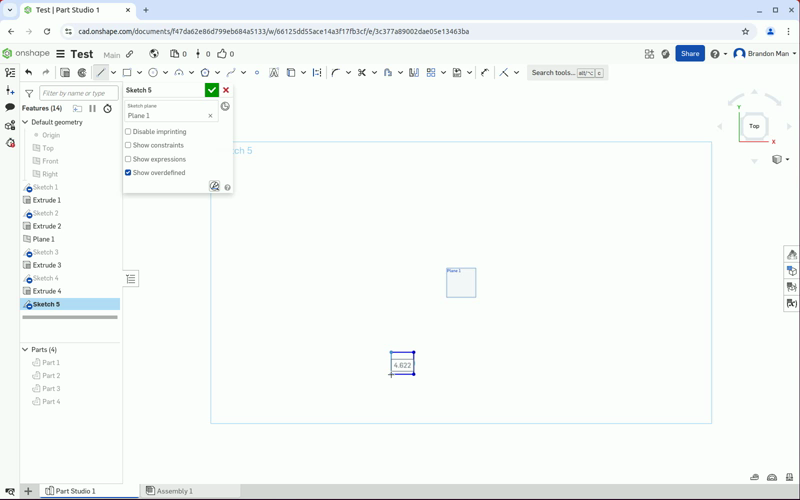
key_up(shift)
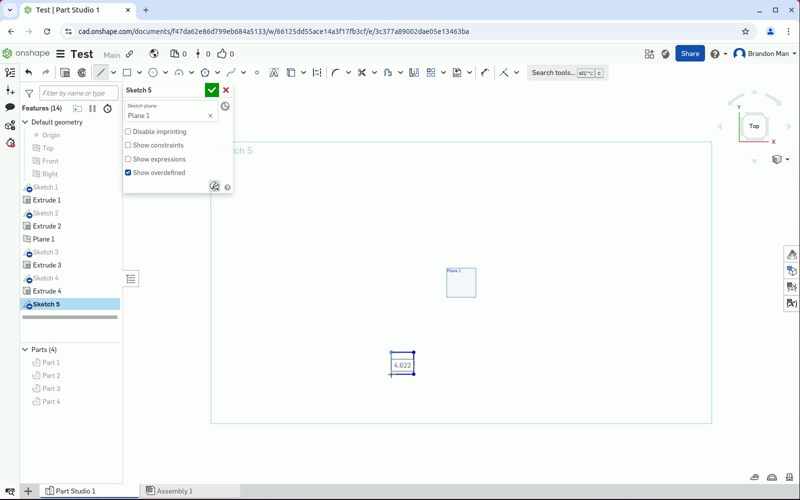
click(391, 374)
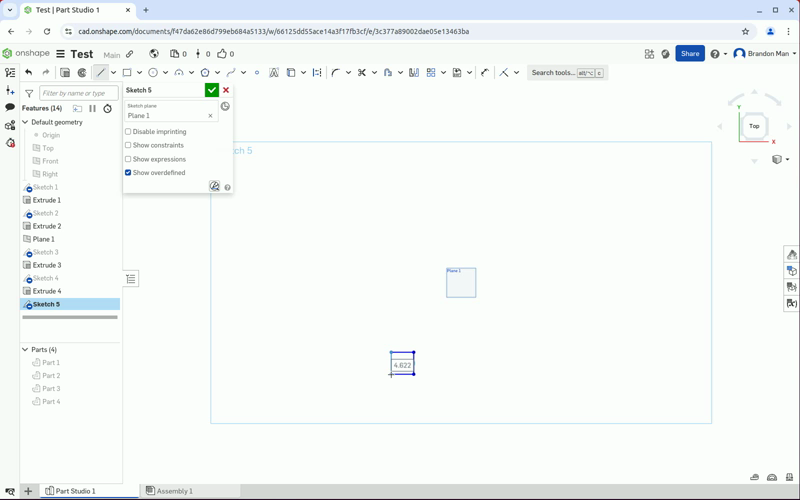
key(esc)
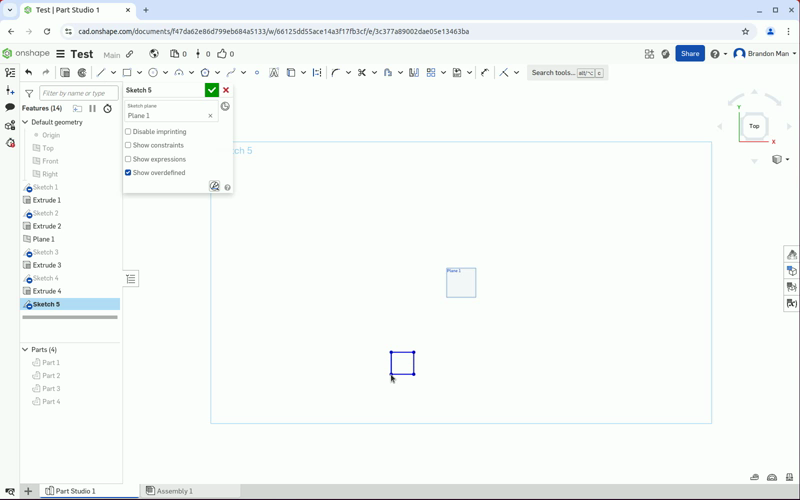
mouse_move(410, 360)
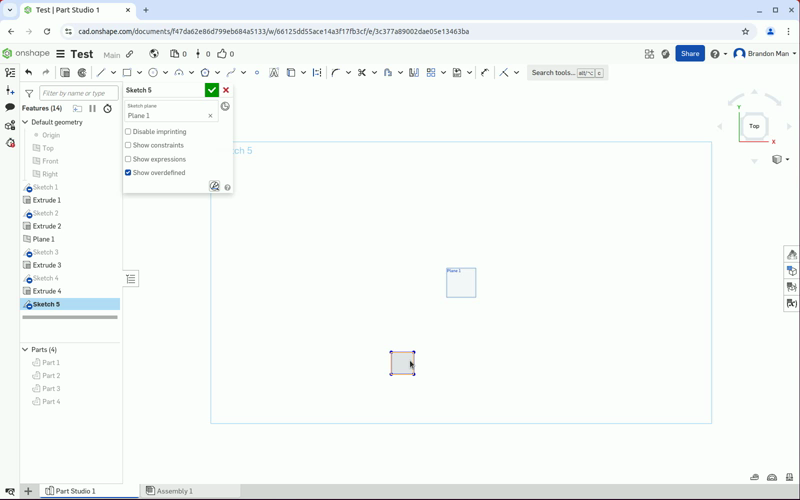
scroll(6)
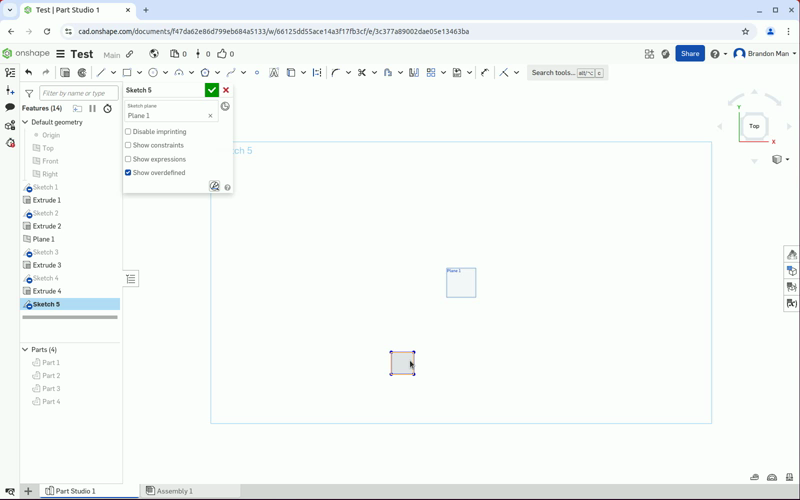
scroll(6)
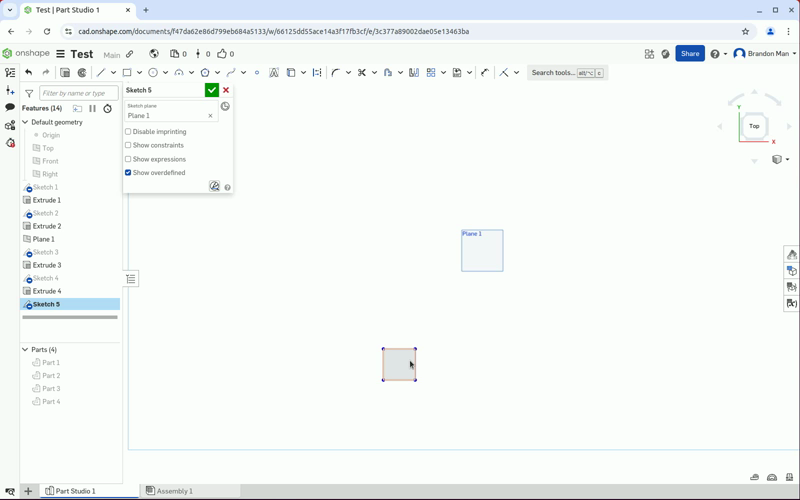
scroll(6)
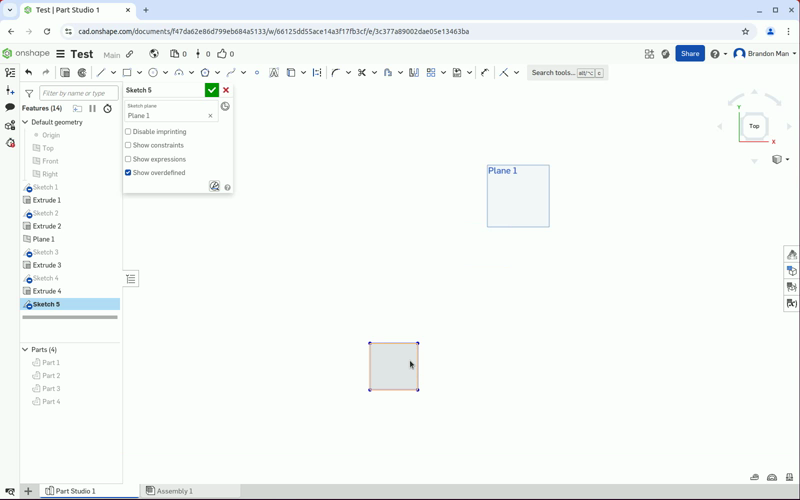
scroll(6)
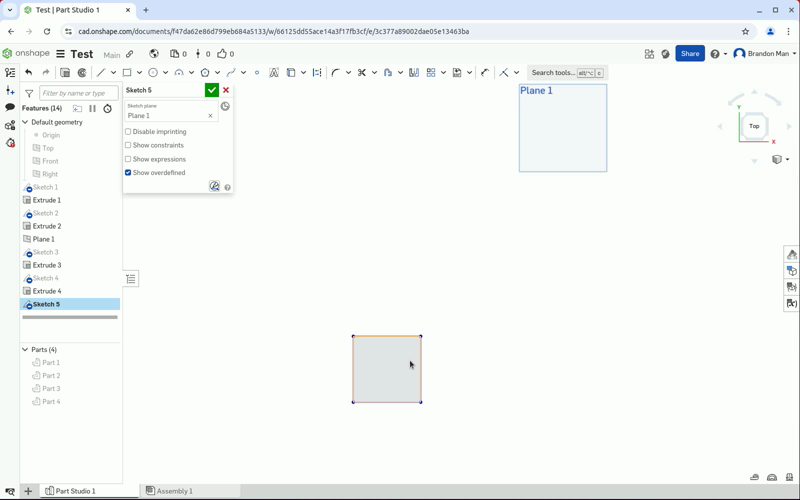
scroll(6)
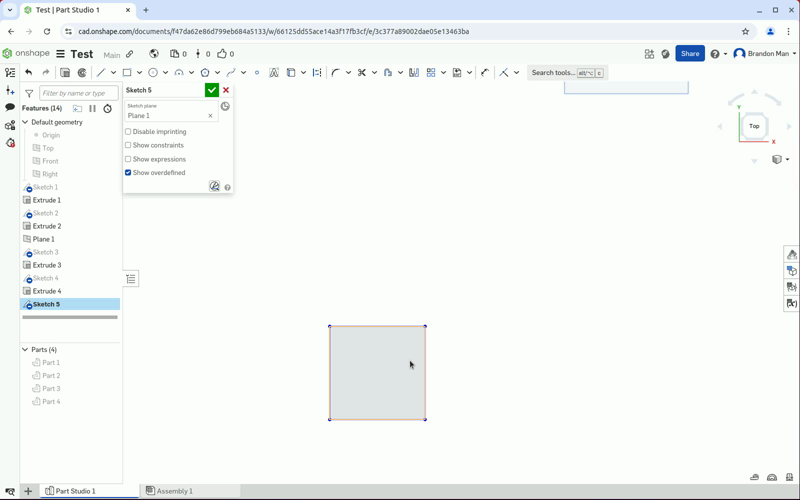
scroll(6)
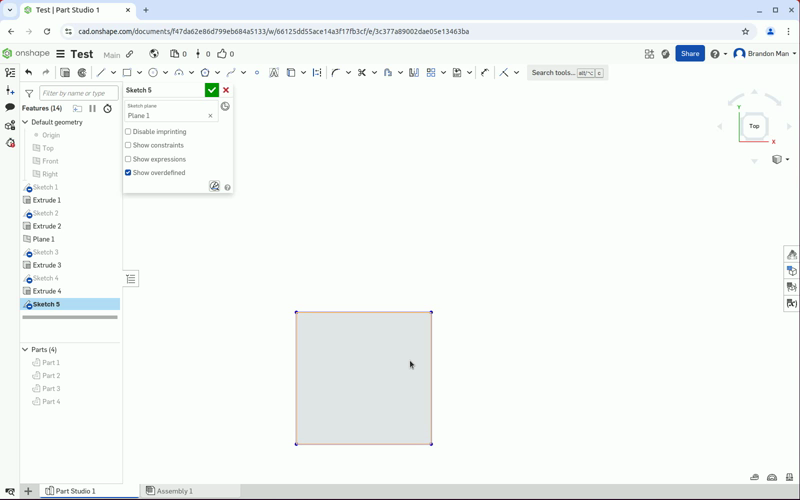
scroll(6)
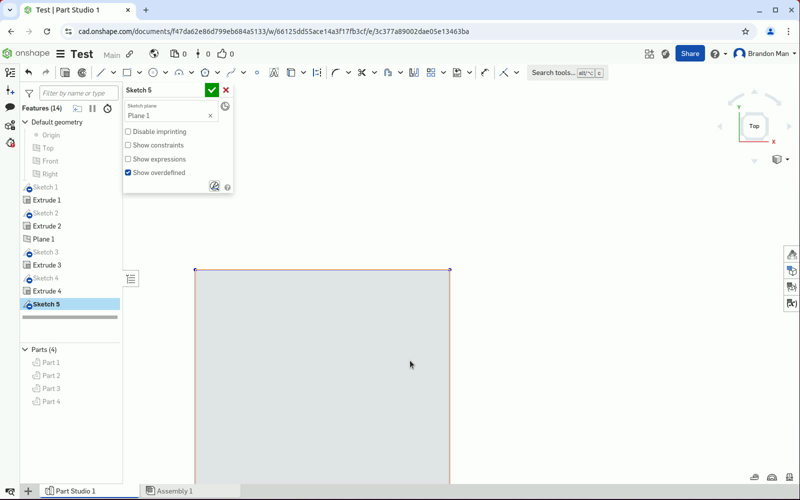
click(410, 360)
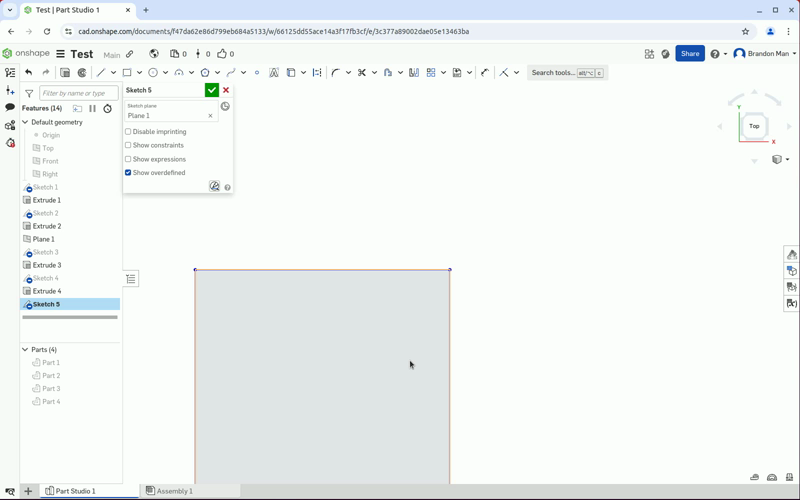
scroll(-6)
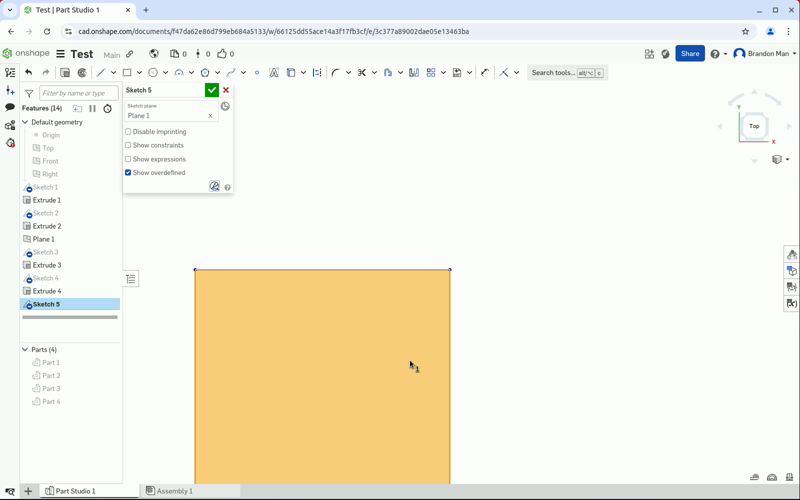
scroll(-6)
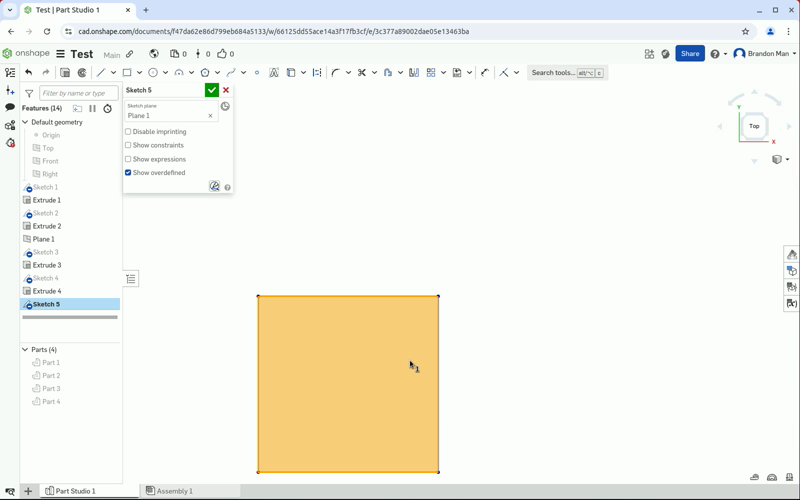
scroll(-6)
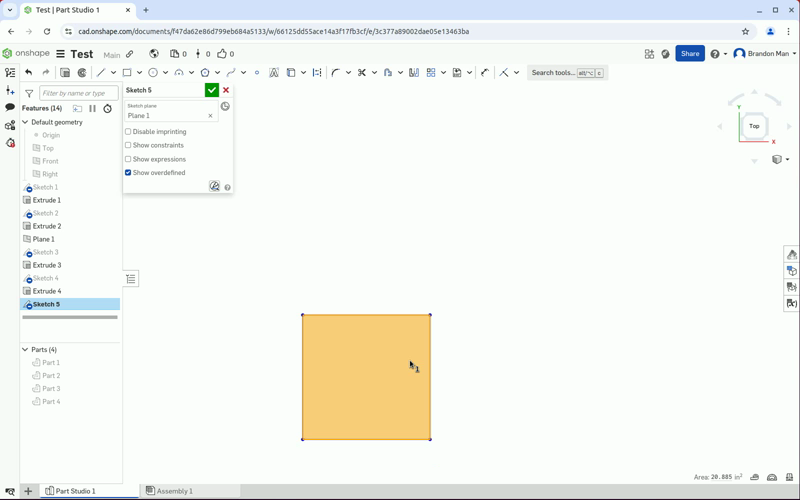
scroll(-6)
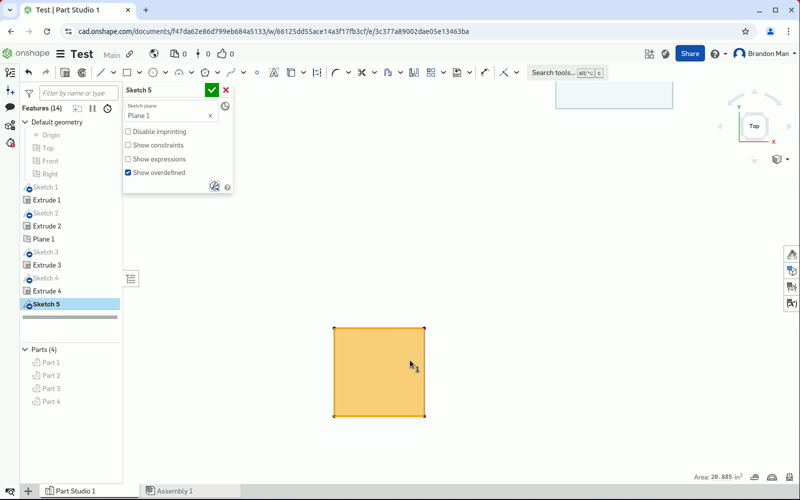
scroll(-6)
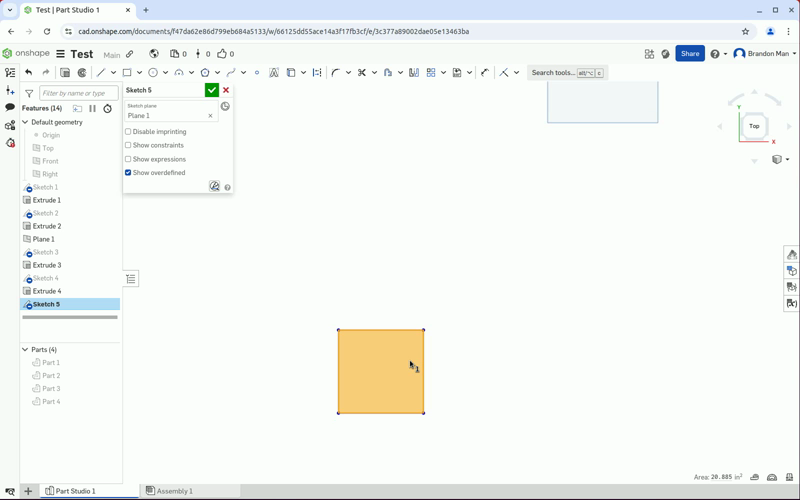
scroll(-6)
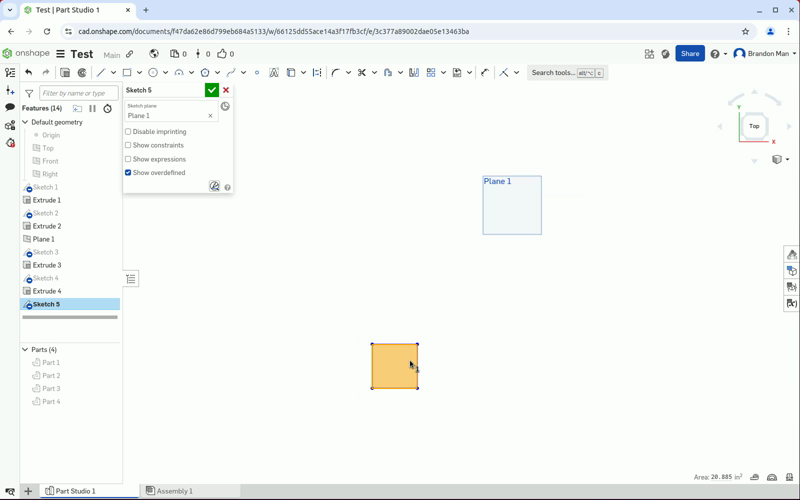
scroll(-6)
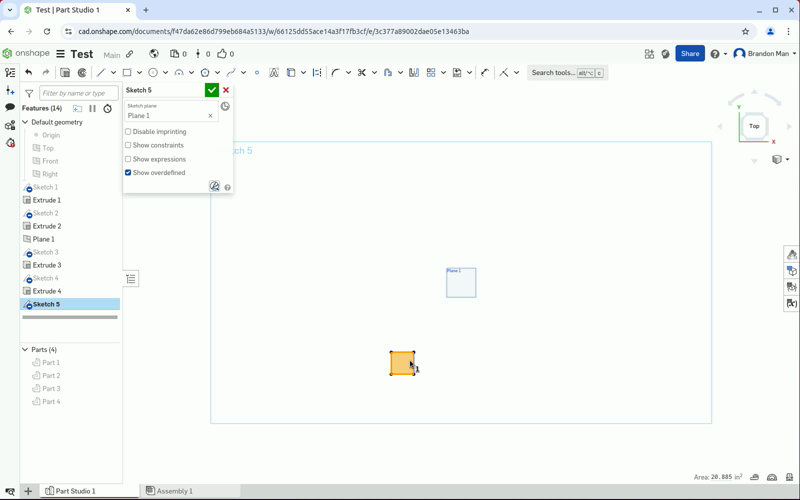
mouse_move(73, 352)
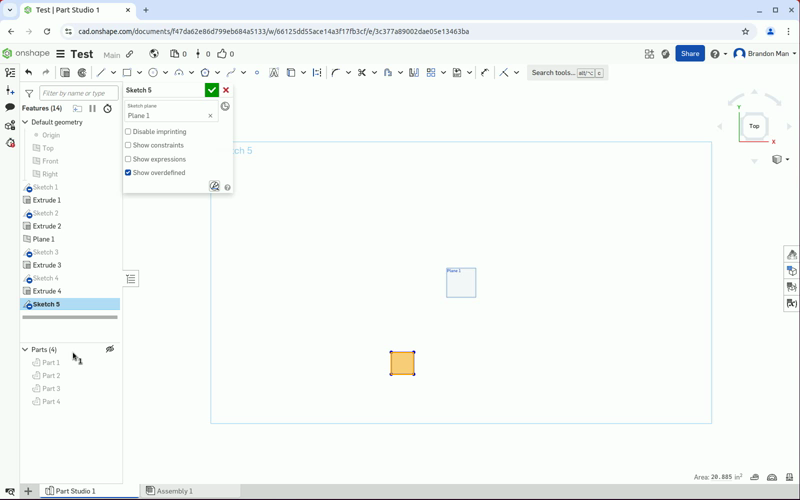
key(shift+y)
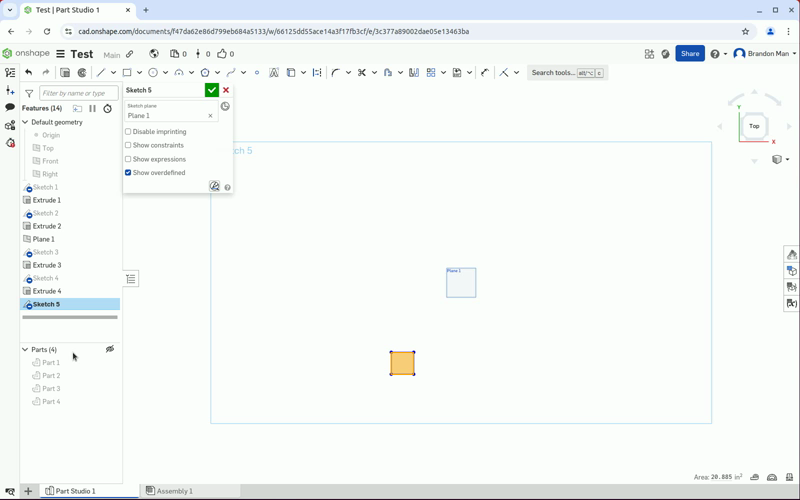
key(shift+e)
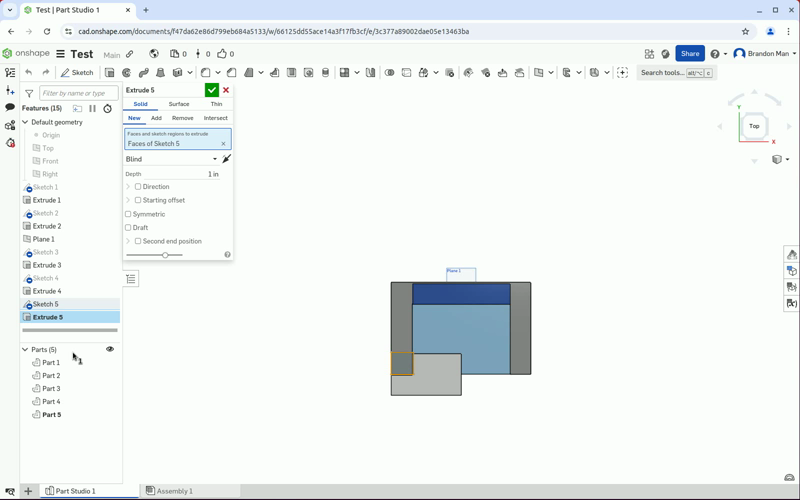
mouse_move(143, 106)
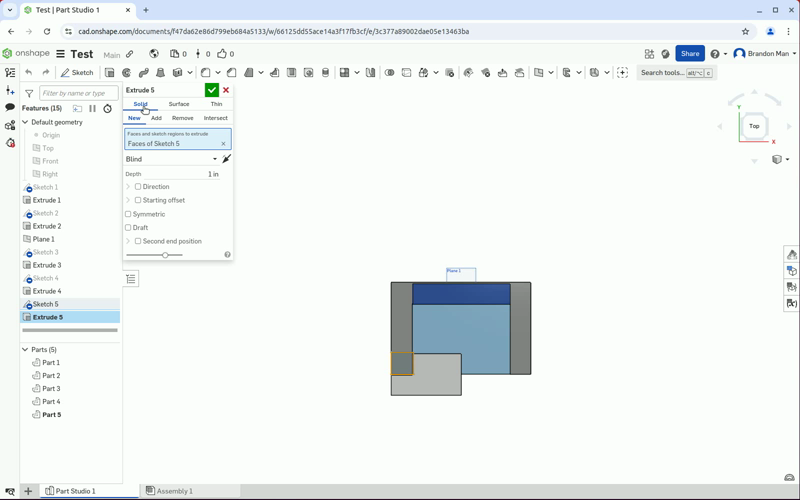
click(143, 106)
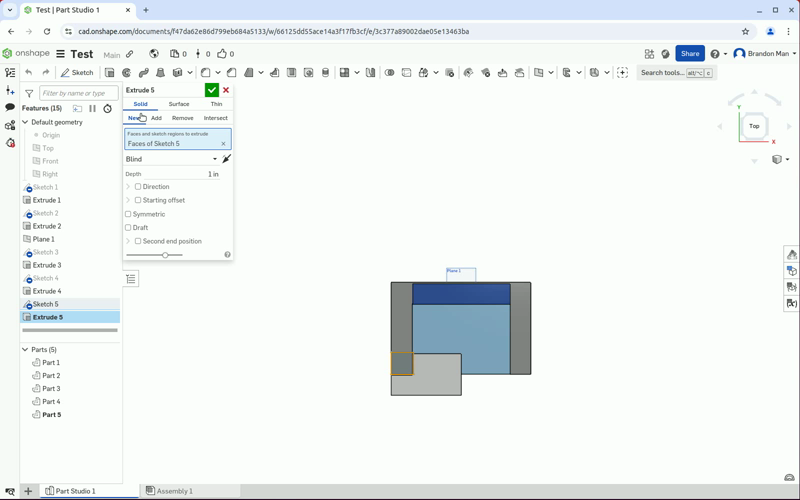
mouse_move(137, 120)
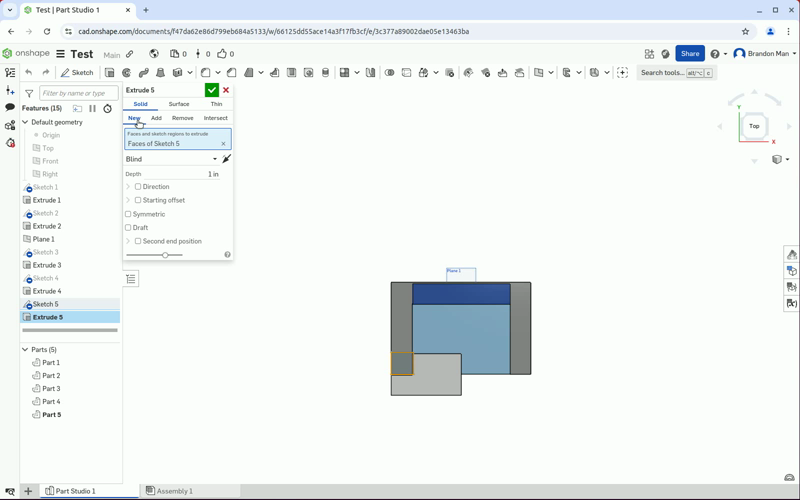
click(137, 120)
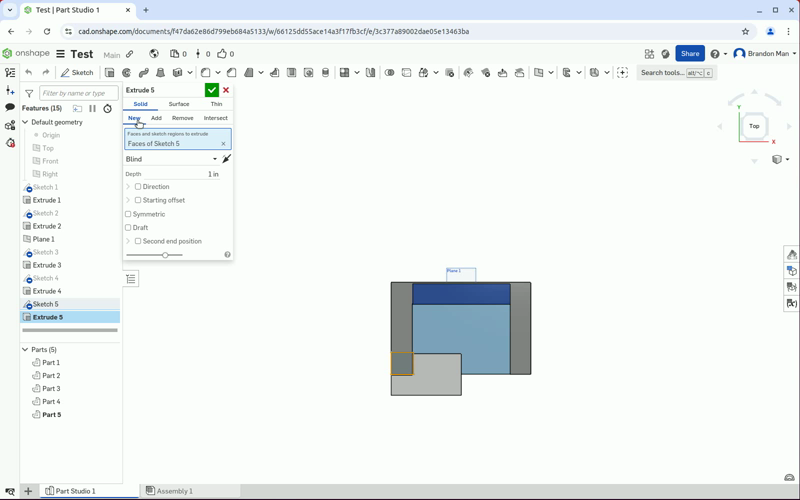
key(tab, 4)
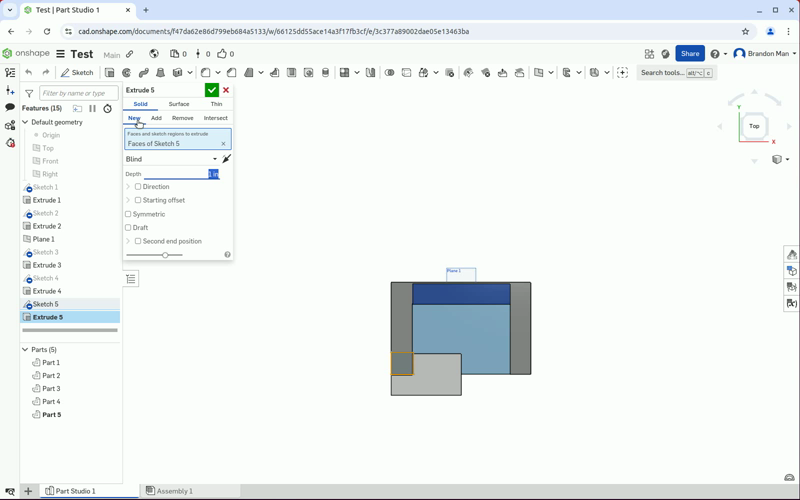
text(1.444)
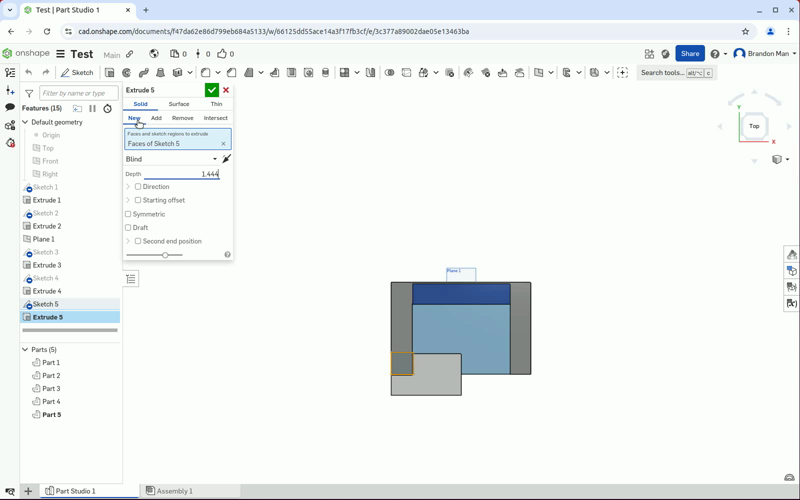
key(enter)
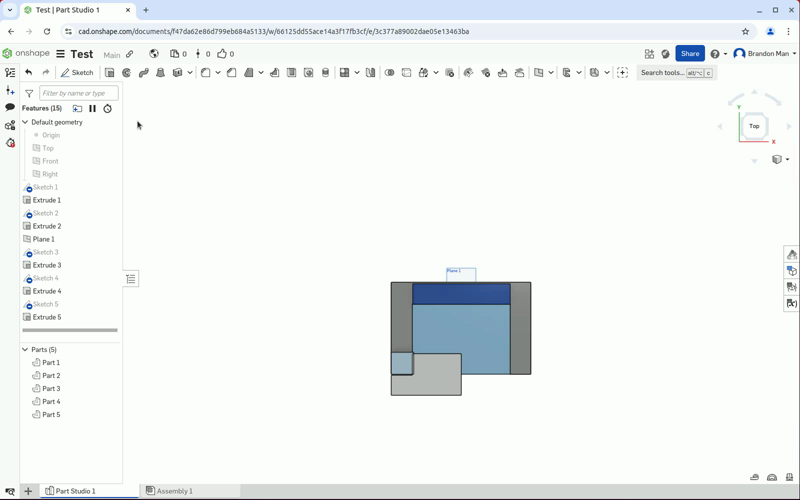
key(shift+h)
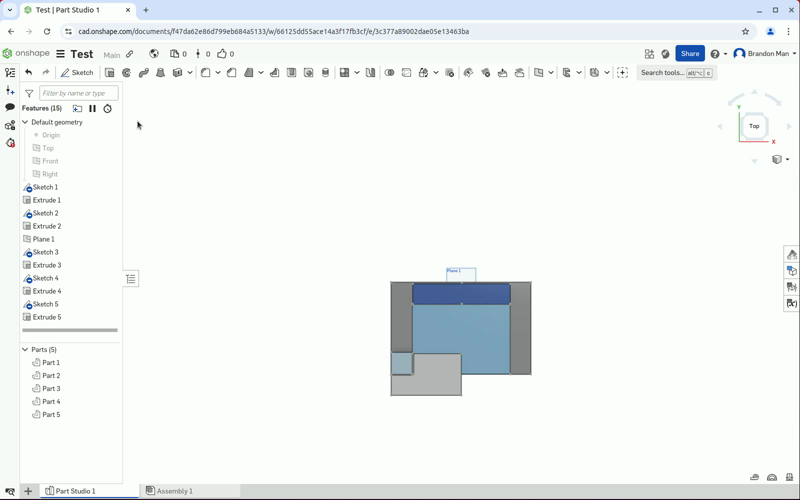
key(shift+h)
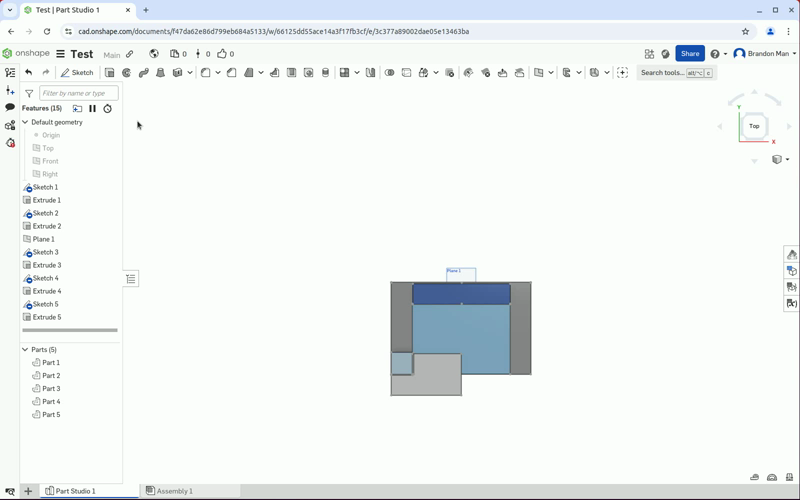
key(shift+7)
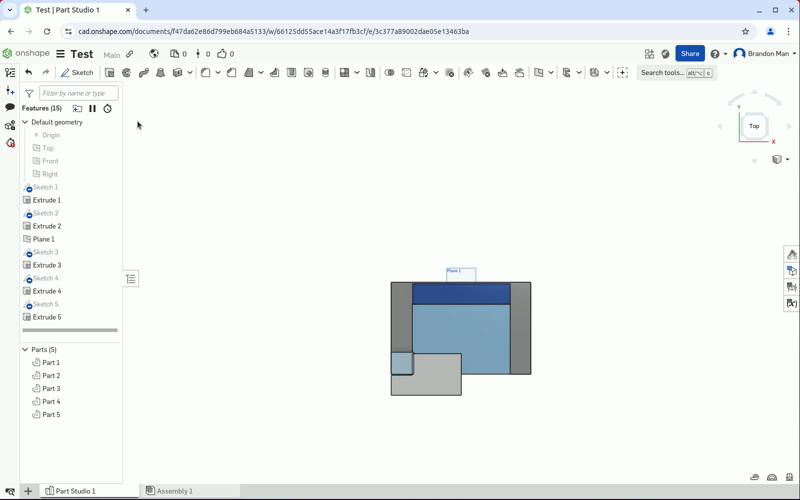
key(up, 3)
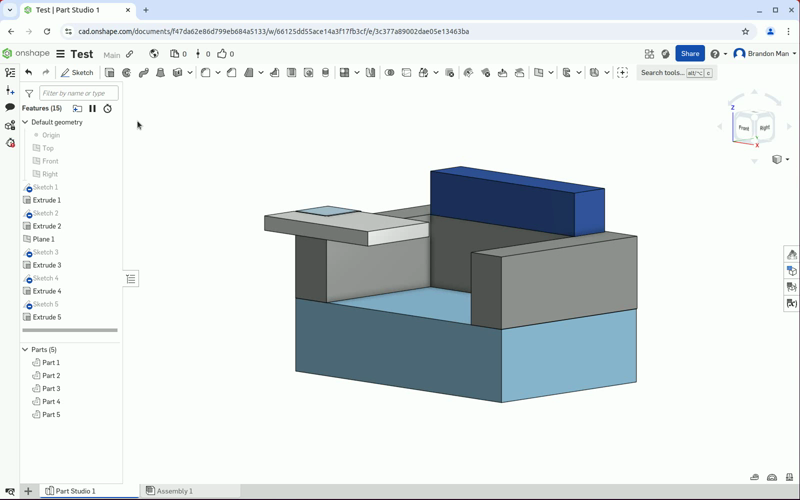
key(left, 3)
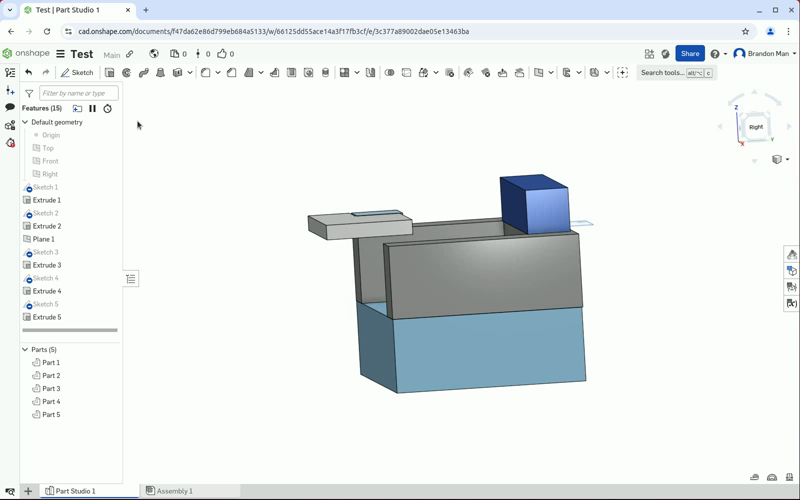
key(right, 3)
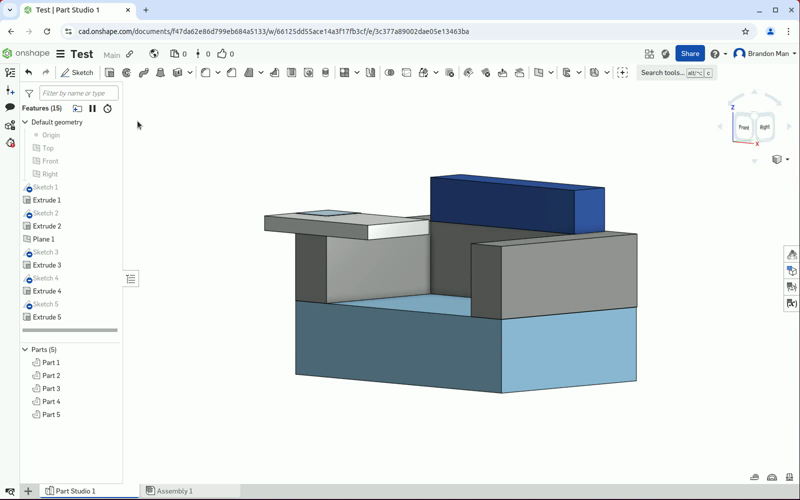
key(down, 3)
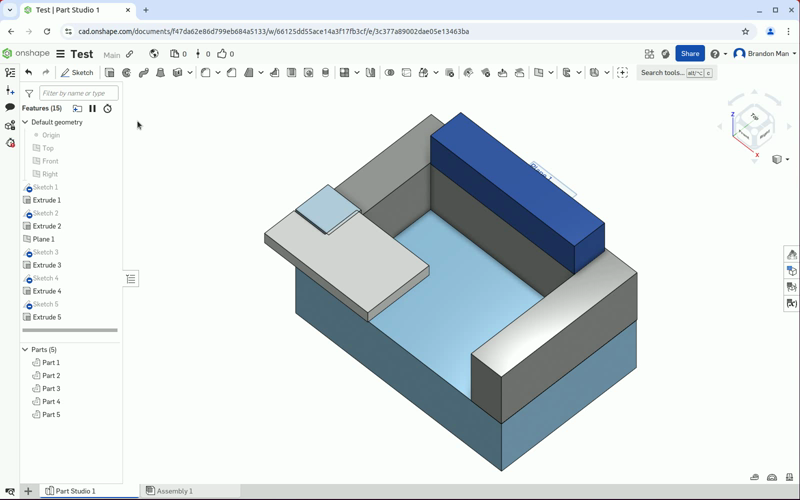
mouse_move(73, 189)
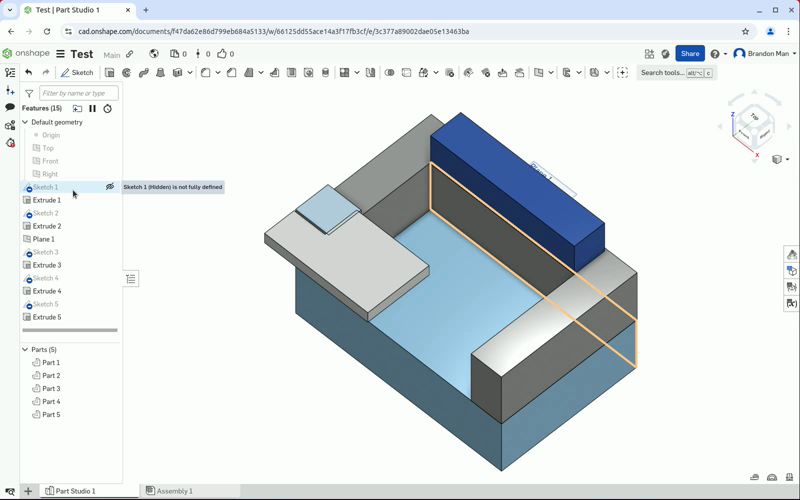
click(73, 189)